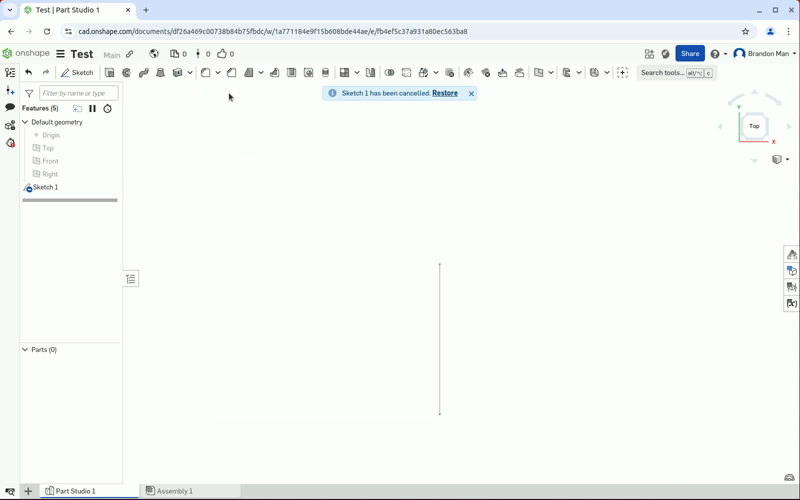
key(shift+h)
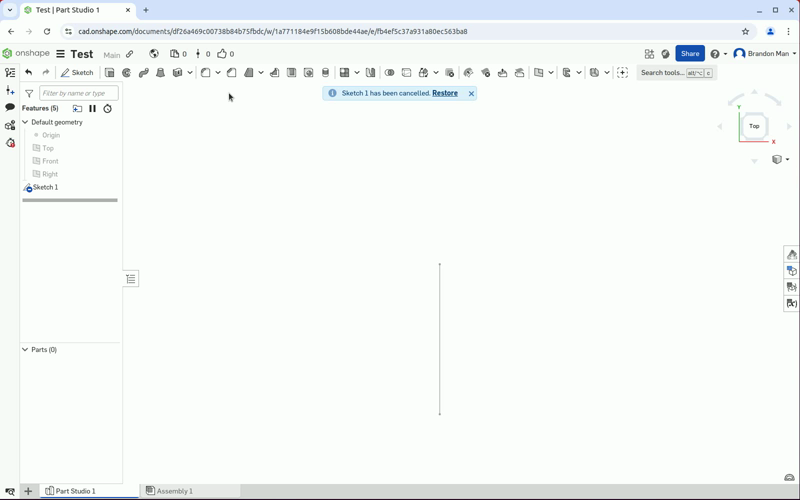
key(shift+s)
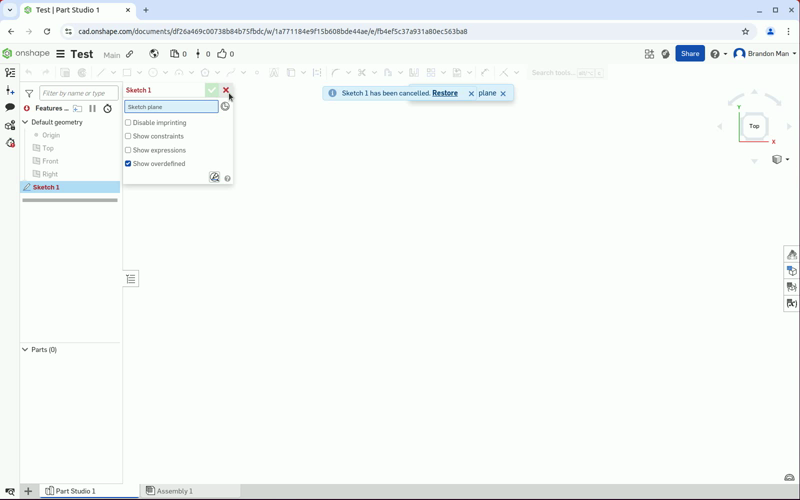
mouse_move(73, 150)
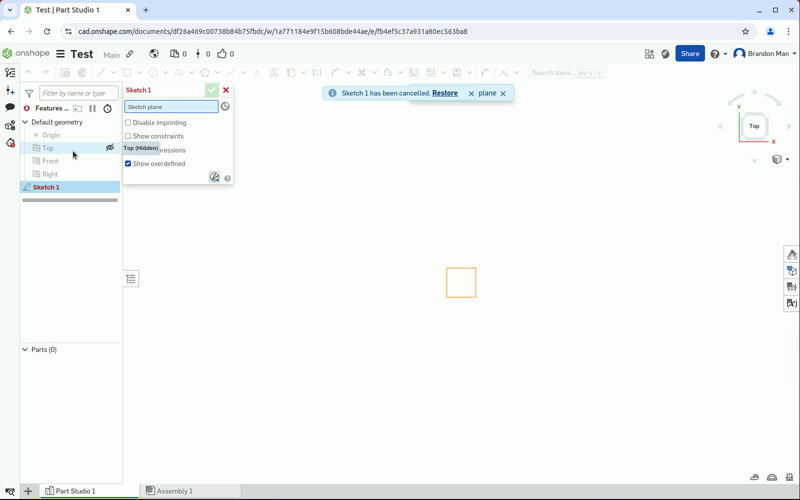
click(73, 150)
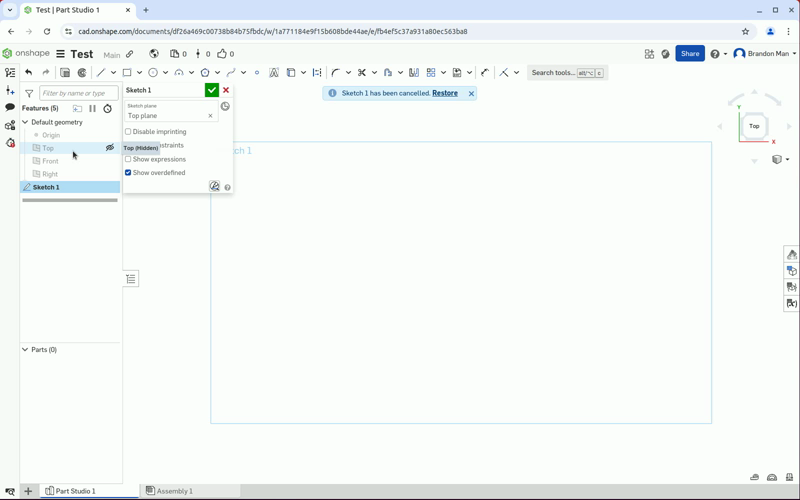
mouse_move(73, 352)
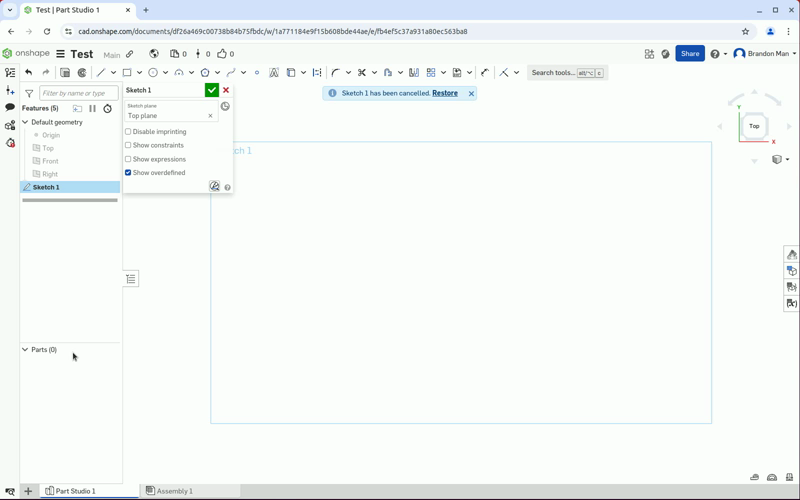
key(y)
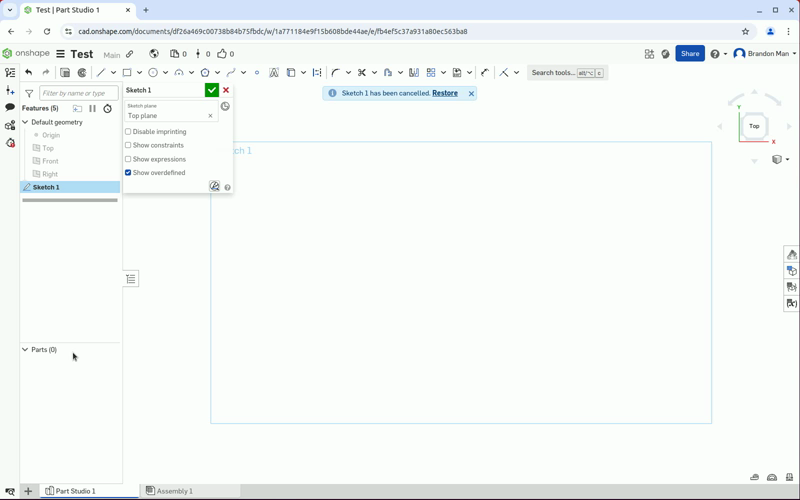
key(a)
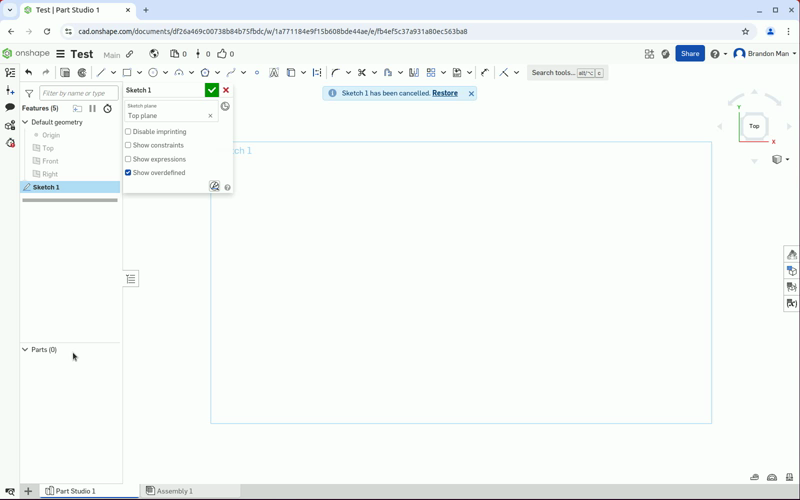
key_down(shift)
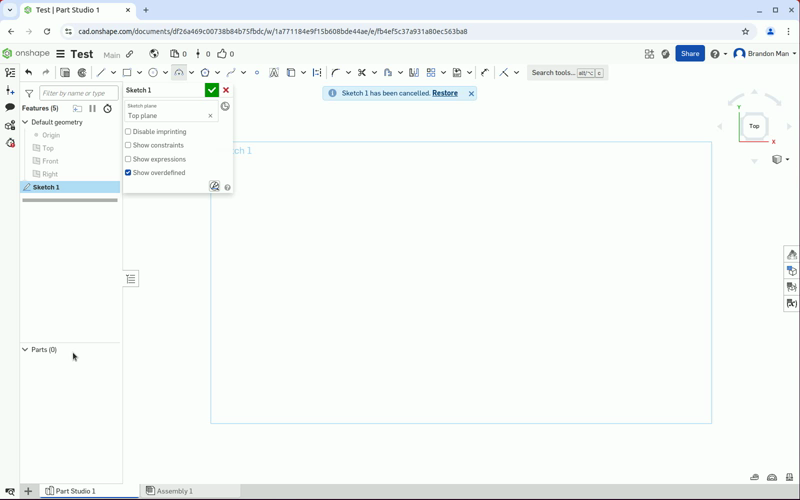
mouse_move(358, 375)
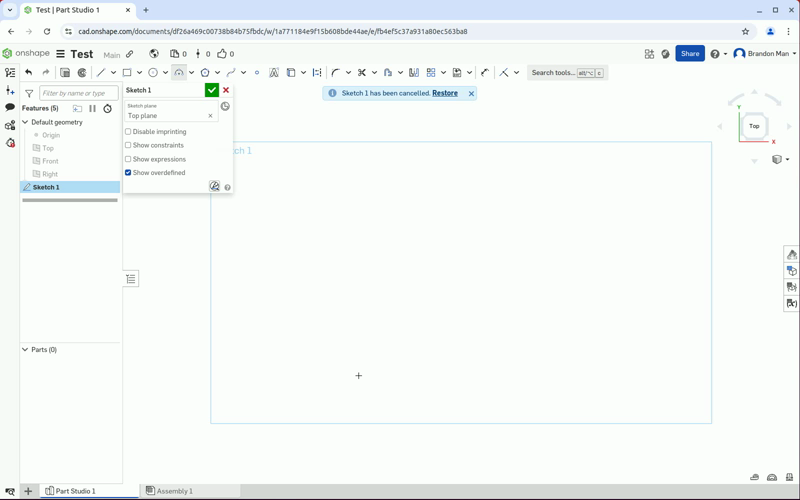
click(358, 375)
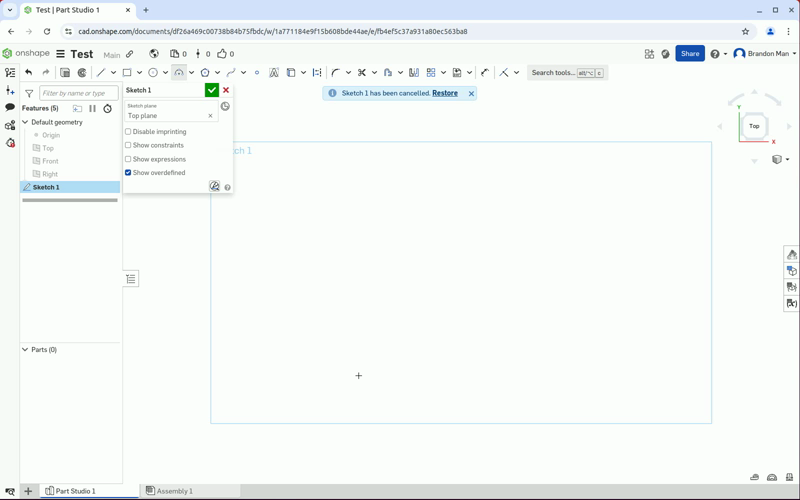
key_up(shift)
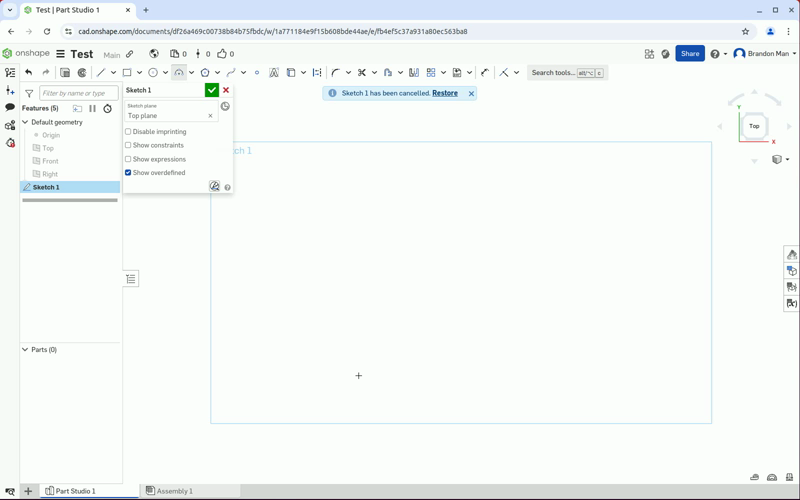
key_down(shift)
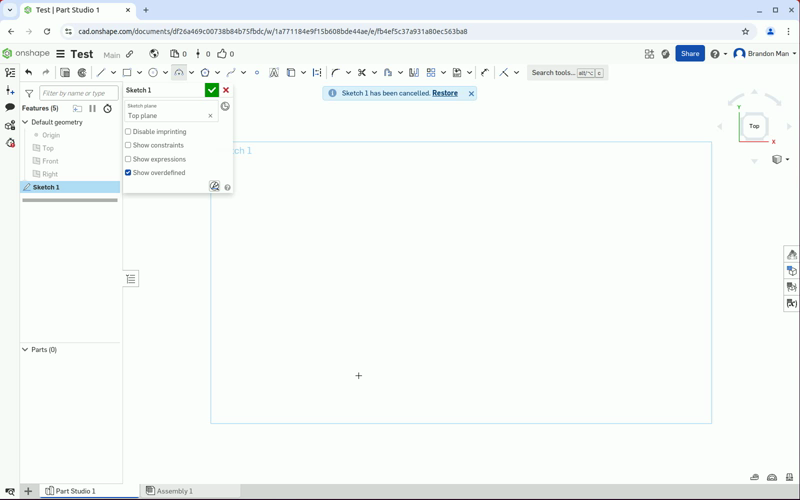
mouse_move(367, 384)
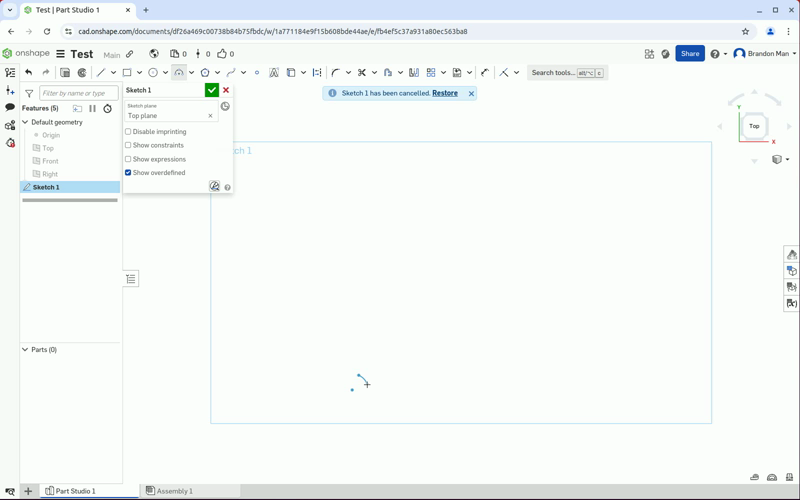
click(367, 384)
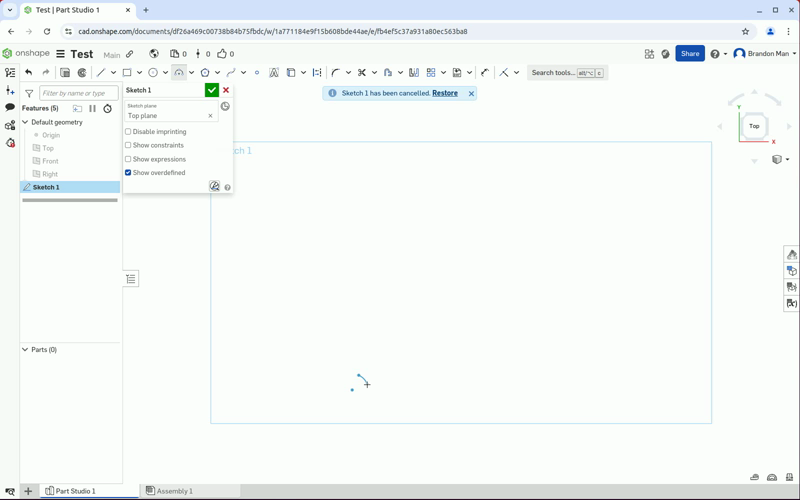
mouse_move(361, 381)
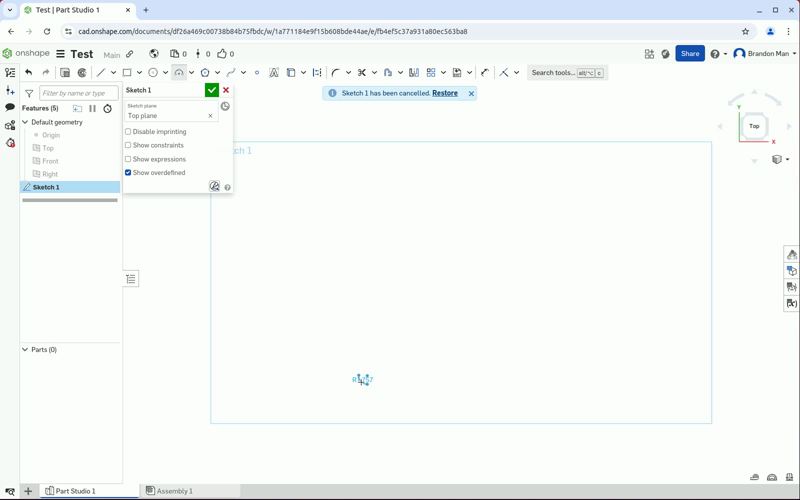
click(361, 381)
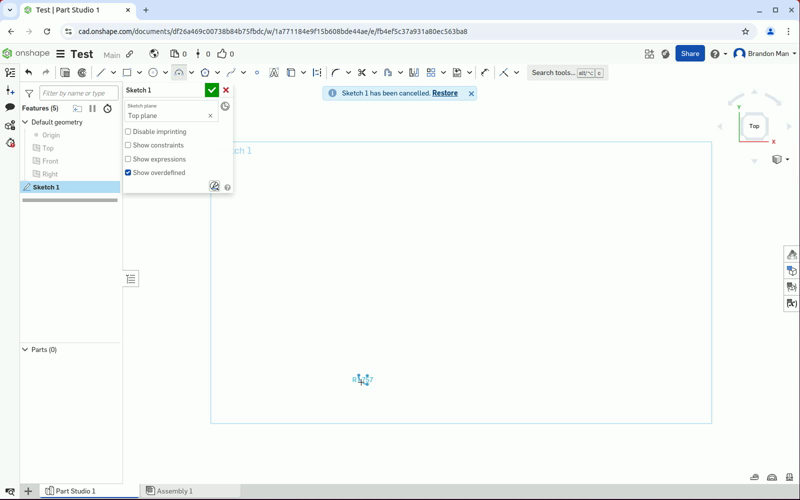
key_up(shift)
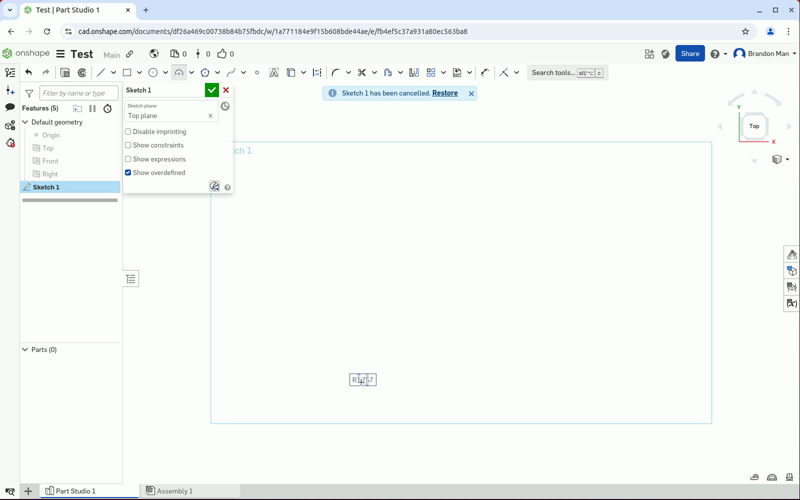
key(esc)
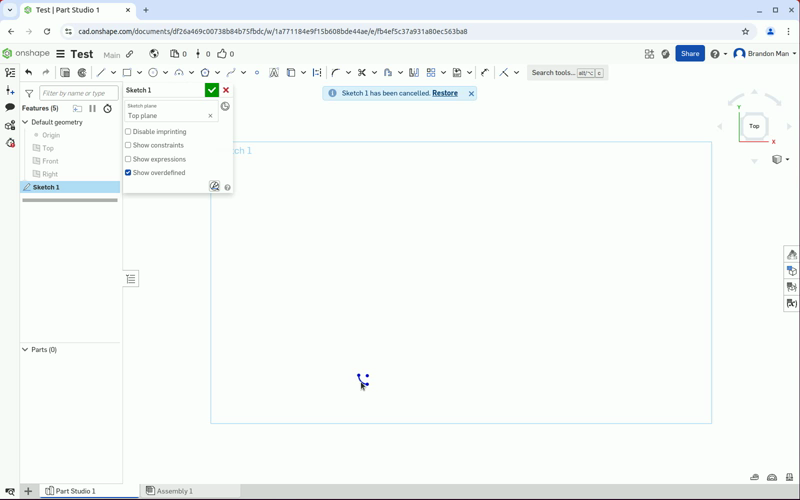
key(l)
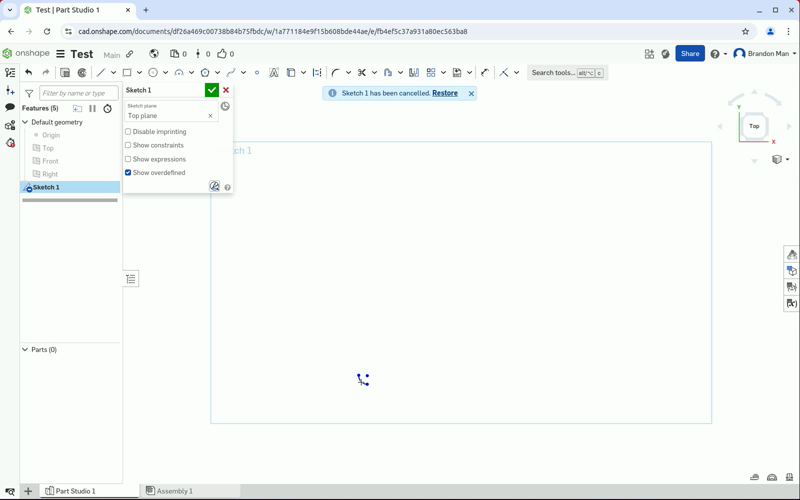
mouse_move(367, 384)
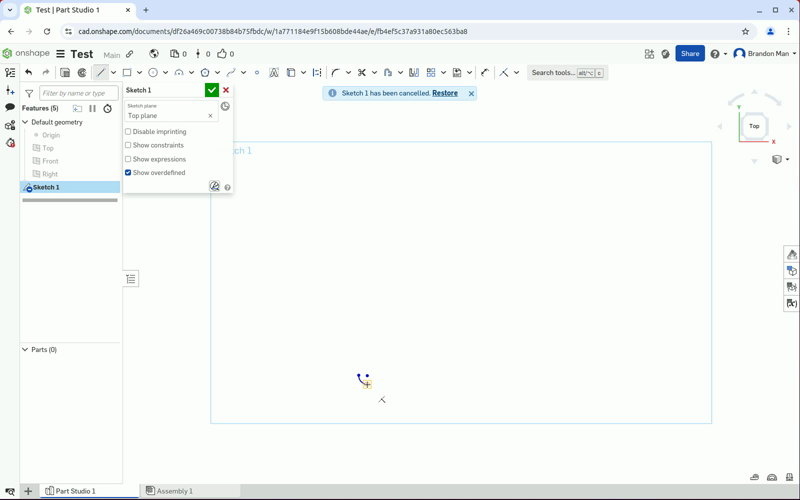
click(367, 384)
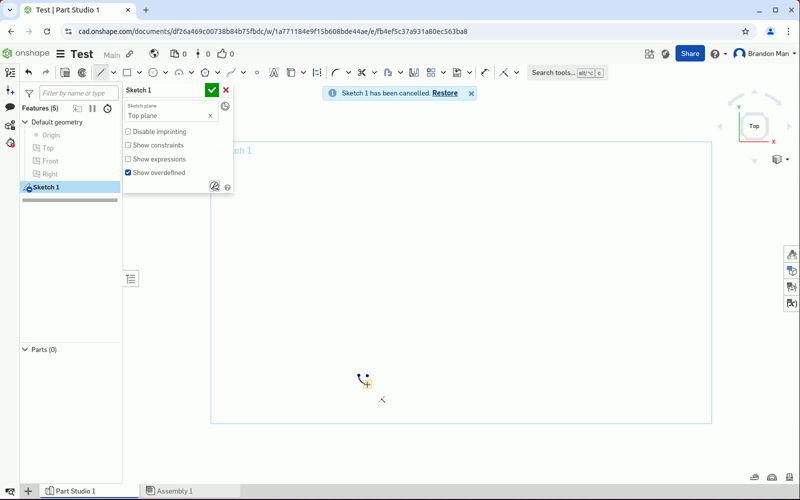
key_down(shift)
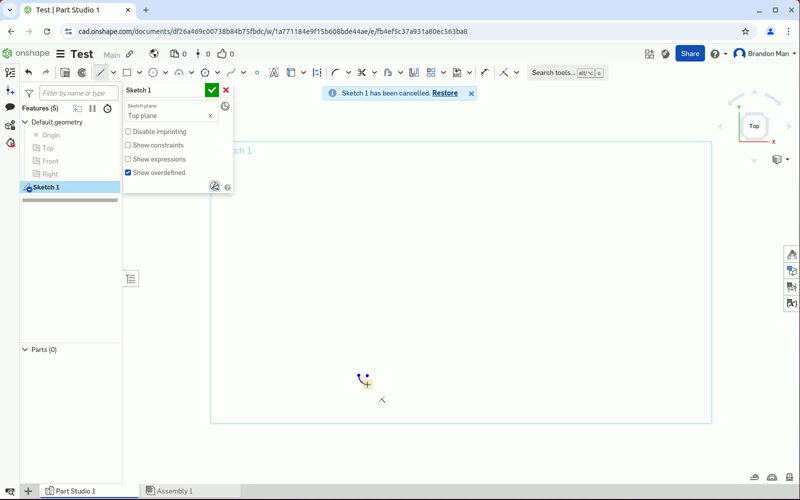
mouse_move(554, 384)
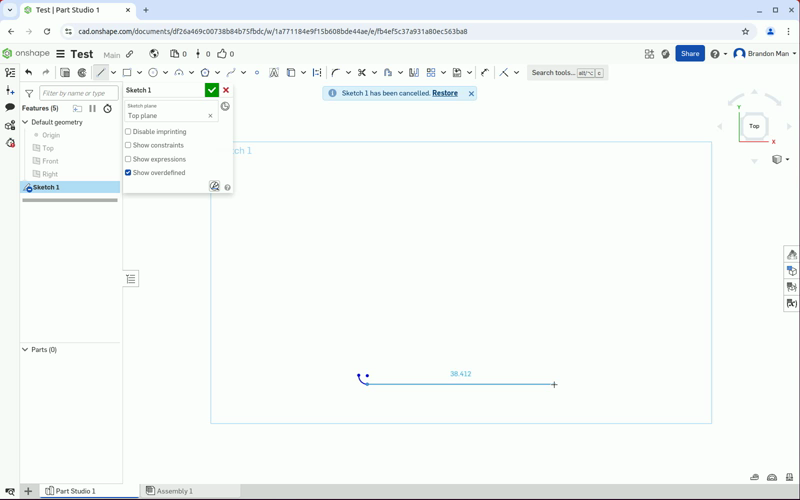
click(554, 384)
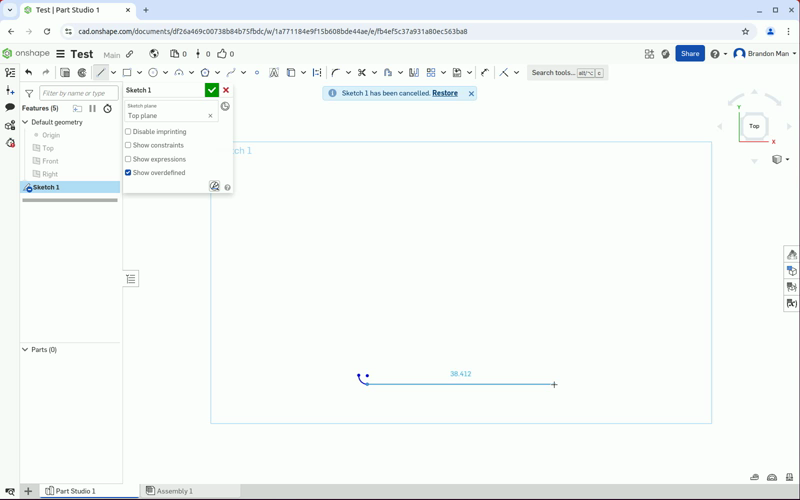
key_up(shift)
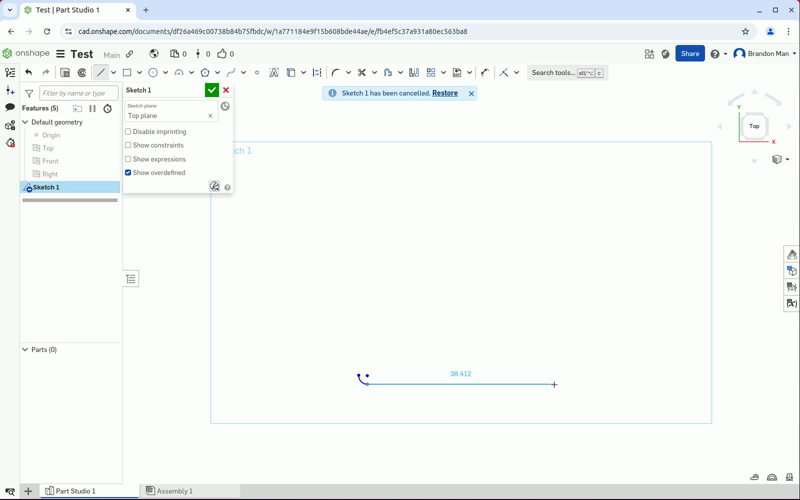
key(esc)
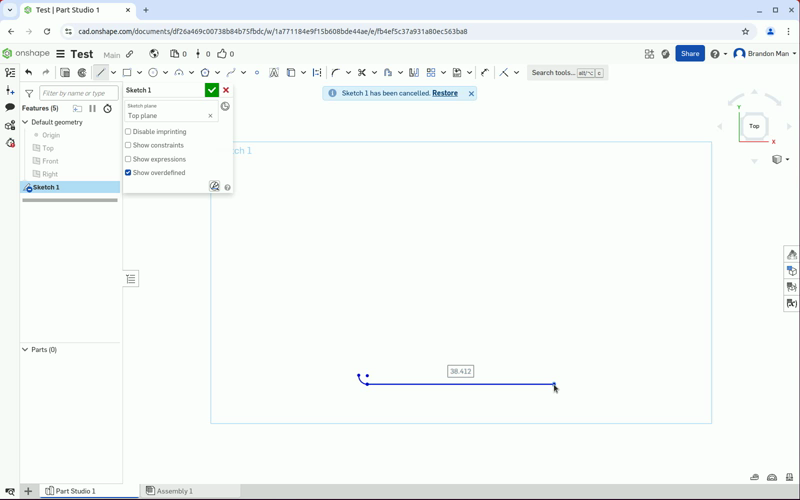
key(a)
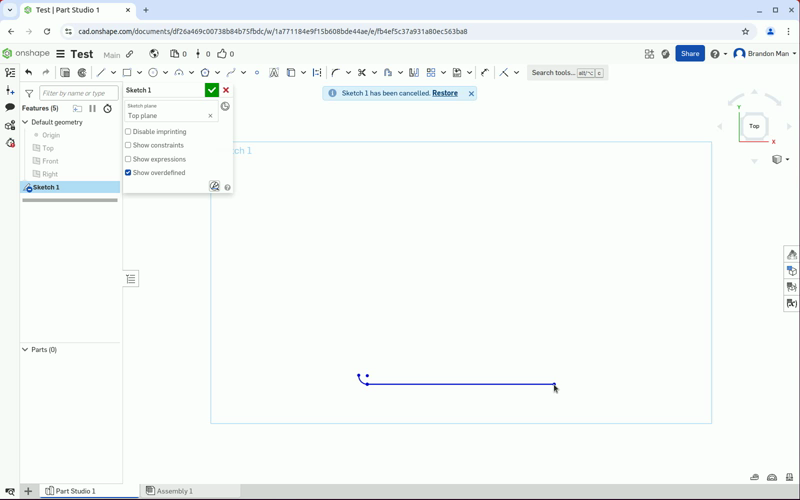
mouse_move(554, 384)
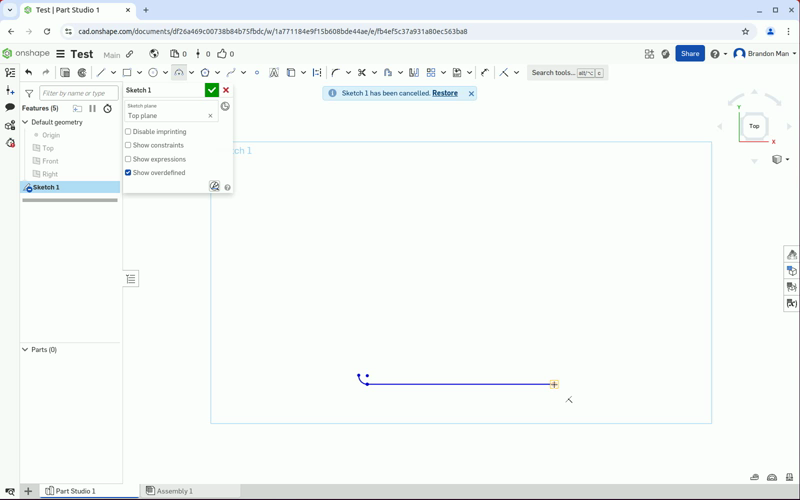
click(554, 384)
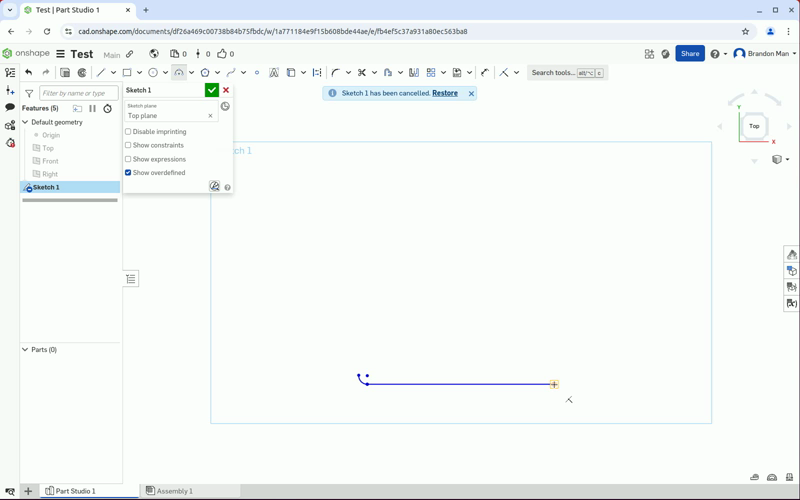
key_down(shift)
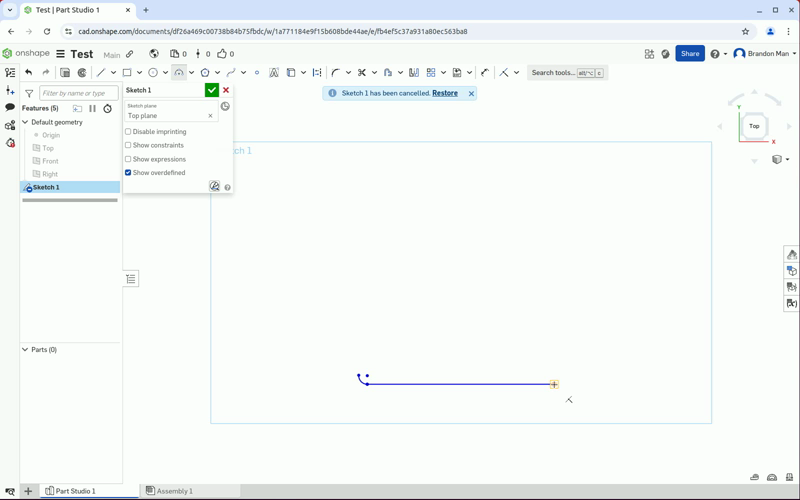
mouse_move(562, 375)
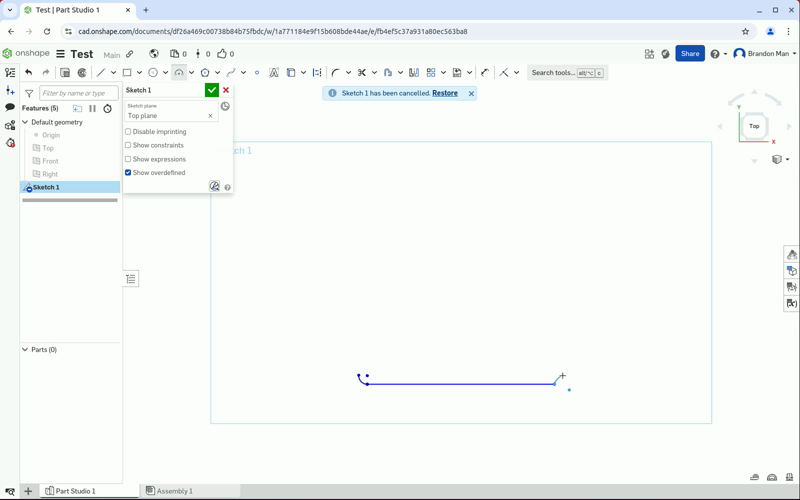
click(562, 375)
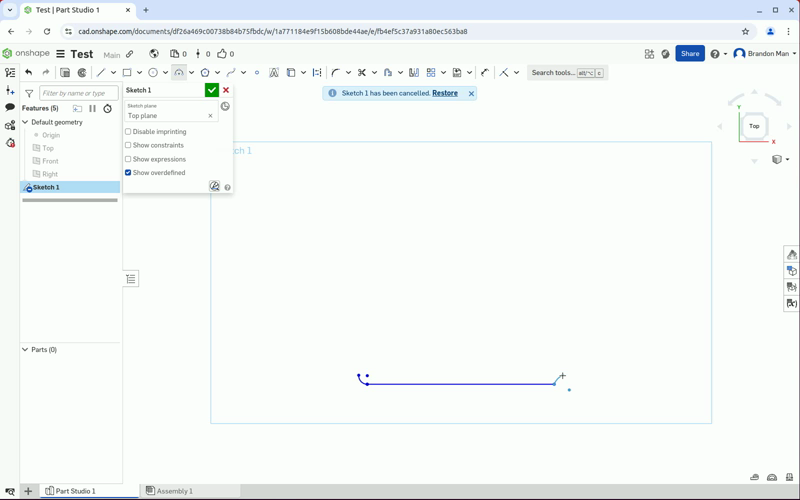
mouse_move(560, 381)
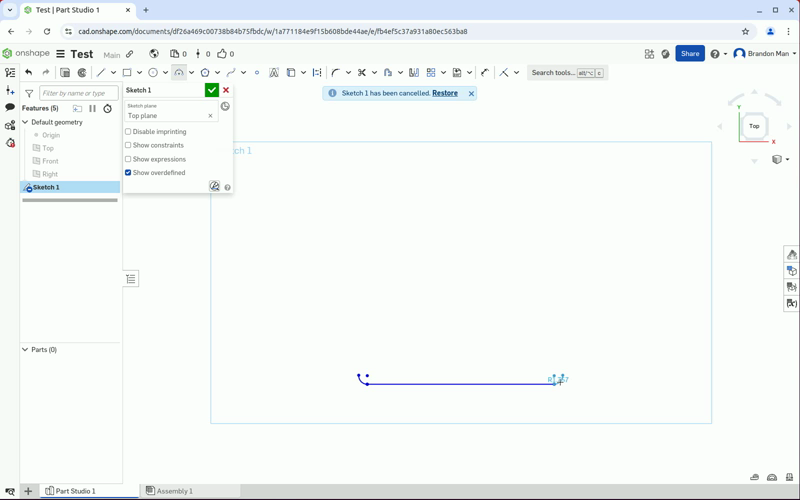
click(560, 381)
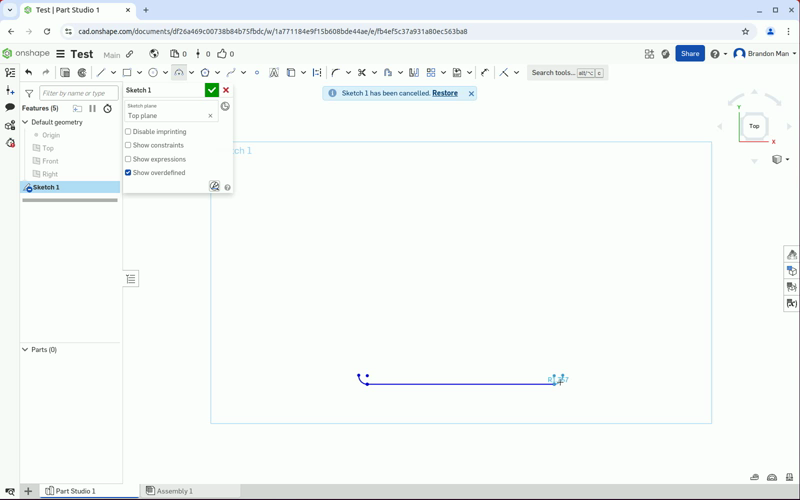
key_up(shift)
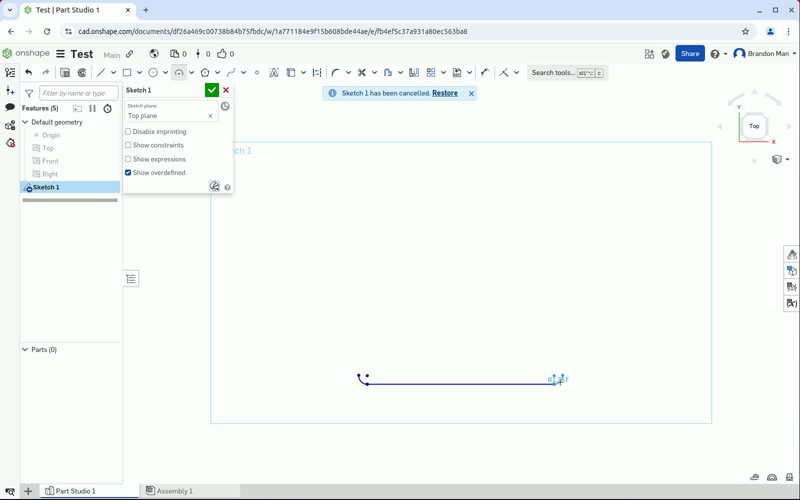
key(esc)
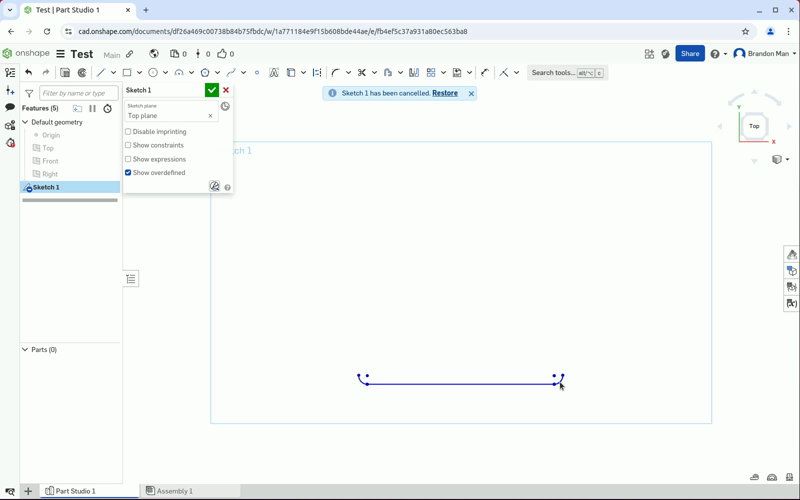
key(l)
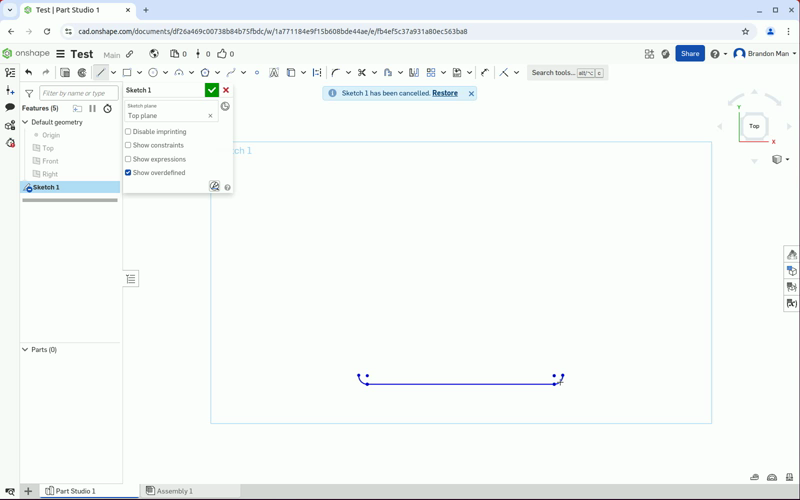
mouse_move(562, 375)
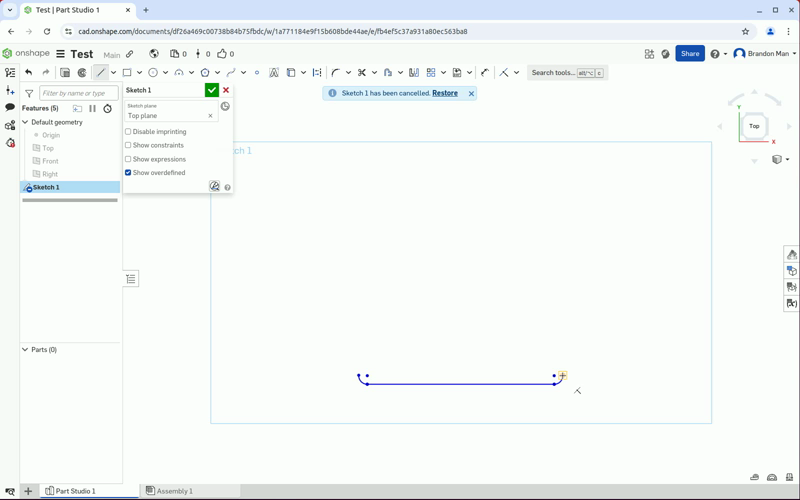
click(562, 375)
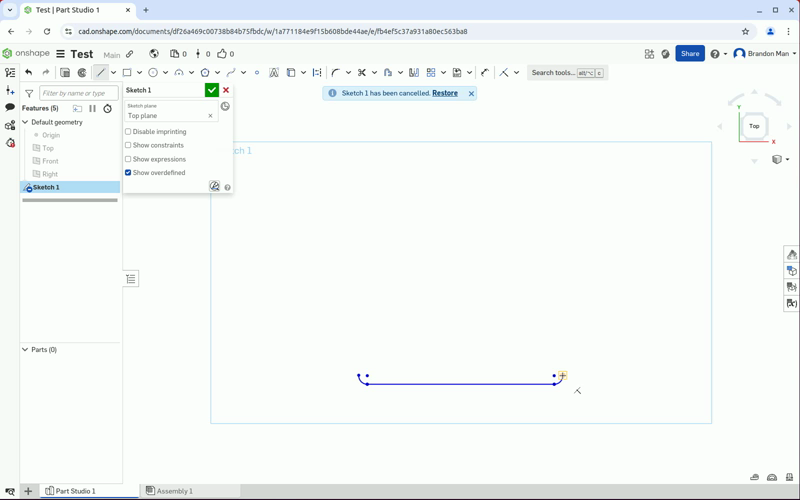
key_down(shift)
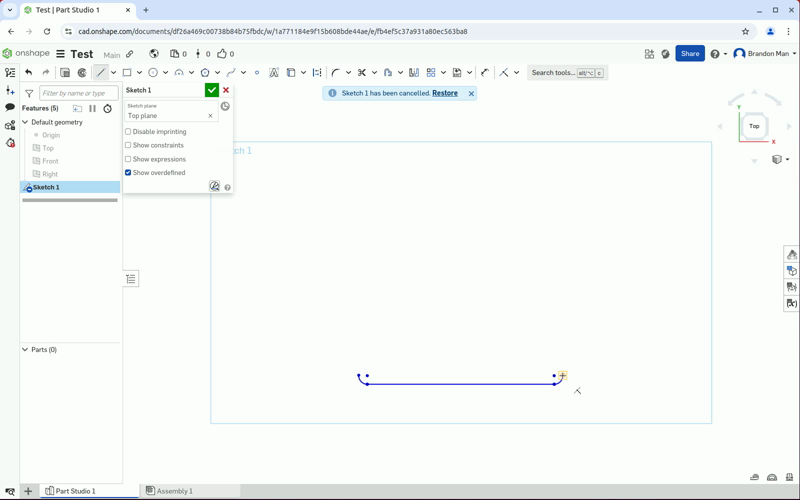
mouse_move(562, 190)
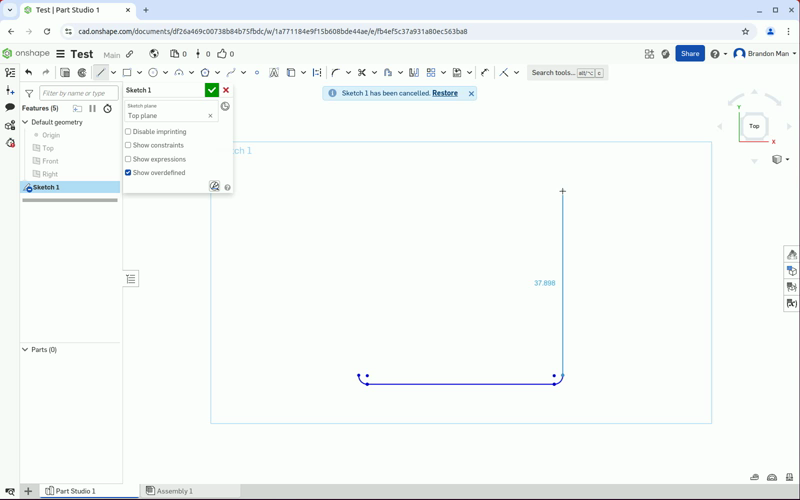
click(562, 190)
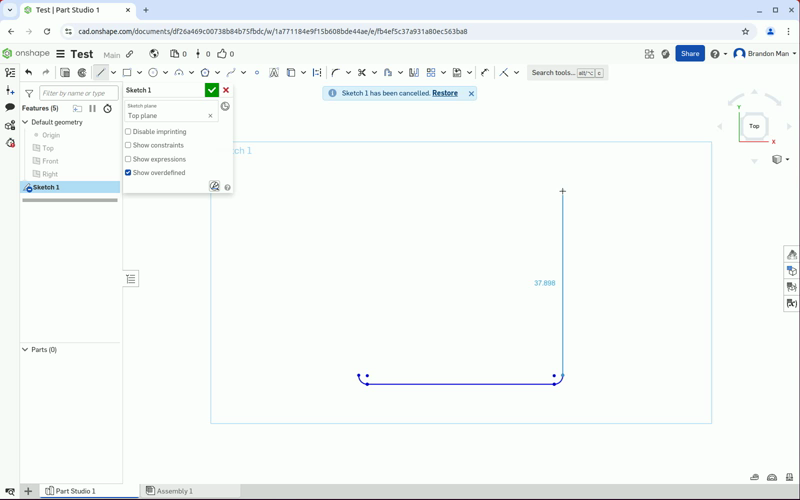
key_up(shift)
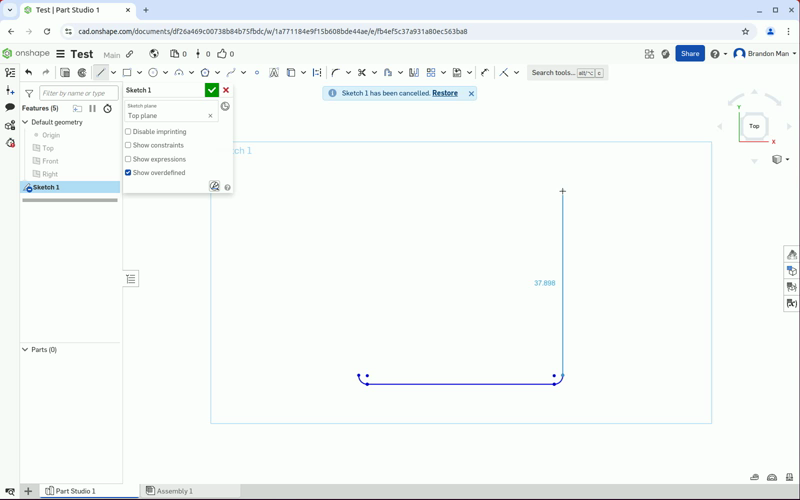
key(esc)
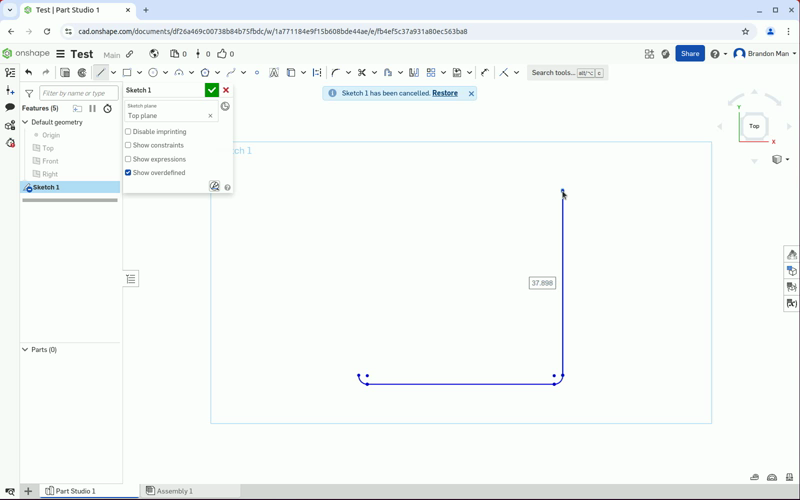
key(a)
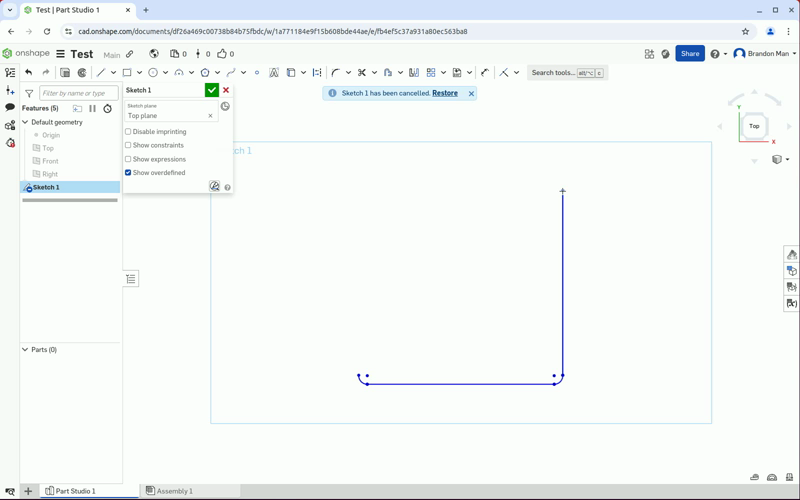
mouse_move(562, 190)
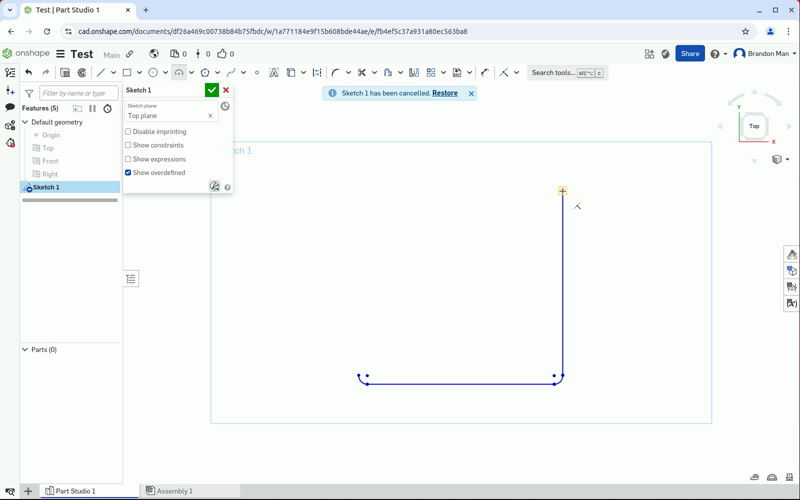
click(562, 190)
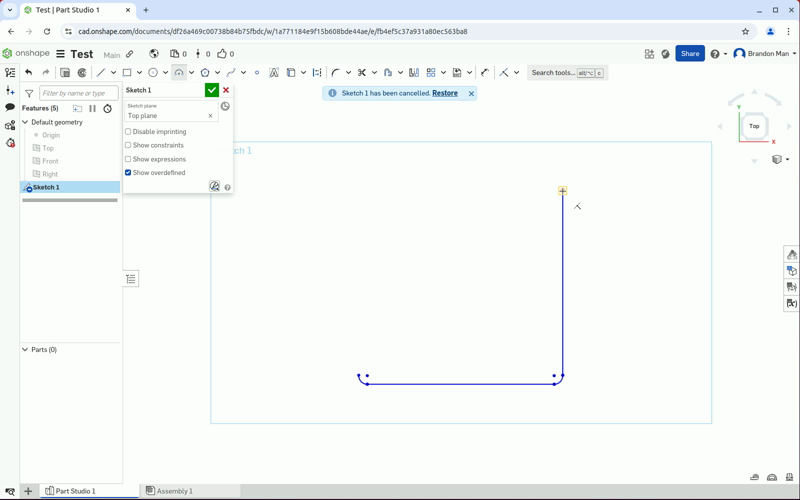
key_down(shift)
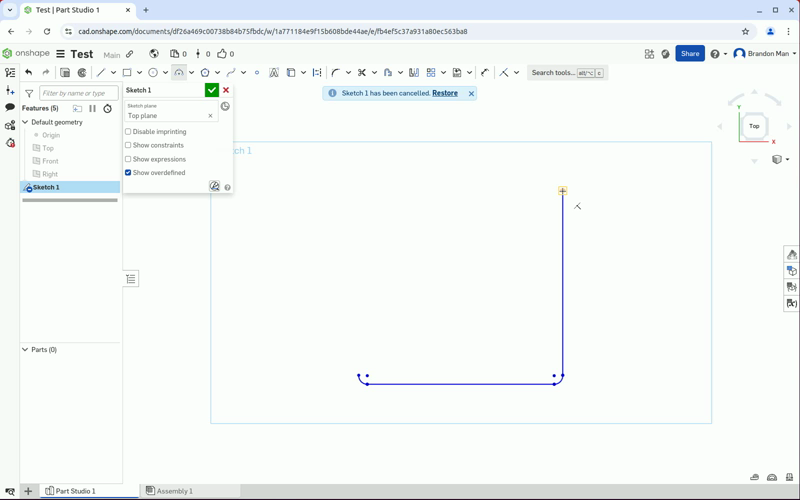
mouse_move(554, 180)
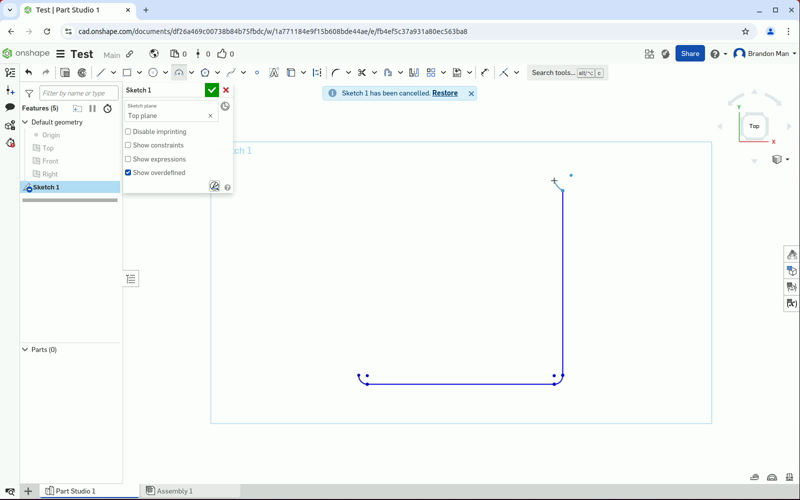
click(554, 180)
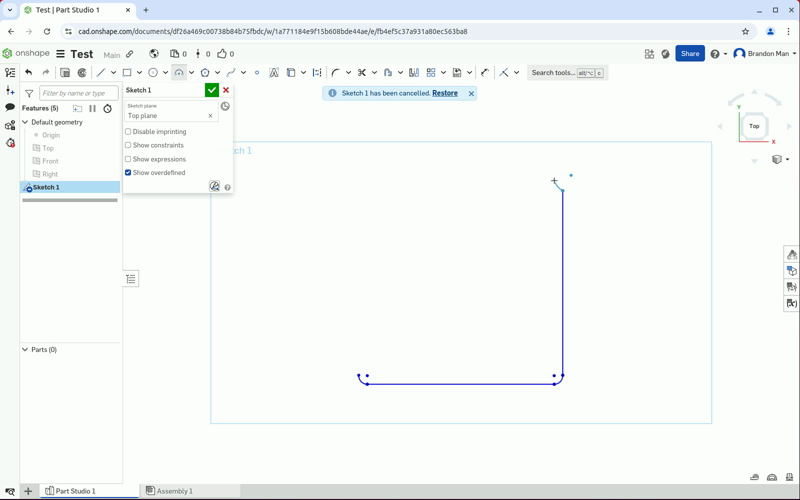
mouse_move(560, 183)
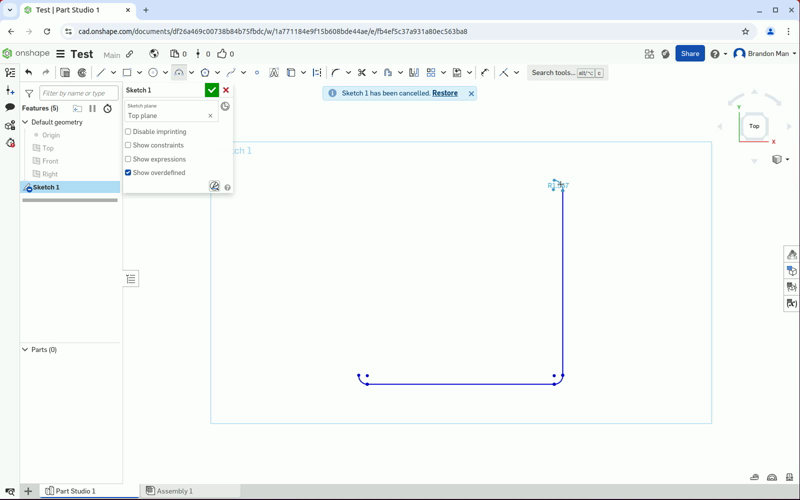
click(560, 183)
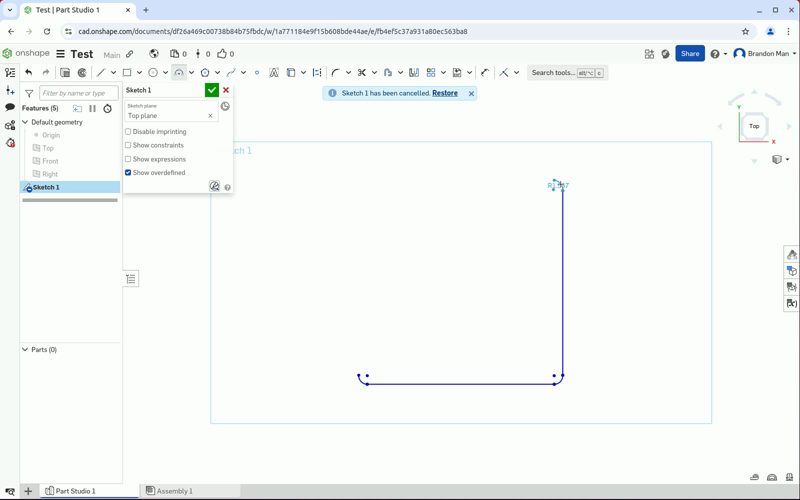
key_up(shift)
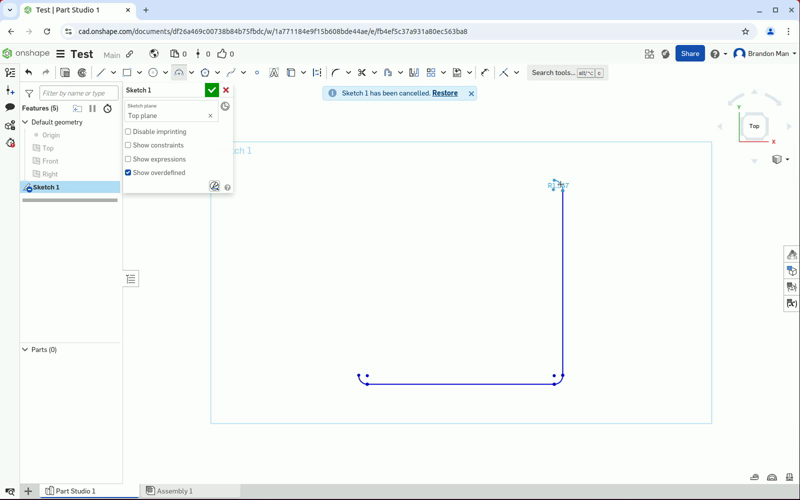
key(esc)
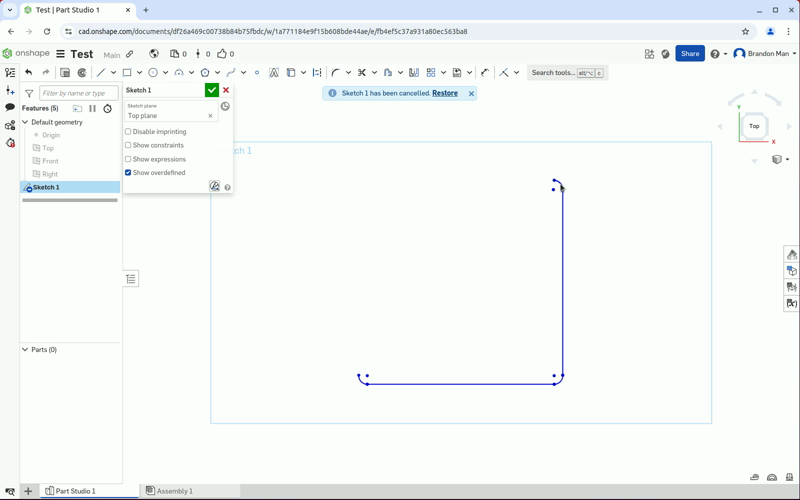
key(l)
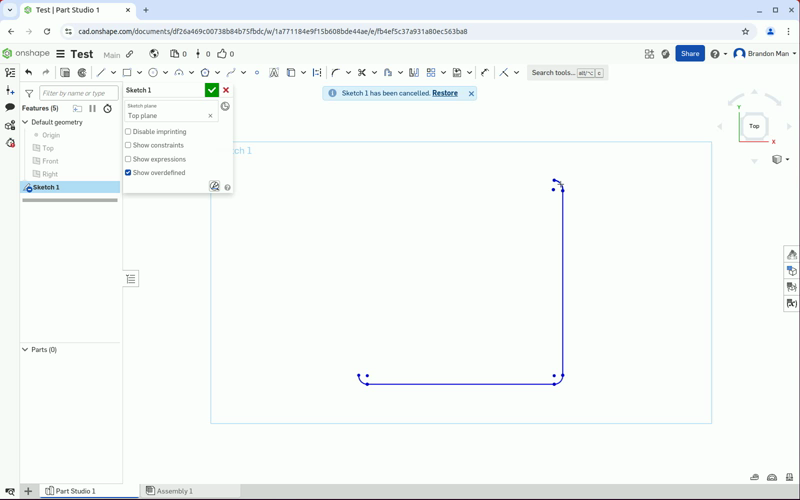
mouse_move(554, 180)
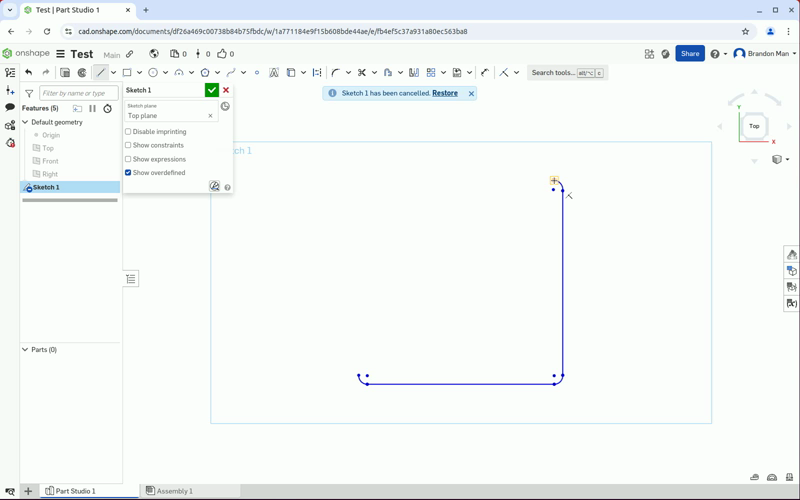
click(554, 180)
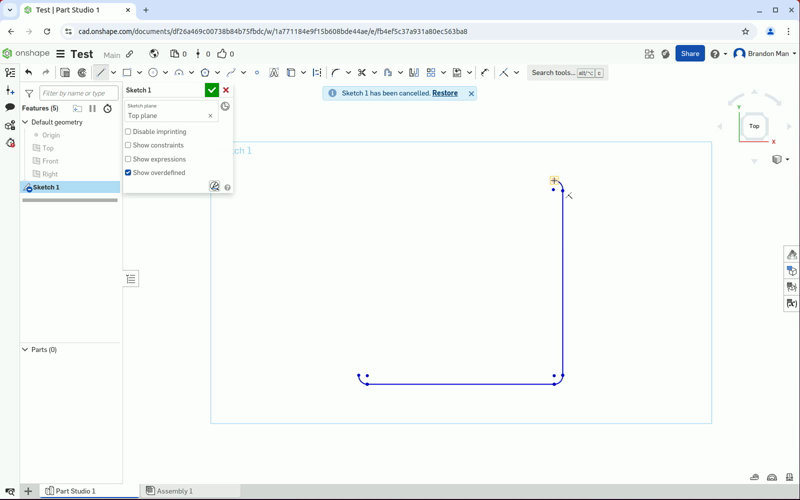
key_down(shift)
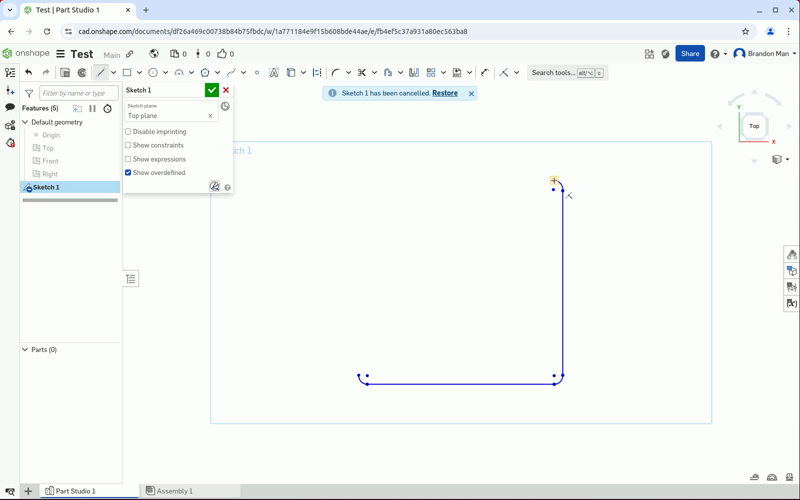
mouse_move(367, 180)
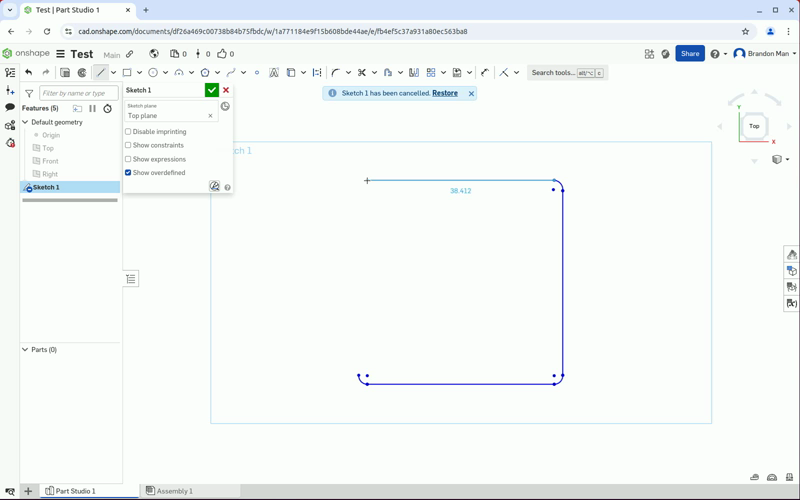
click(367, 180)
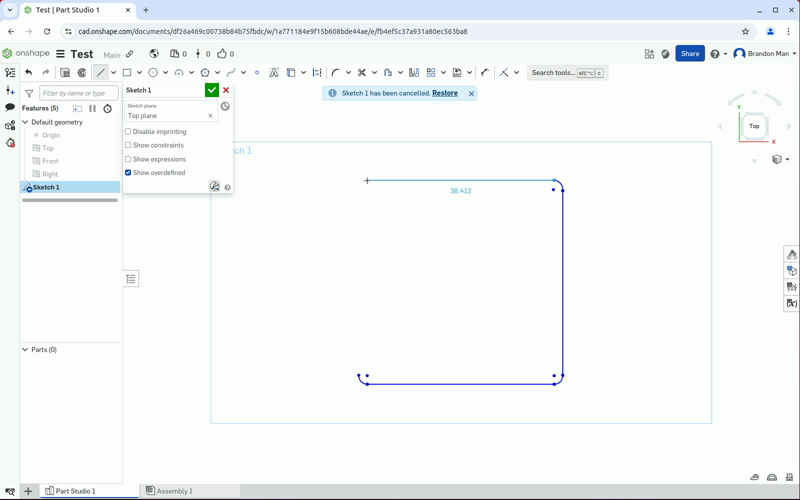
key_up(shift)
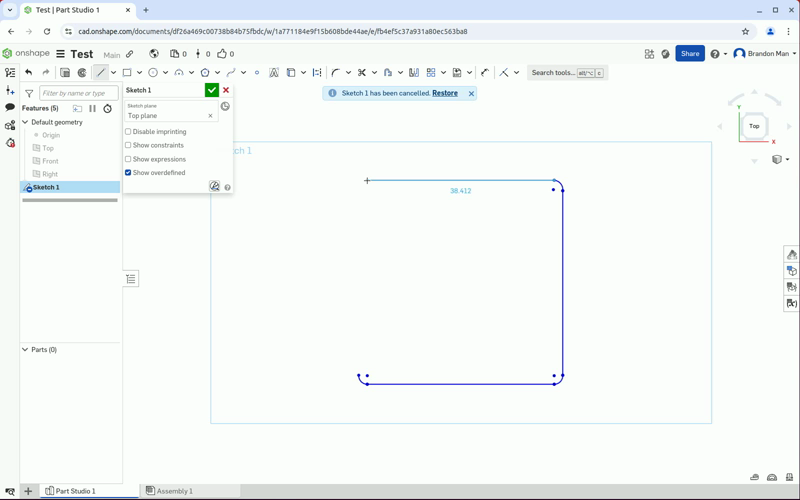
key(esc)
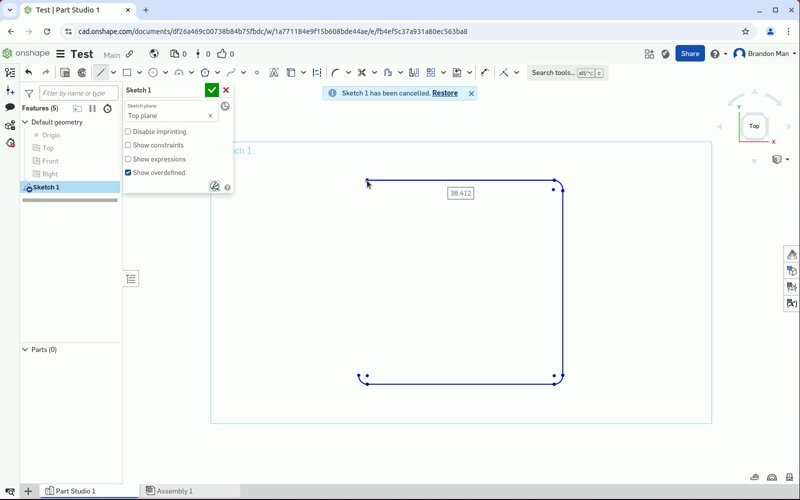
key(a)
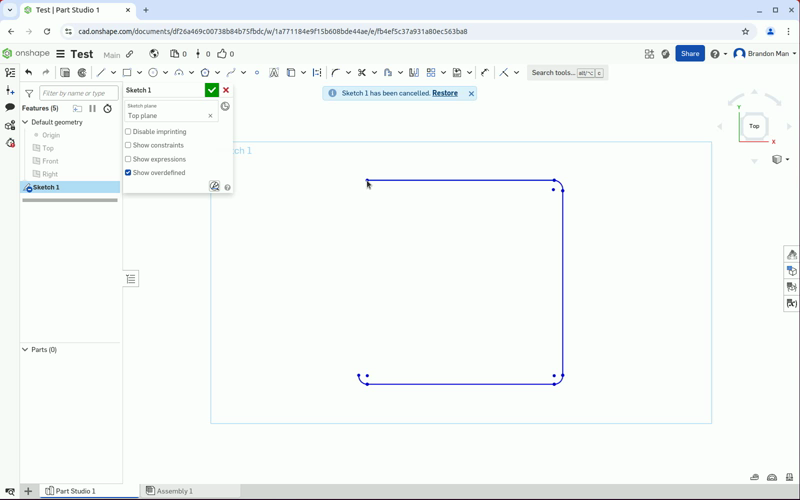
mouse_move(367, 180)
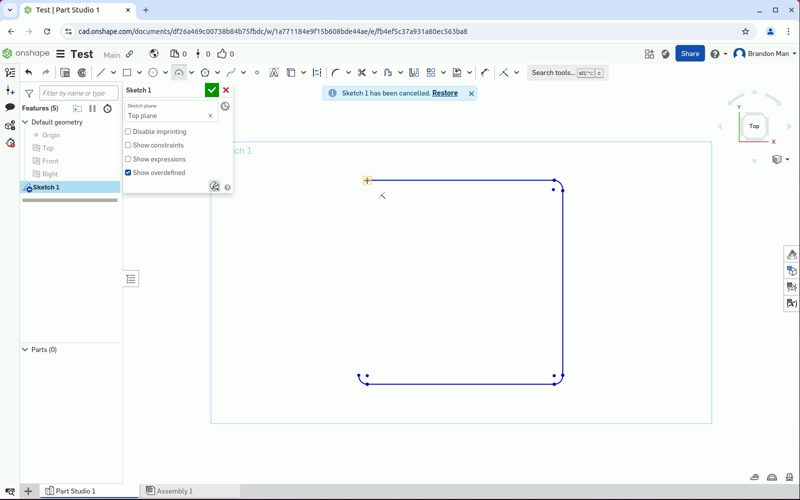
click(367, 180)
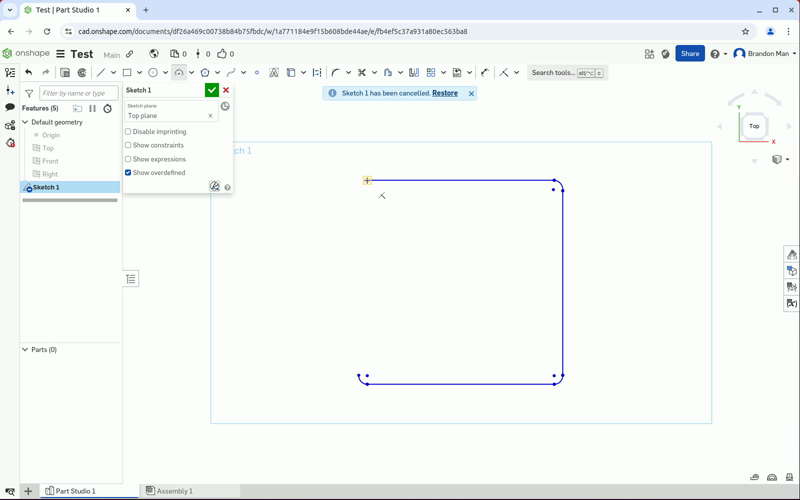
key_down(shift)
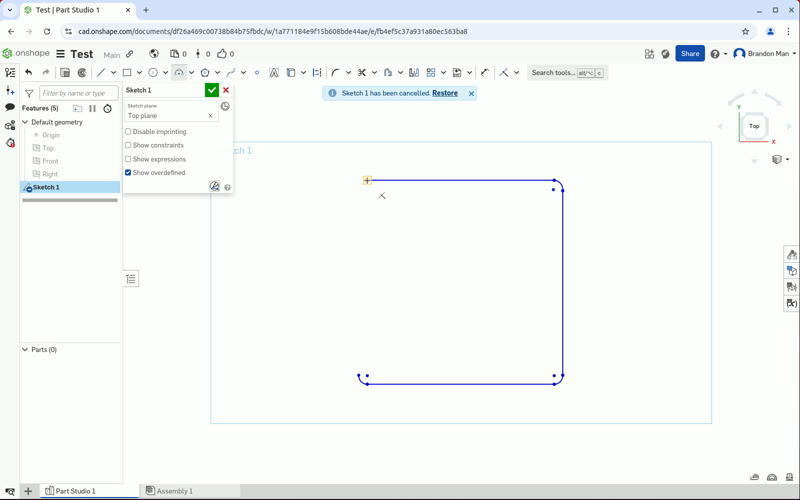
mouse_move(358, 190)
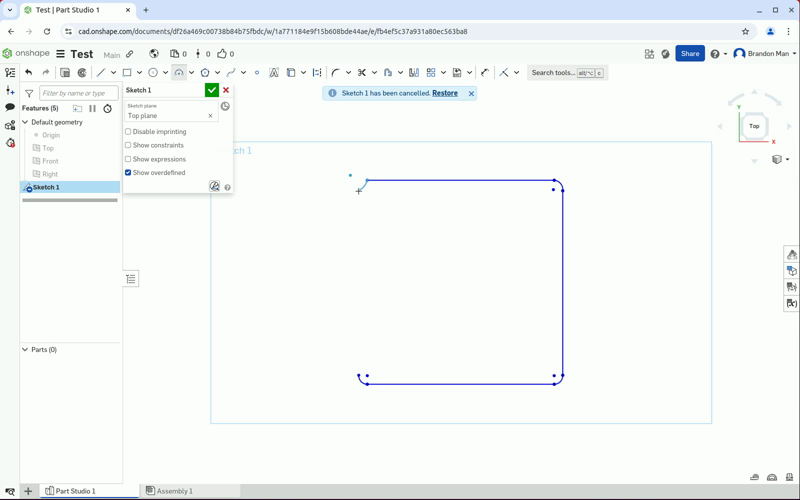
click(358, 190)
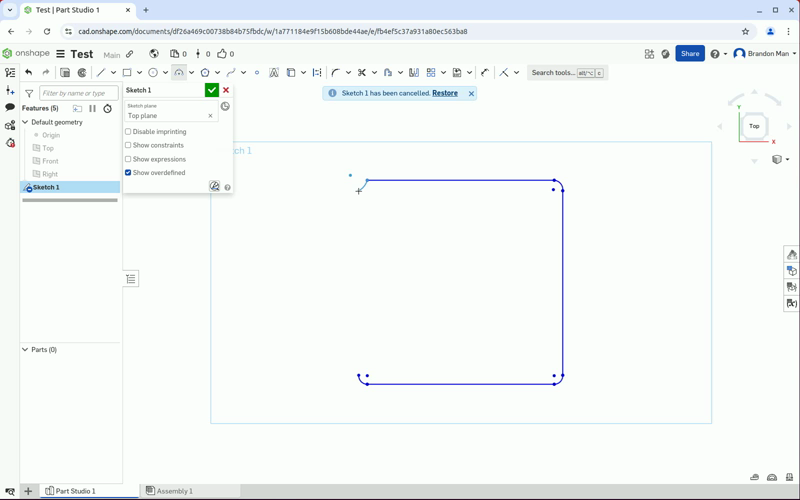
mouse_move(360, 183)
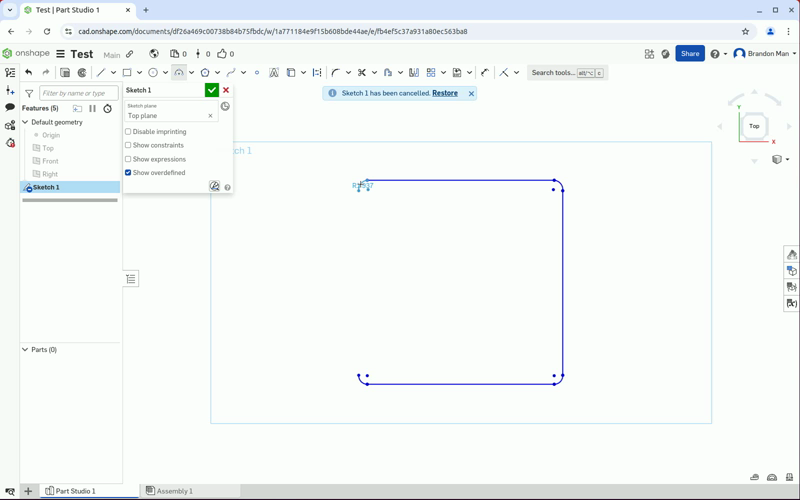
click(360, 183)
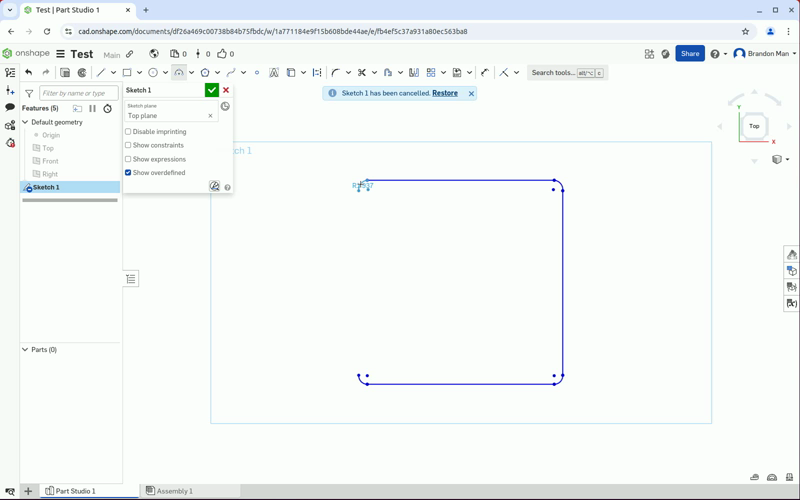
key_up(shift)
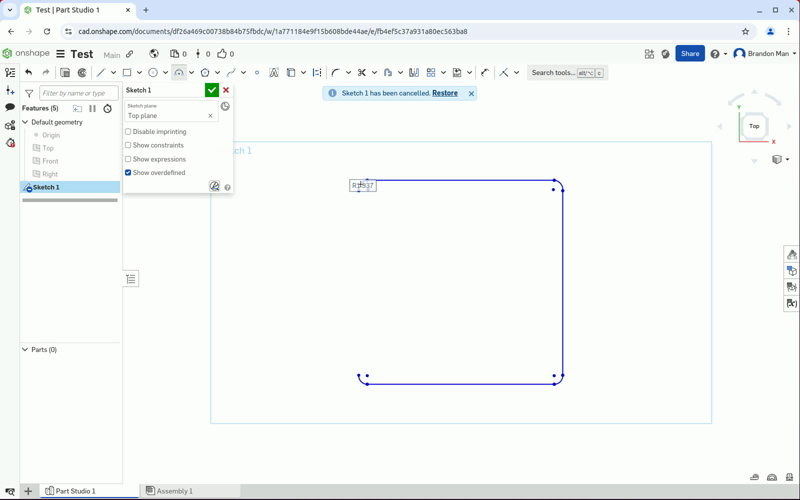
key(esc)
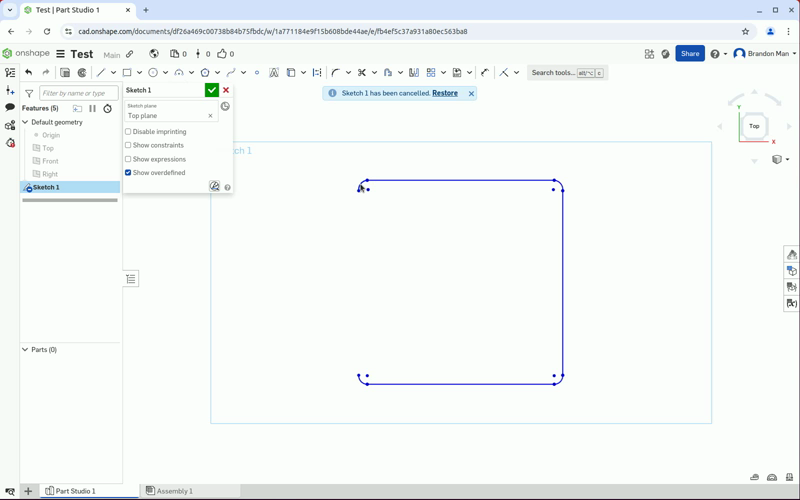
key(l)
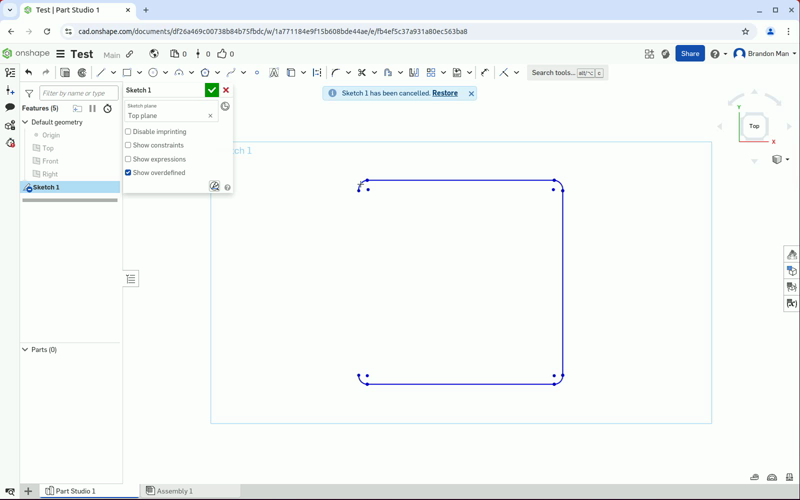
mouse_move(358, 190)
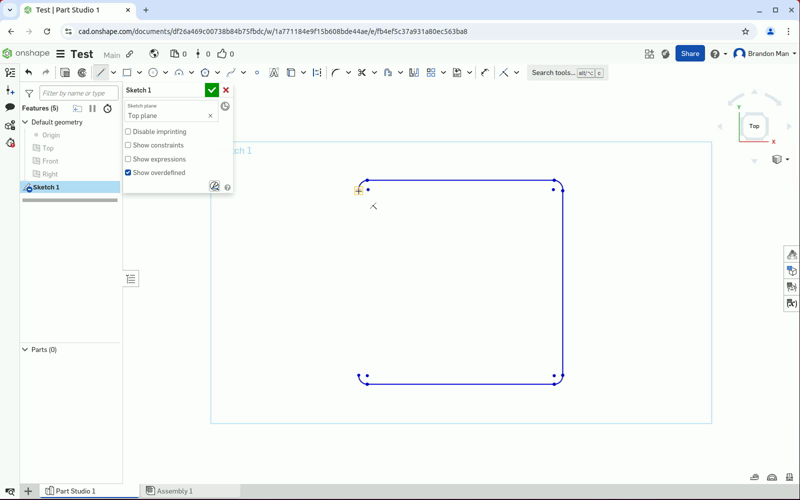
click(358, 190)
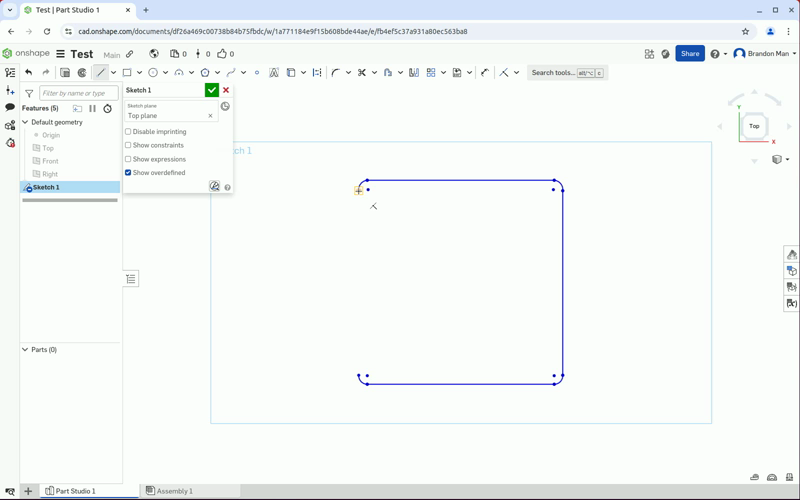
key_down(shift)
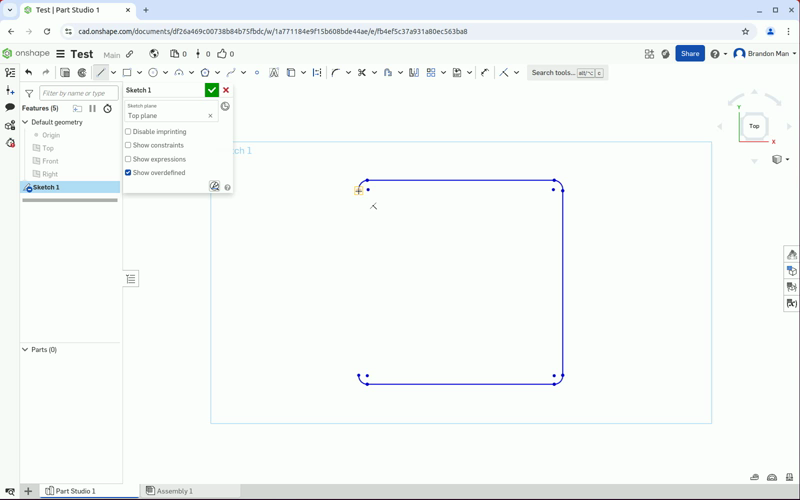
mouse_move(358, 375)
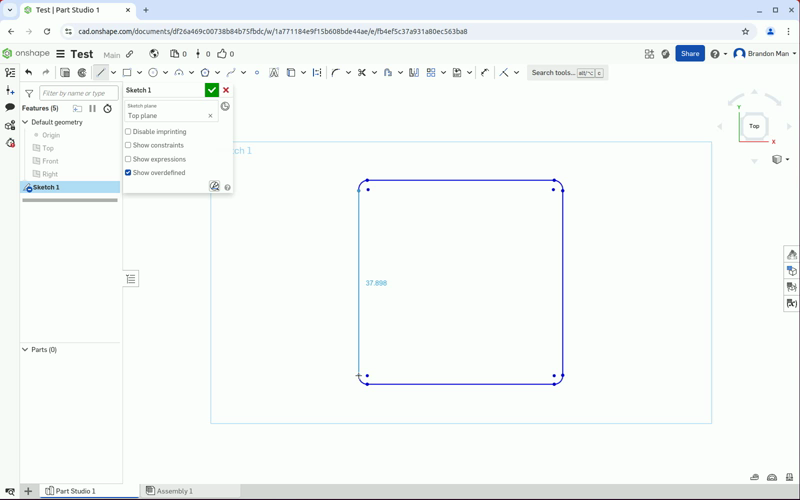
key_up(shift)
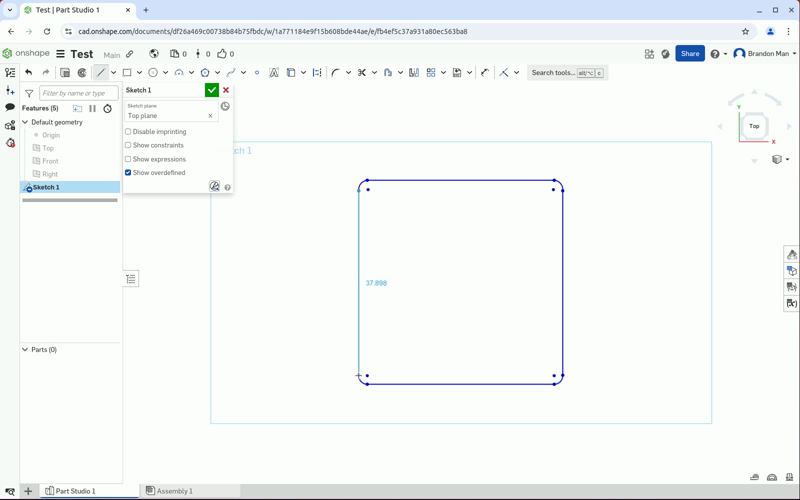
click(358, 375)
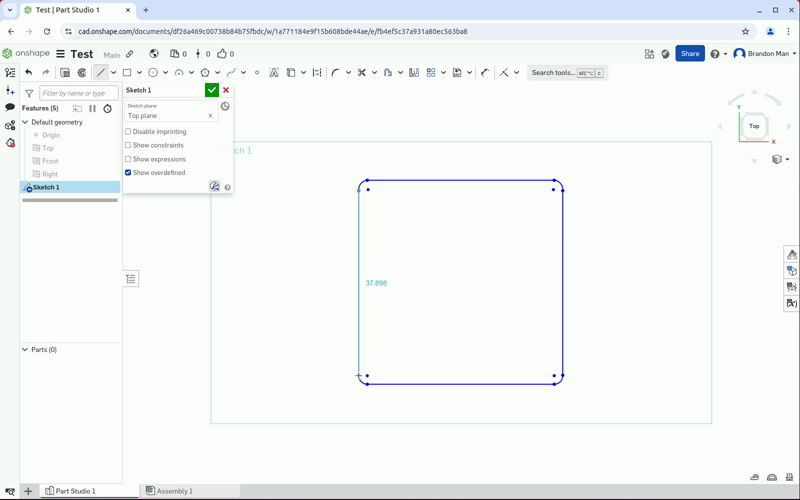
key(esc)
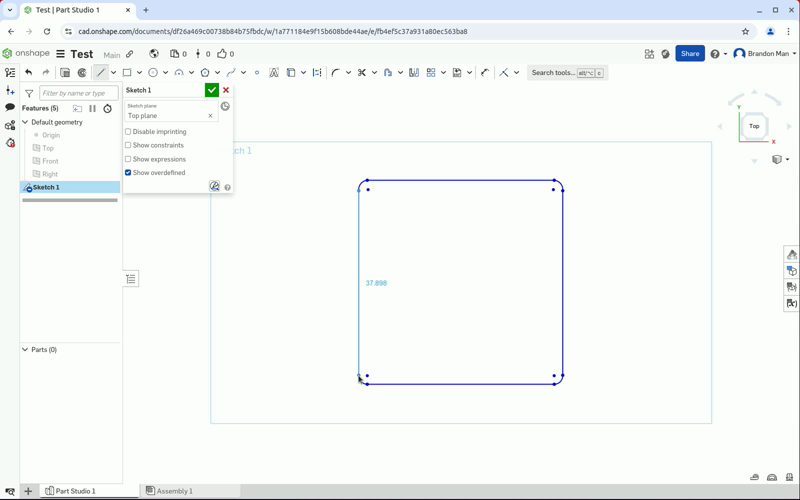
key(a)
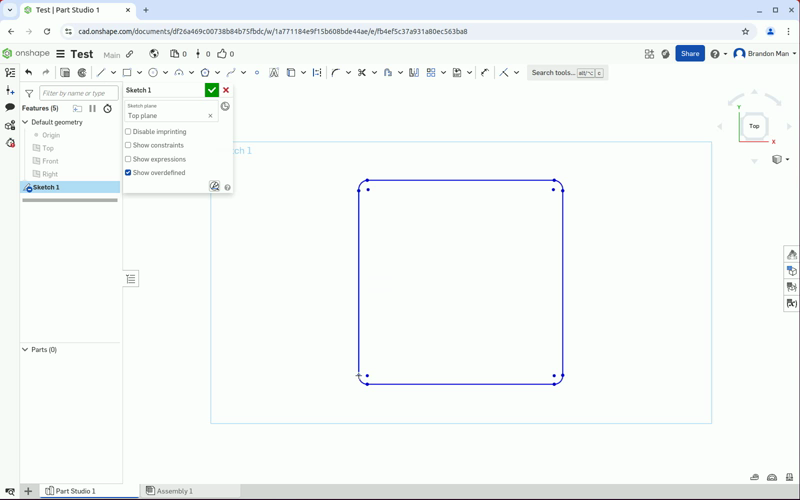
key_down(shift)
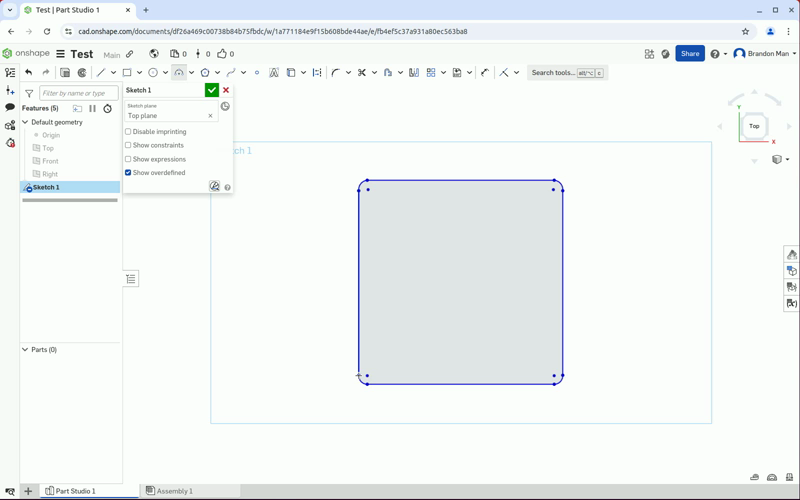
mouse_move(386, 347)
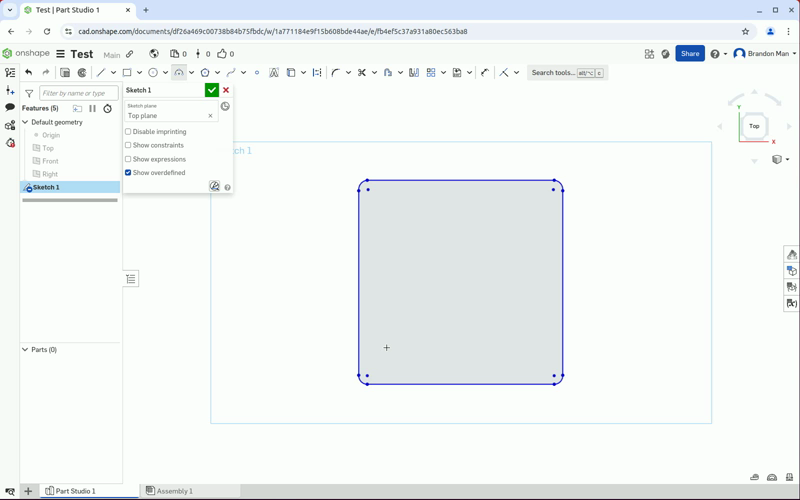
click(386, 347)
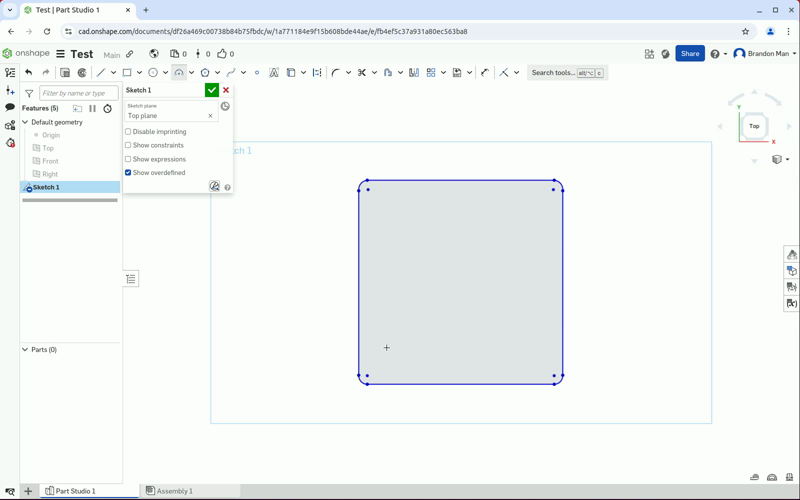
key_up(shift)
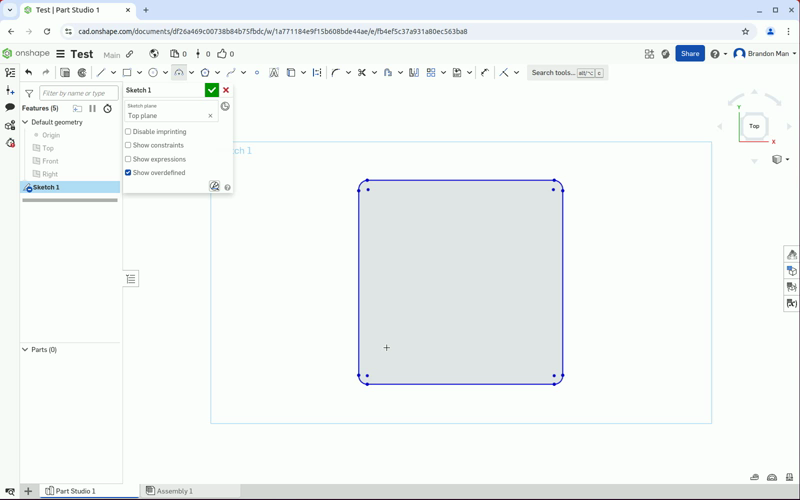
key_down(shift)
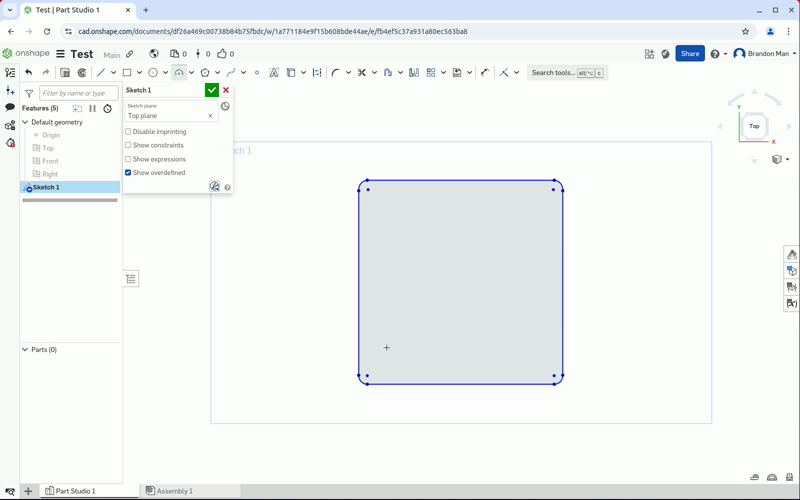
mouse_move(397, 356)
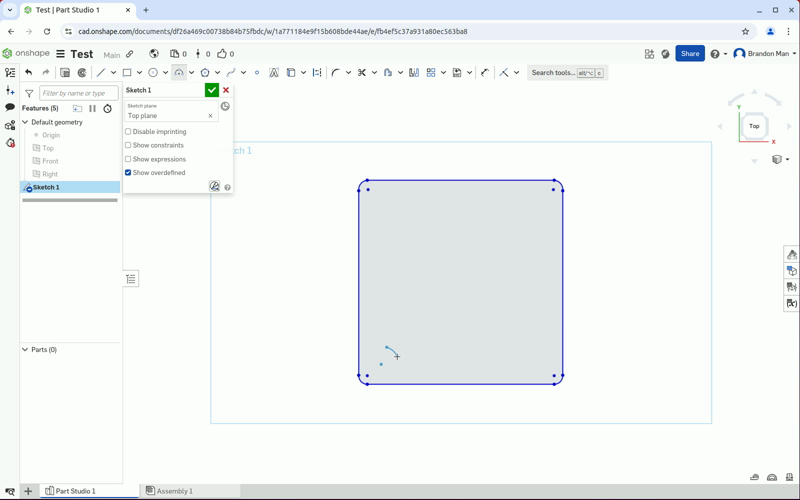
click(397, 356)
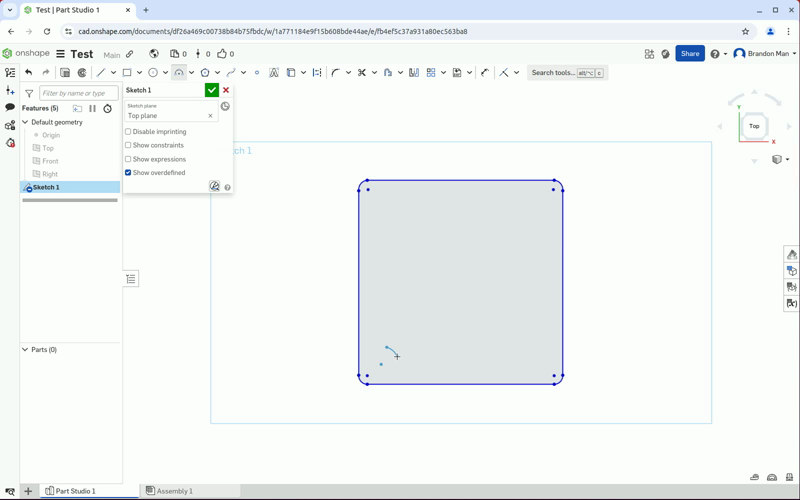
mouse_move(390, 354)
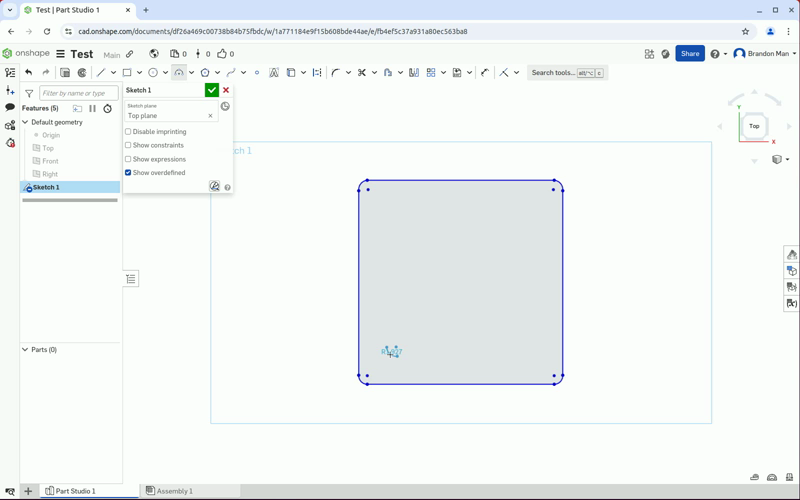
click(390, 354)
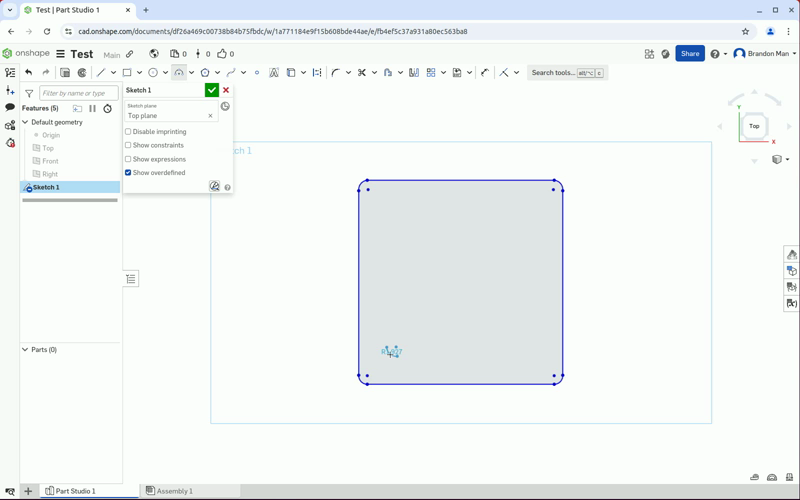
key_up(shift)
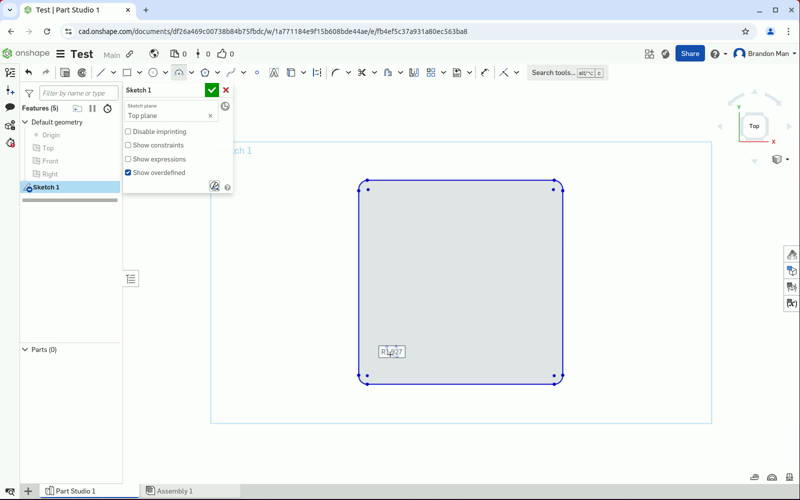
key(esc)
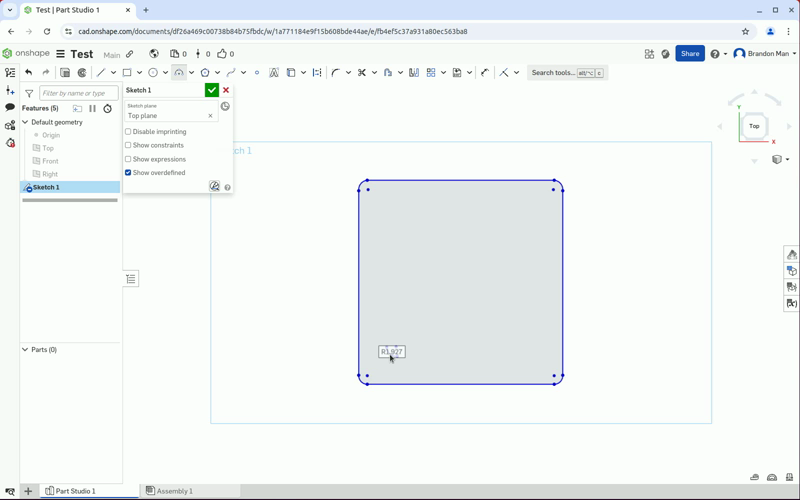
key(l)
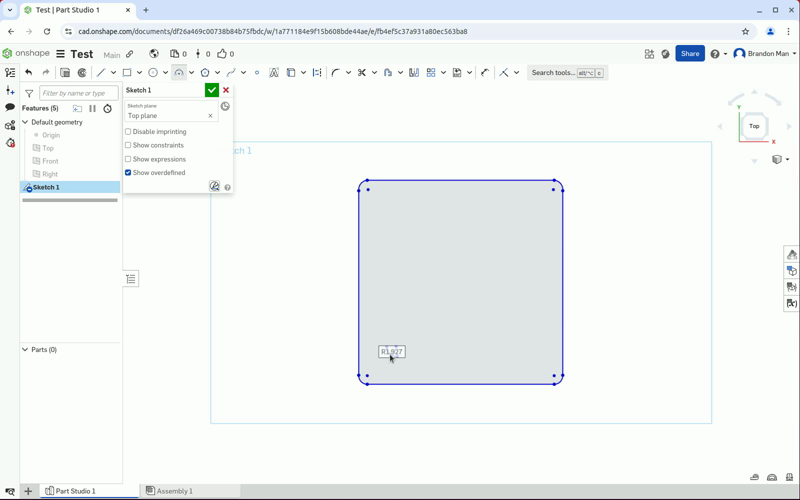
mouse_move(397, 356)
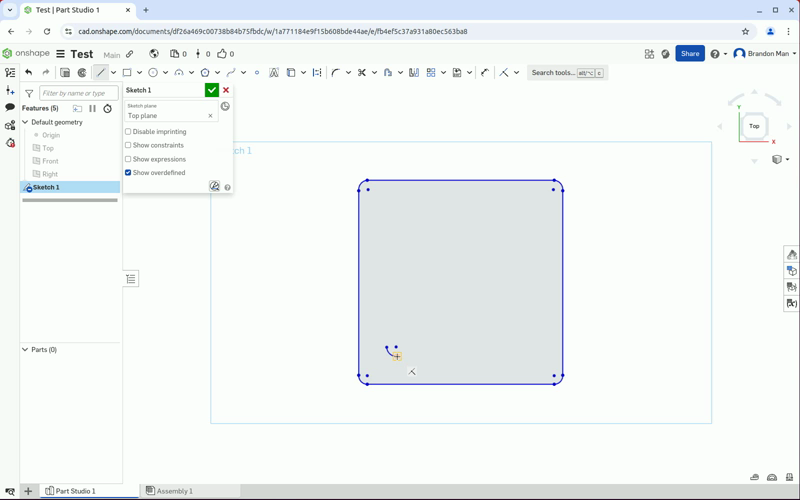
click(397, 356)
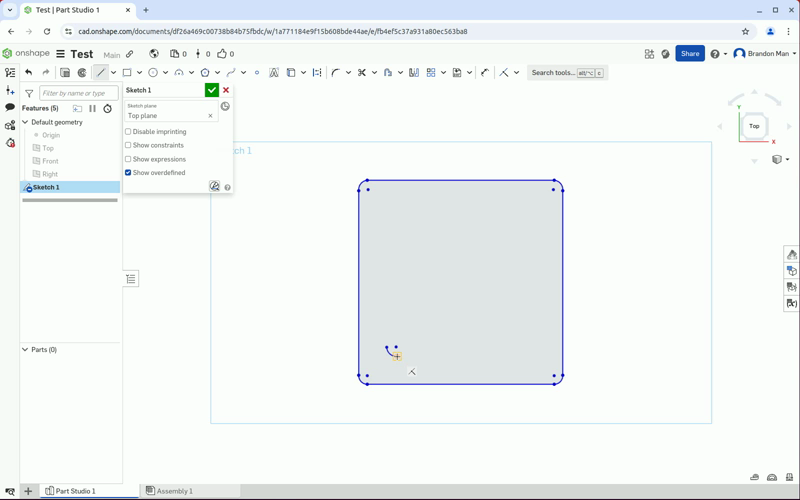
key_down(shift)
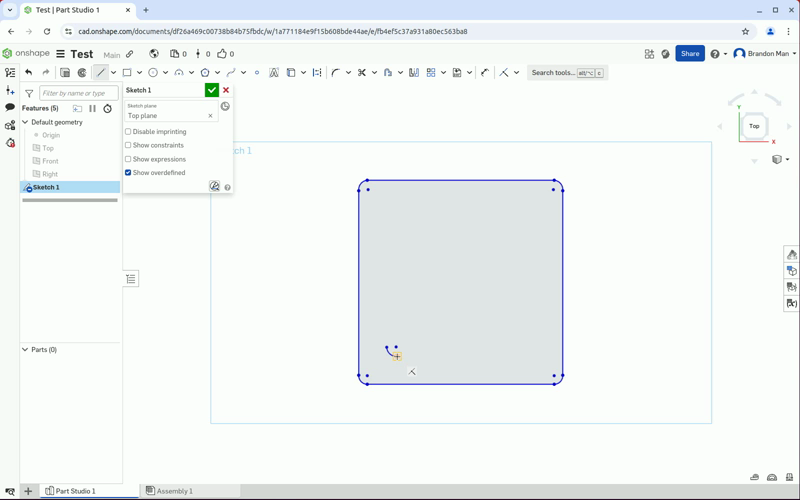
mouse_move(524, 356)
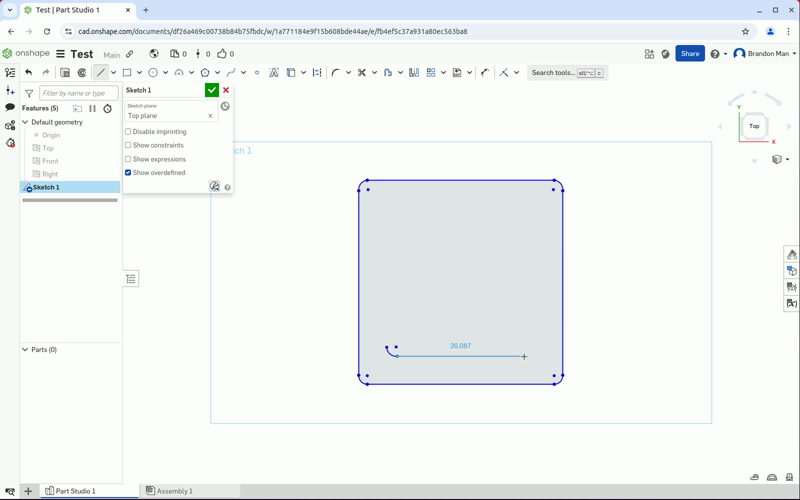
click(524, 356)
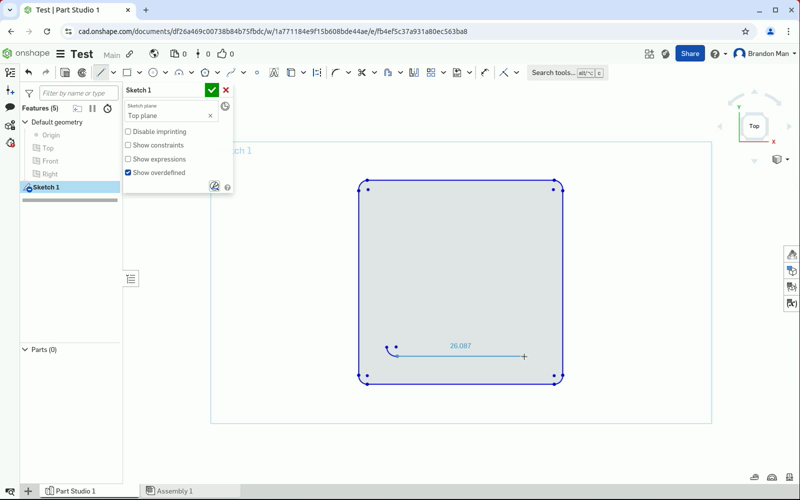
key_up(shift)
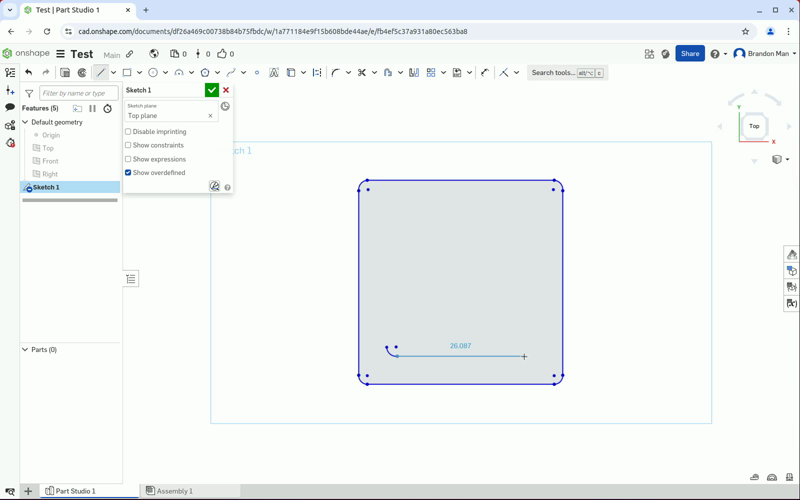
key(esc)
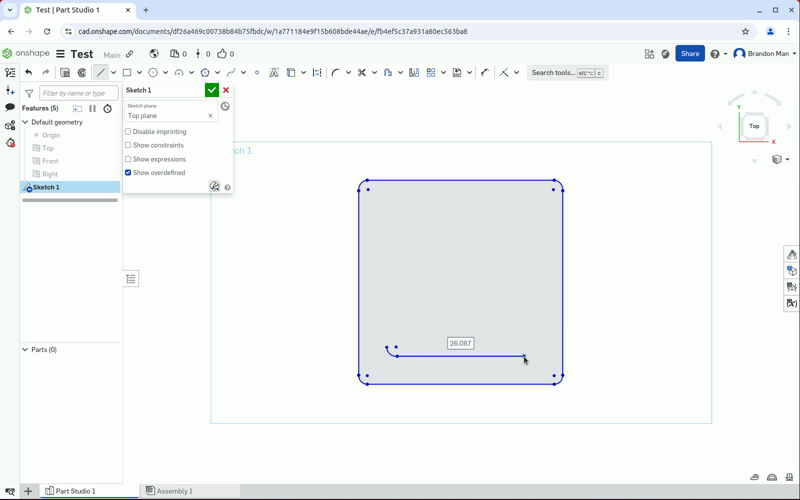
key(a)
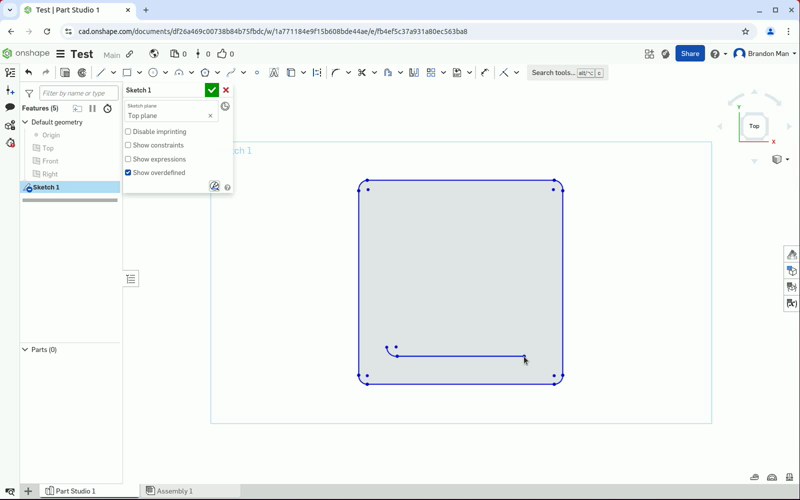
mouse_move(524, 356)
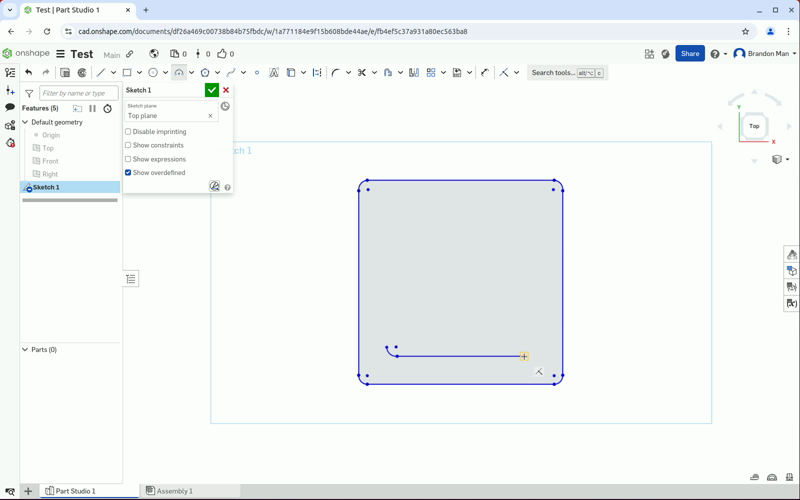
click(524, 356)
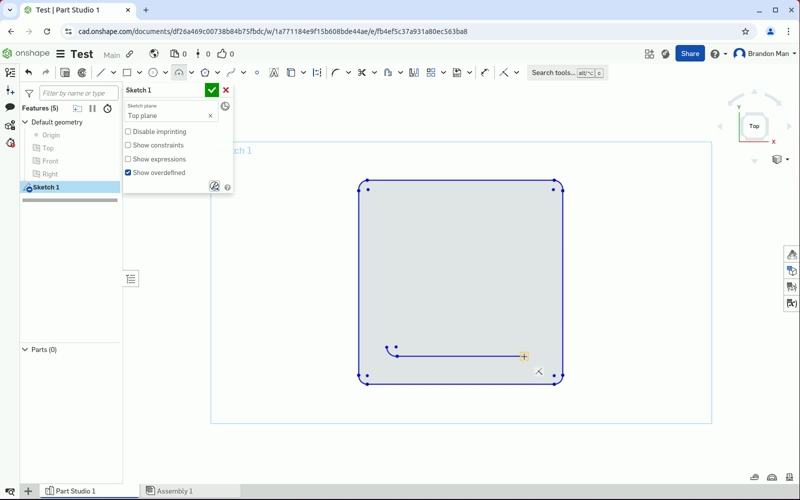
key_down(shift)
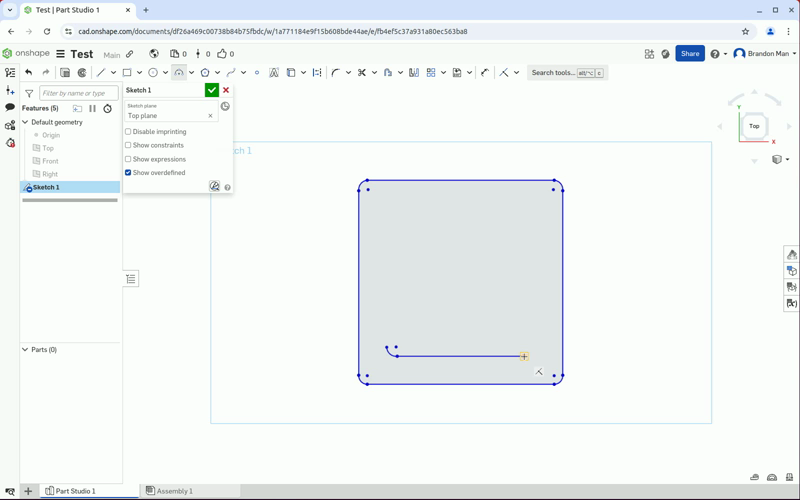
mouse_move(534, 347)
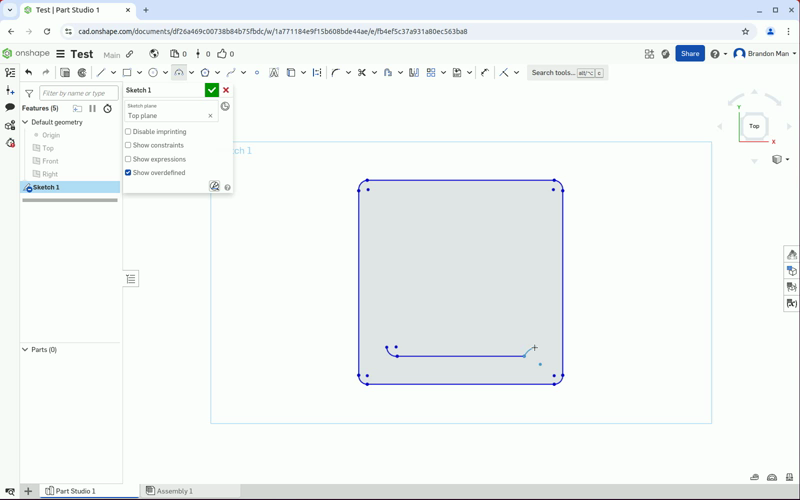
click(534, 347)
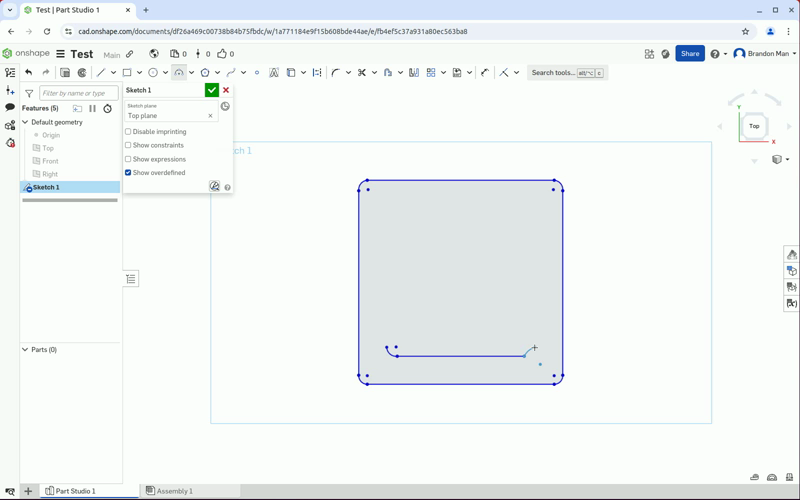
mouse_move(531, 354)
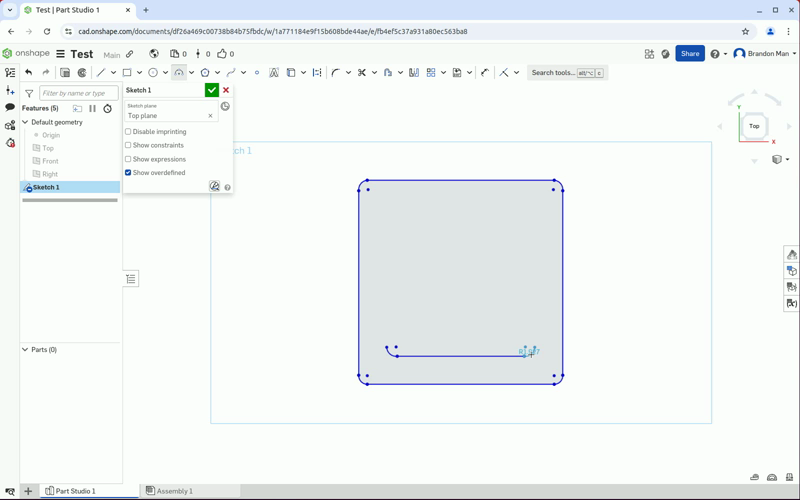
click(531, 354)
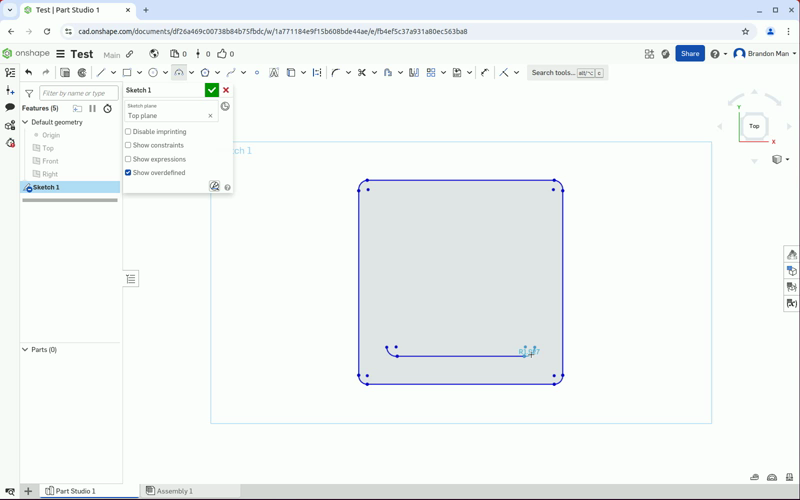
key_up(shift)
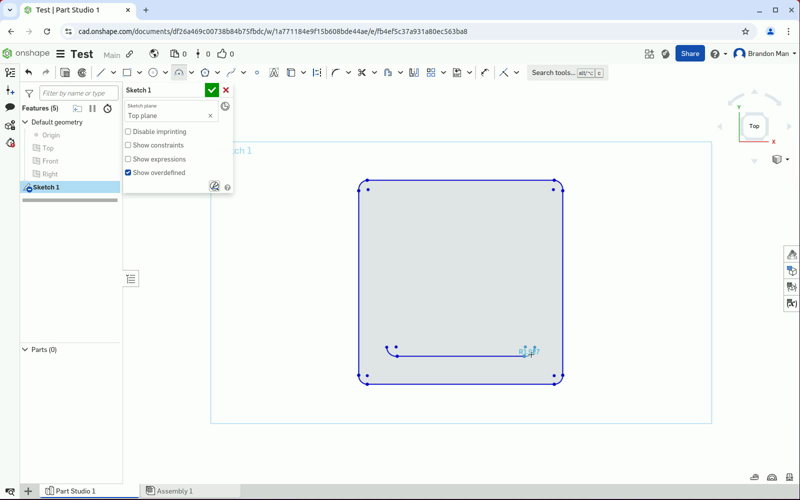
key(esc)
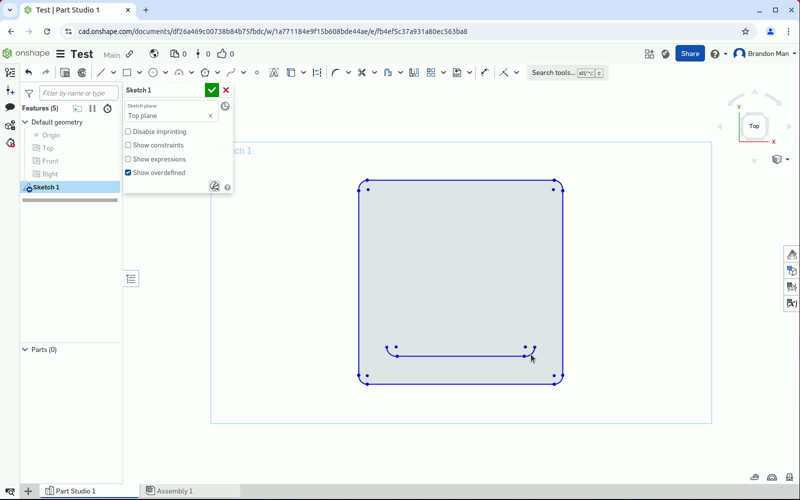
key(l)
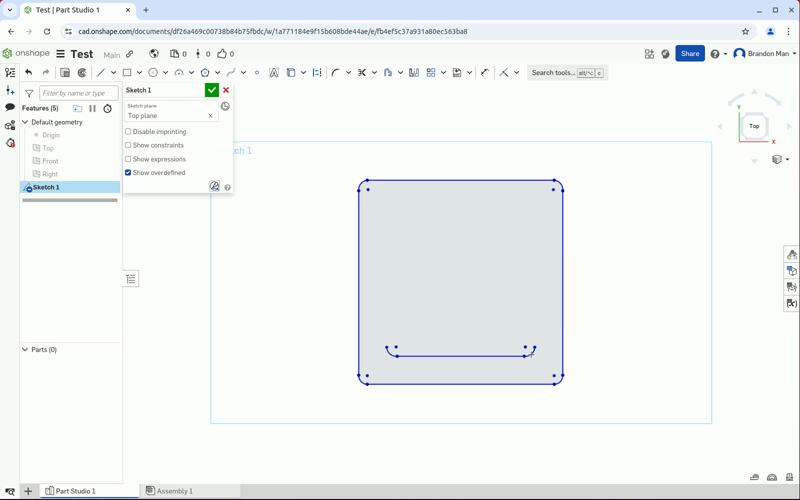
mouse_move(534, 347)
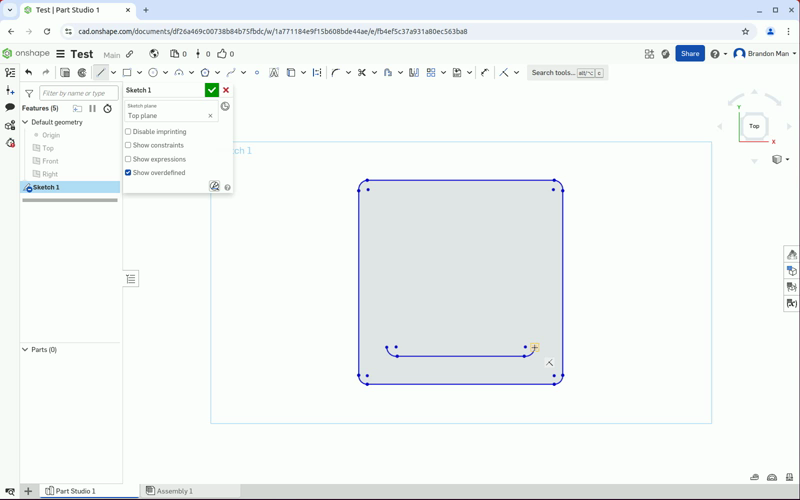
click(534, 347)
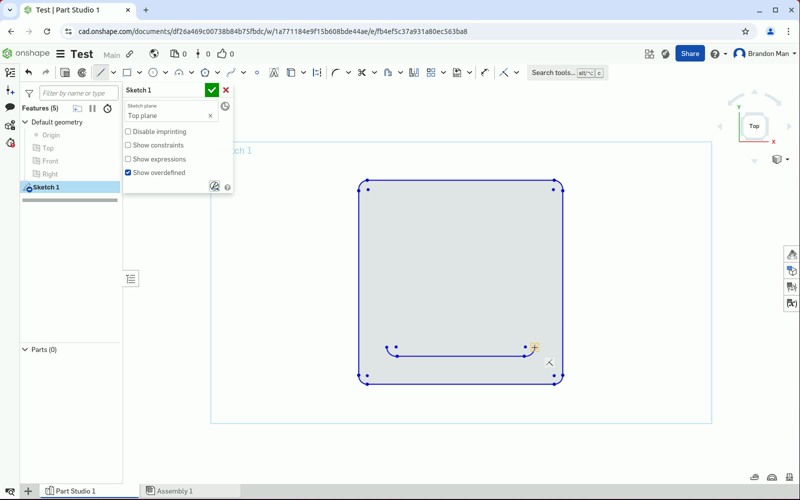
key_down(shift)
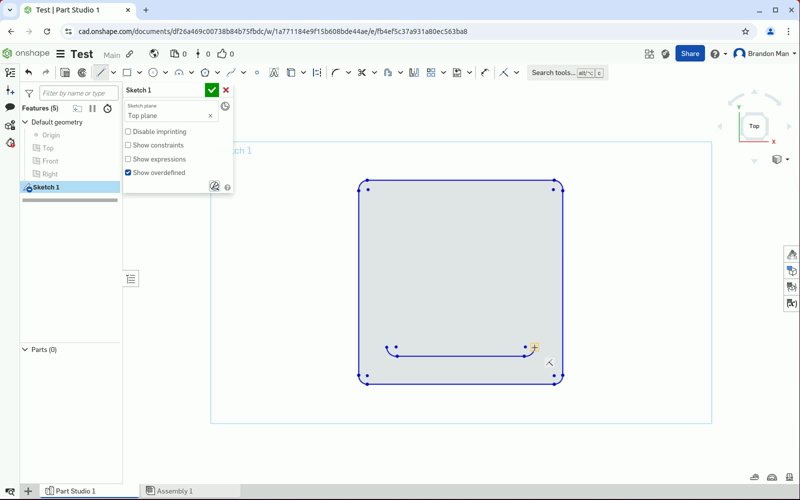
mouse_move(534, 218)
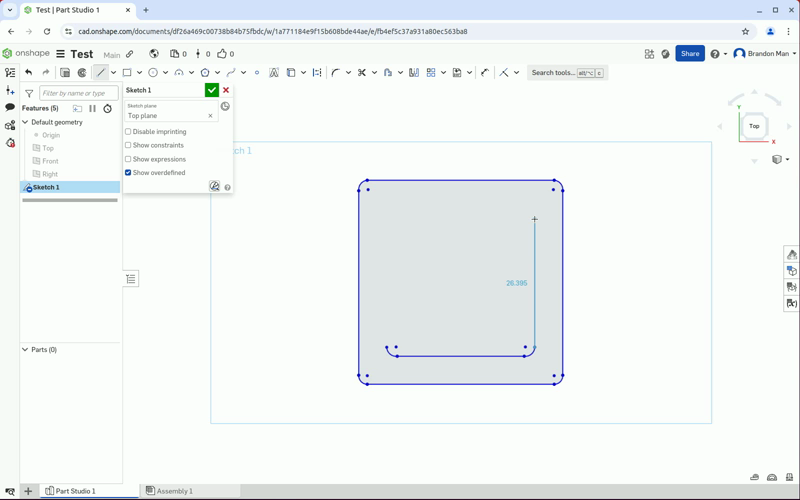
click(534, 218)
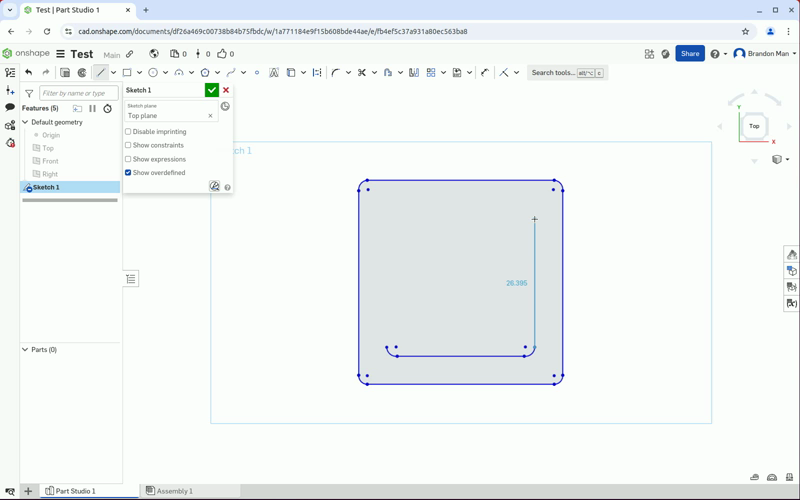
key_up(shift)
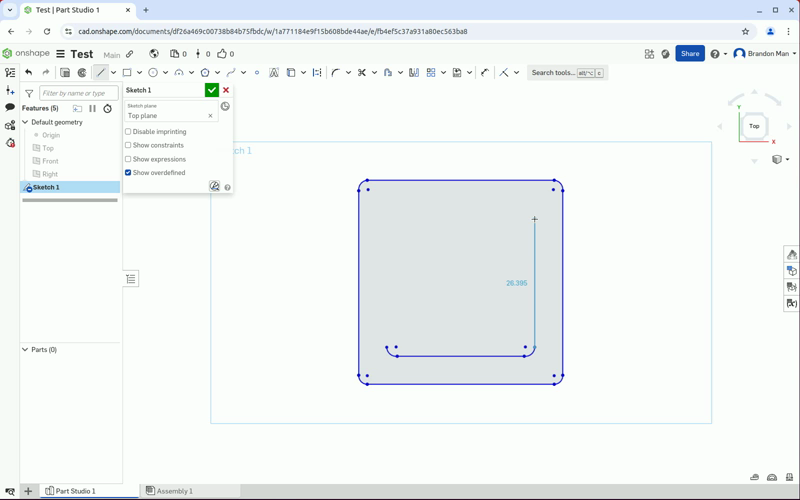
key(esc)
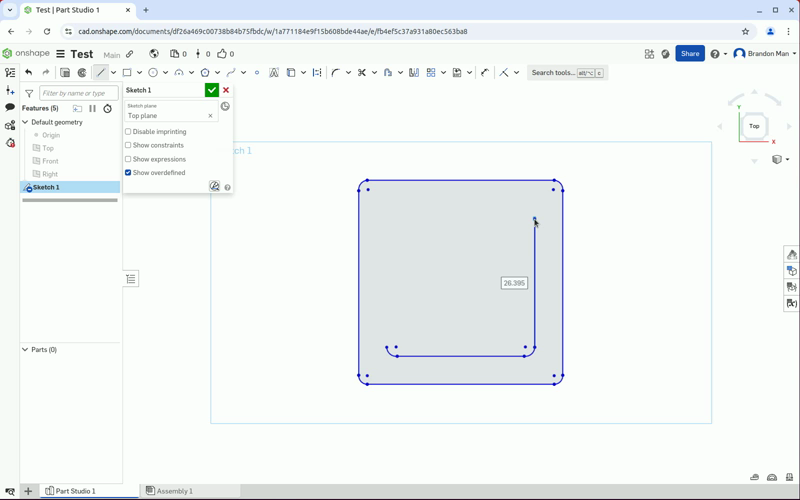
key(a)
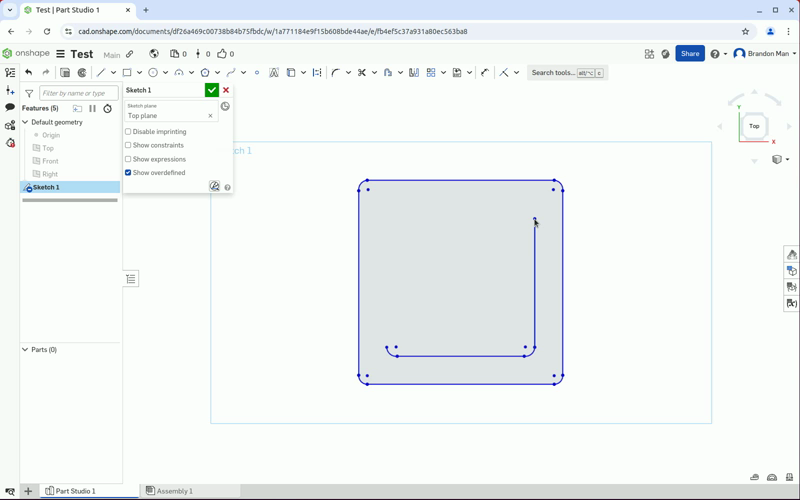
mouse_move(534, 218)
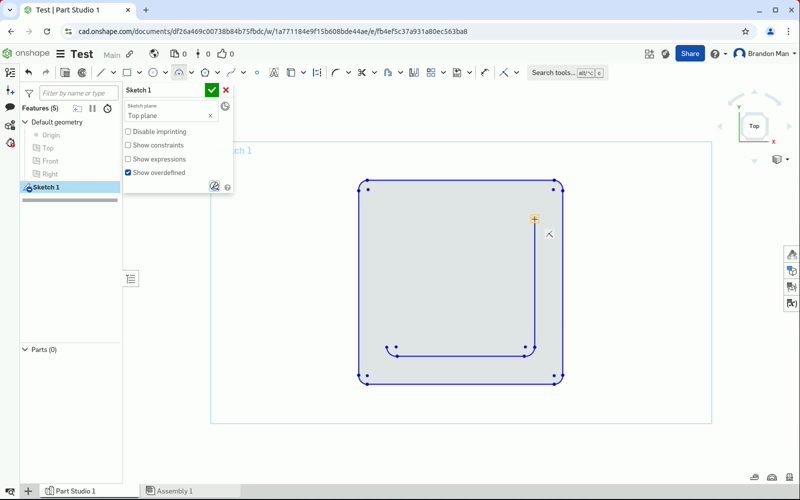
click(534, 218)
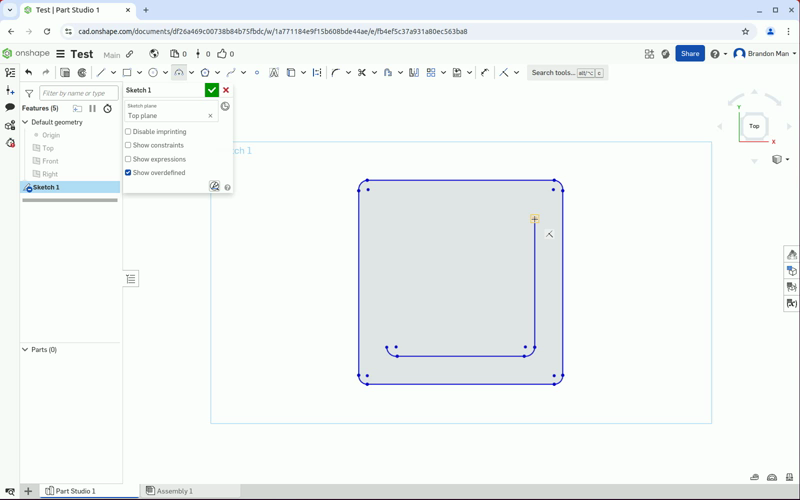
key_down(shift)
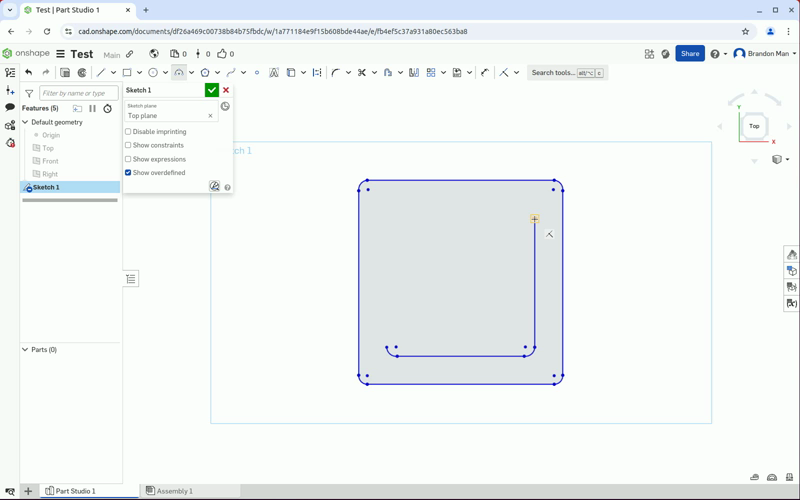
mouse_move(524, 209)
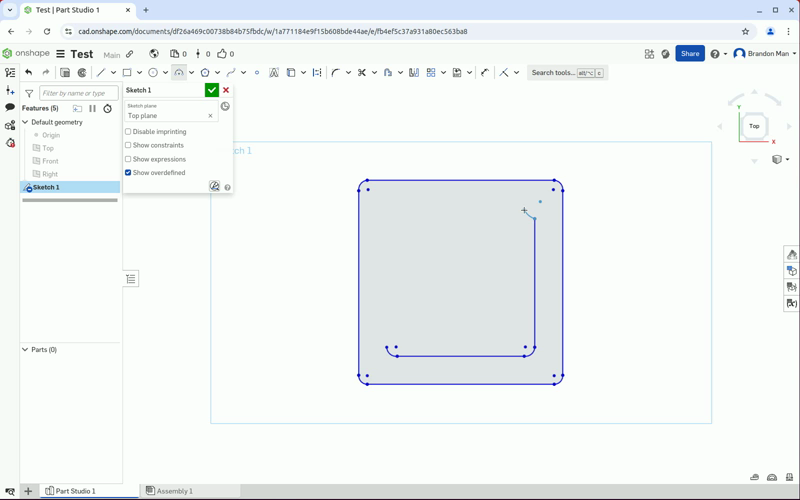
click(524, 209)
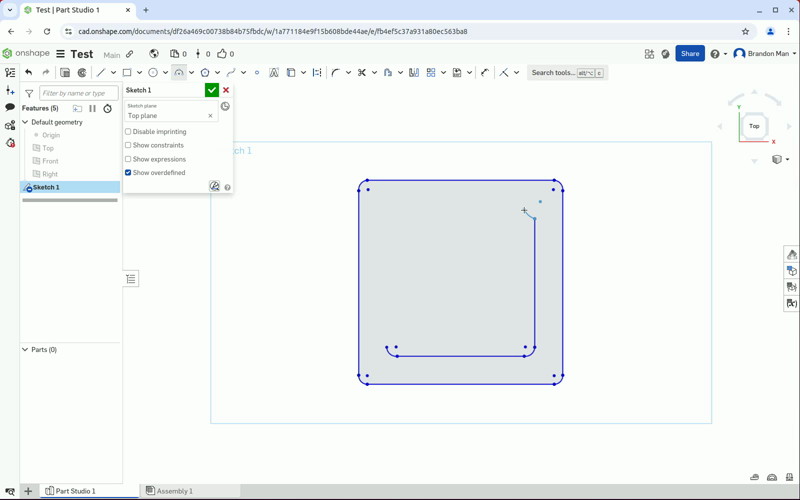
mouse_move(531, 212)
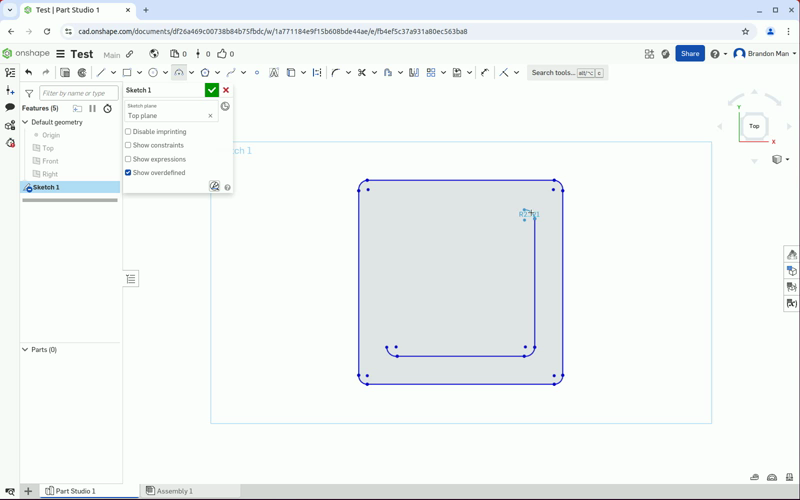
click(531, 212)
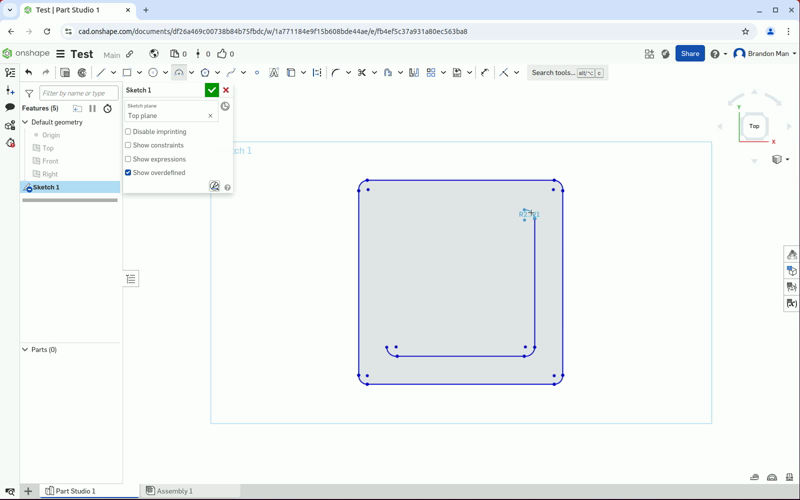
key_up(shift)
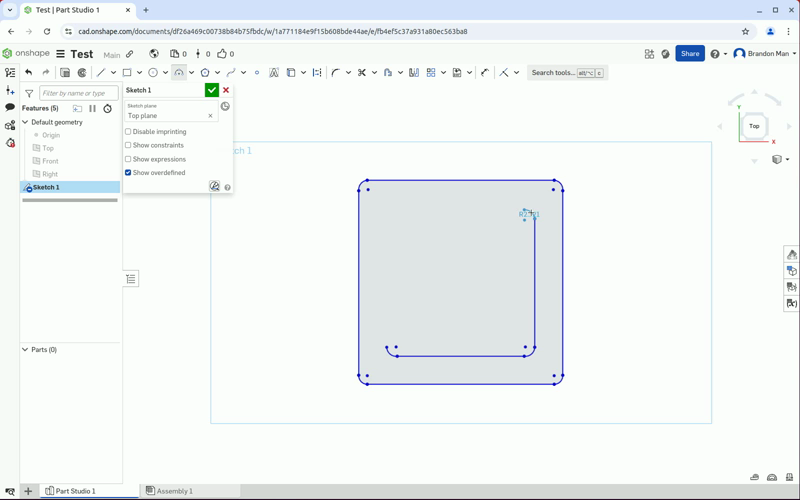
key(esc)
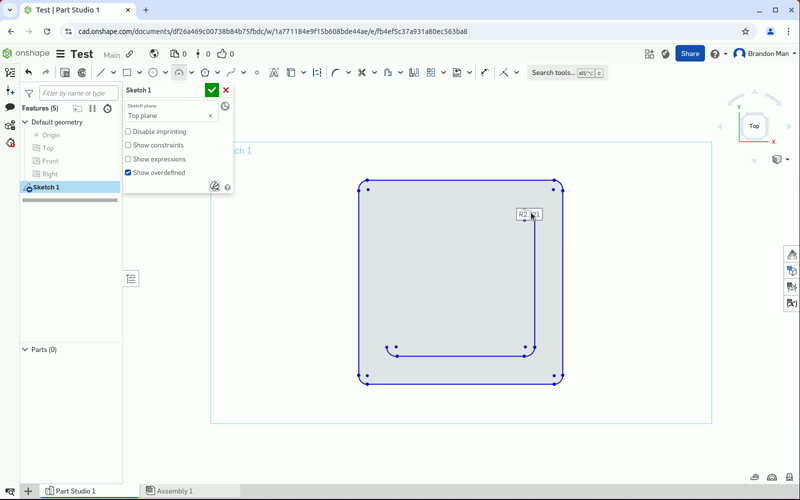
key(l)
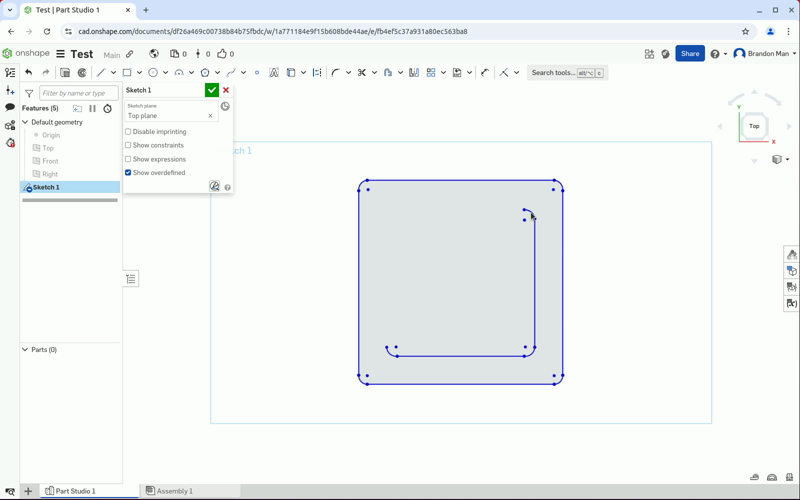
mouse_move(524, 209)
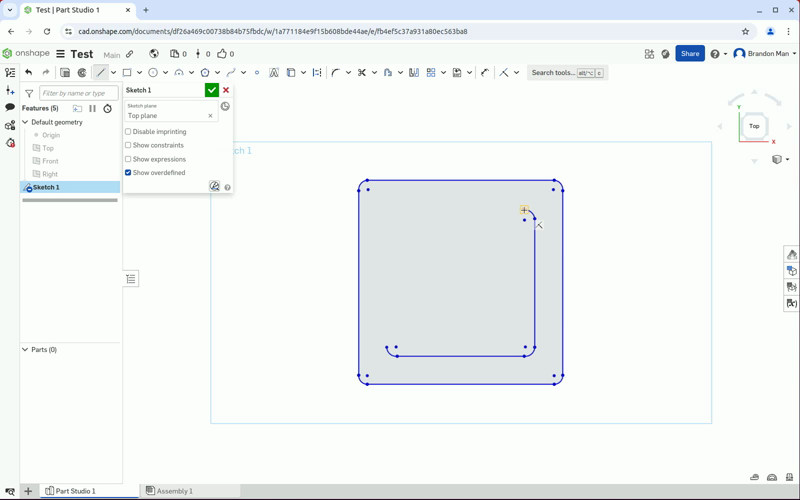
click(524, 209)
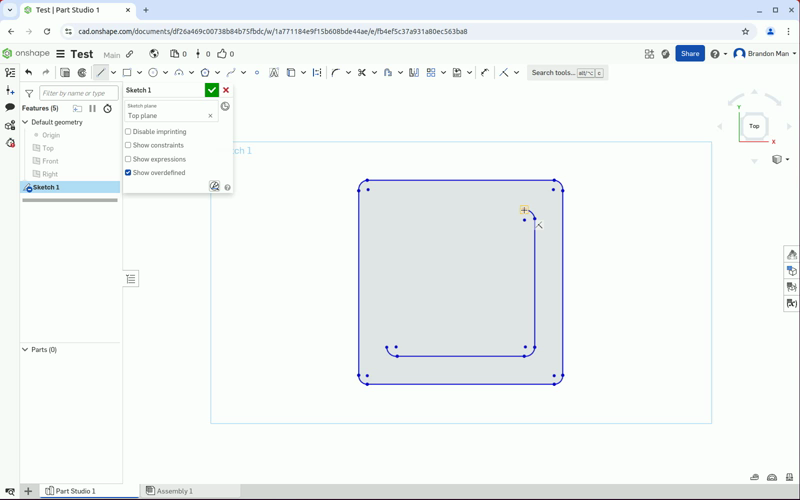
key_down(shift)
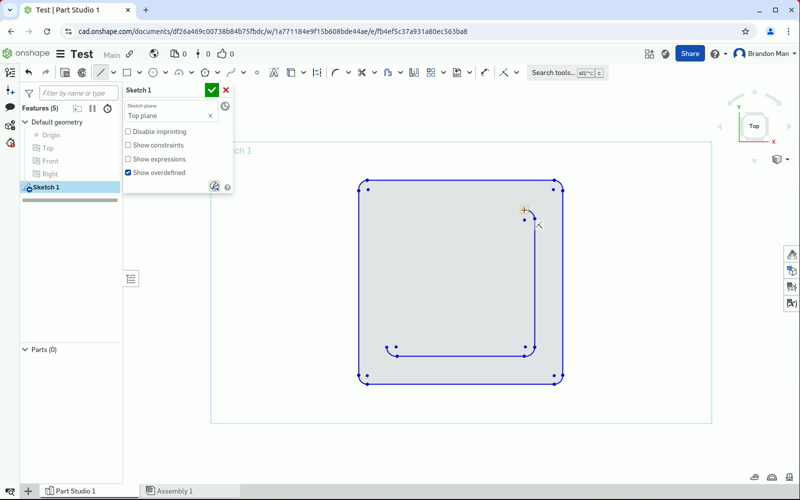
mouse_move(397, 209)
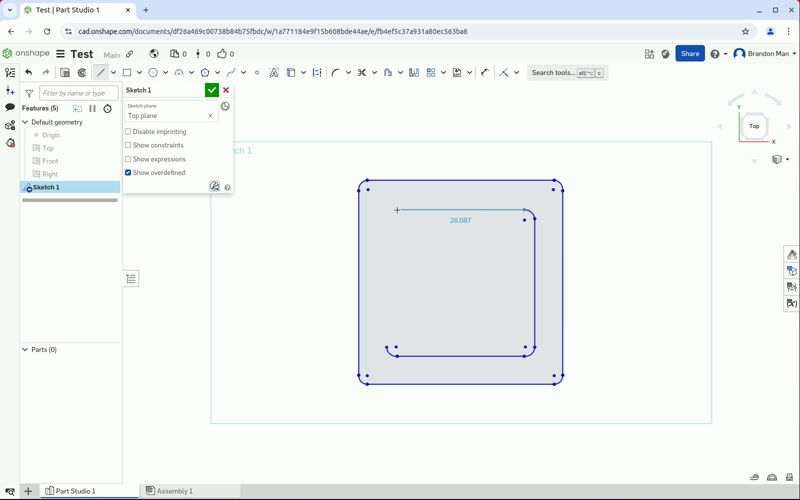
click(397, 209)
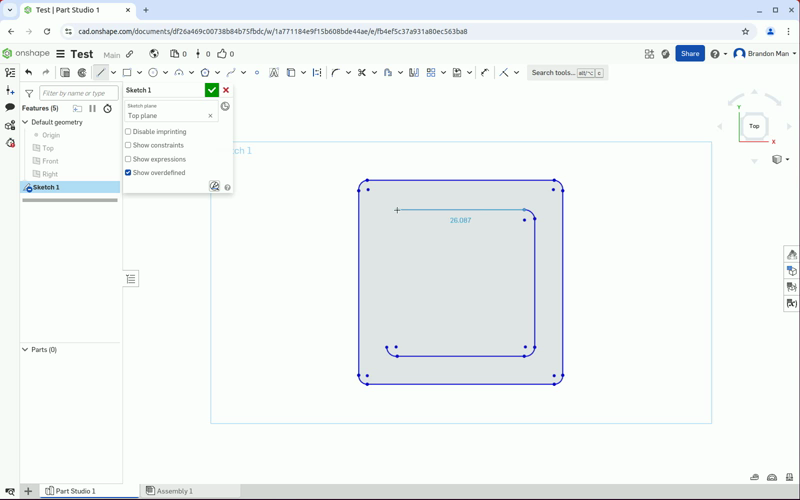
key_up(shift)
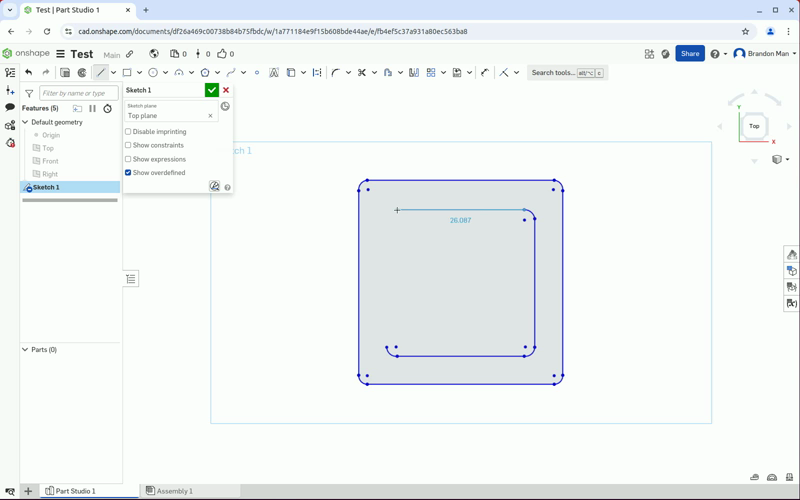
key(esc)
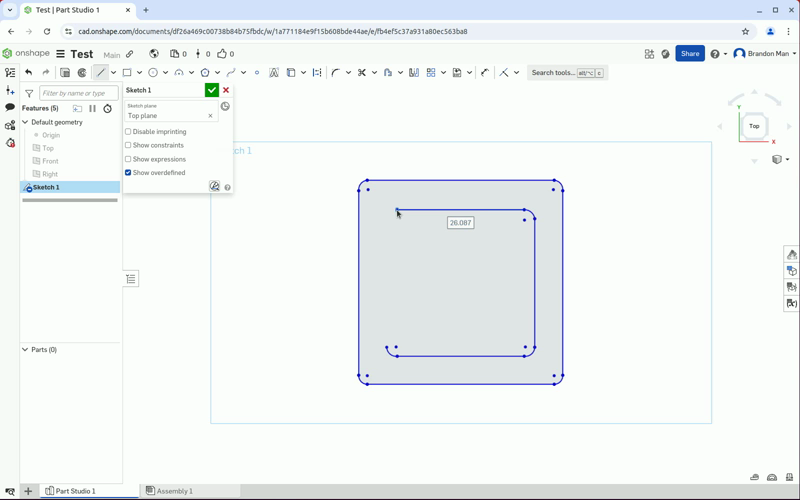
key(a)
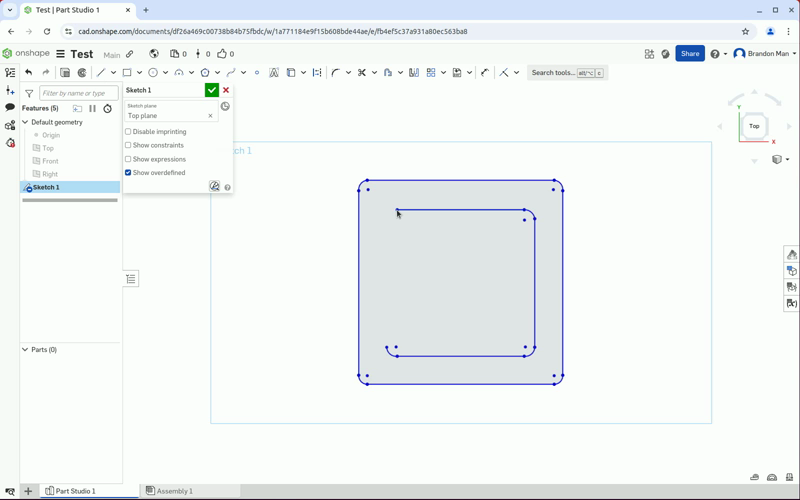
mouse_move(397, 209)
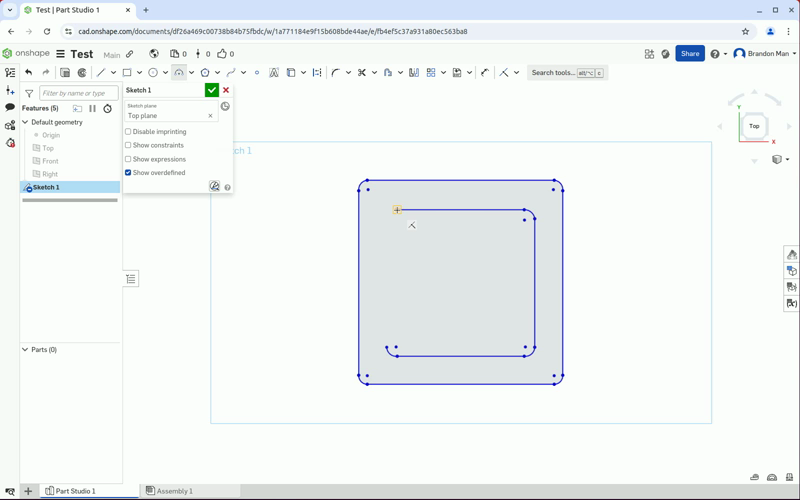
click(397, 209)
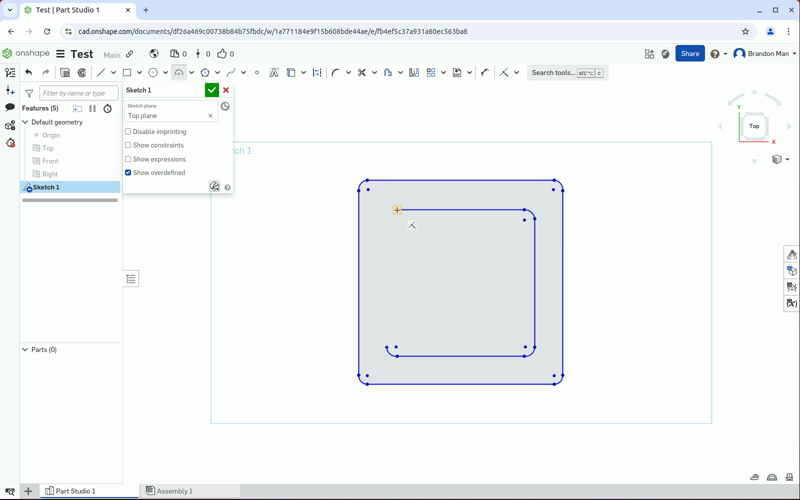
key_down(shift)
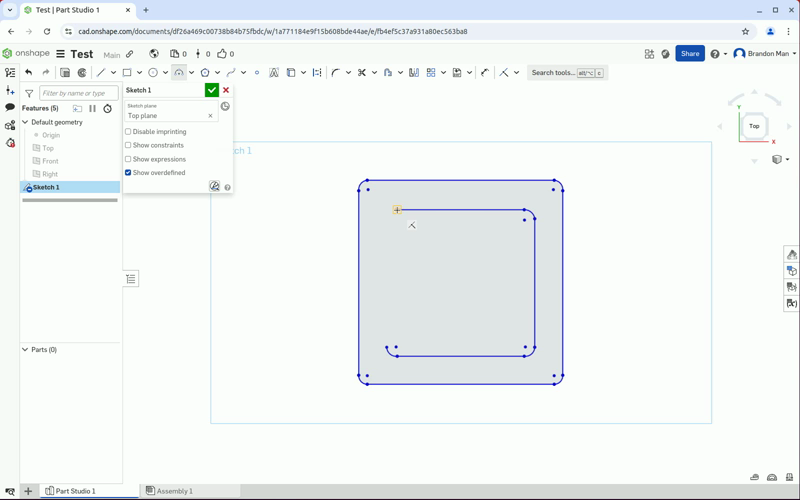
mouse_move(386, 218)
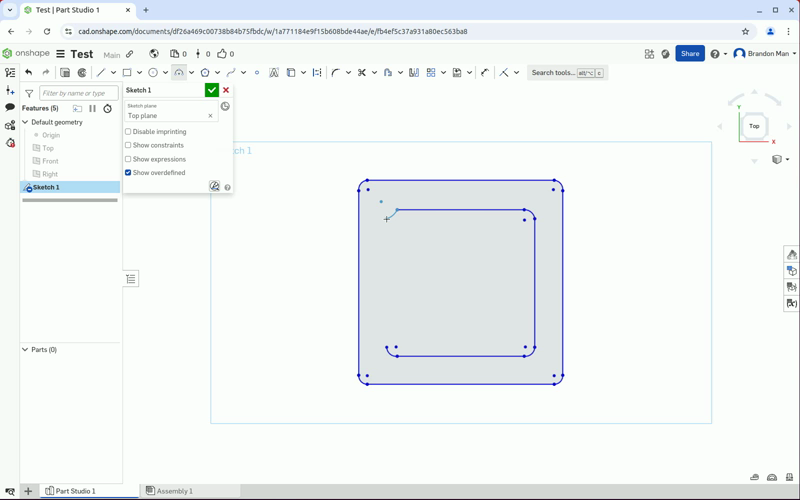
click(386, 218)
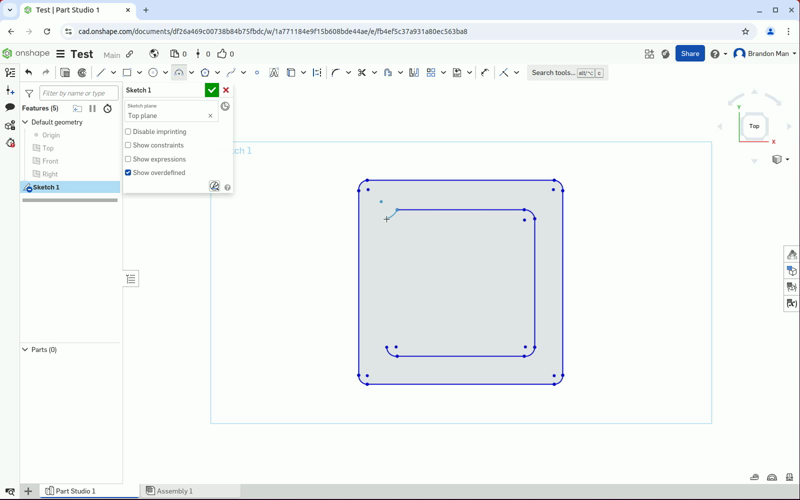
mouse_move(390, 212)
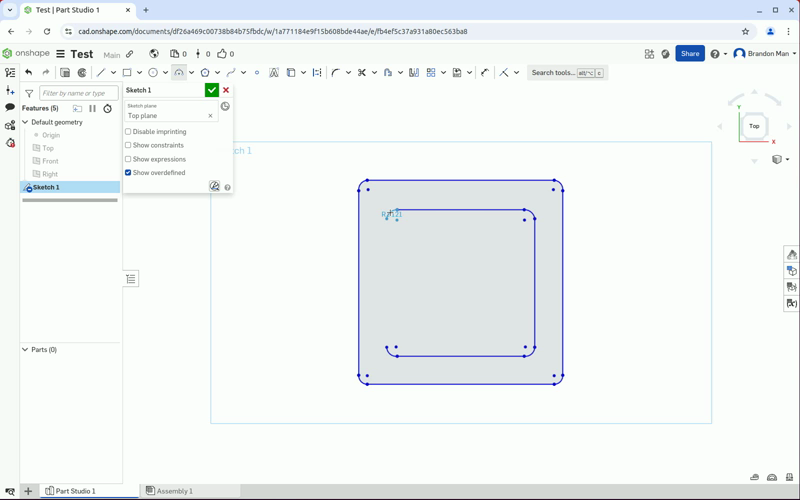
click(390, 212)
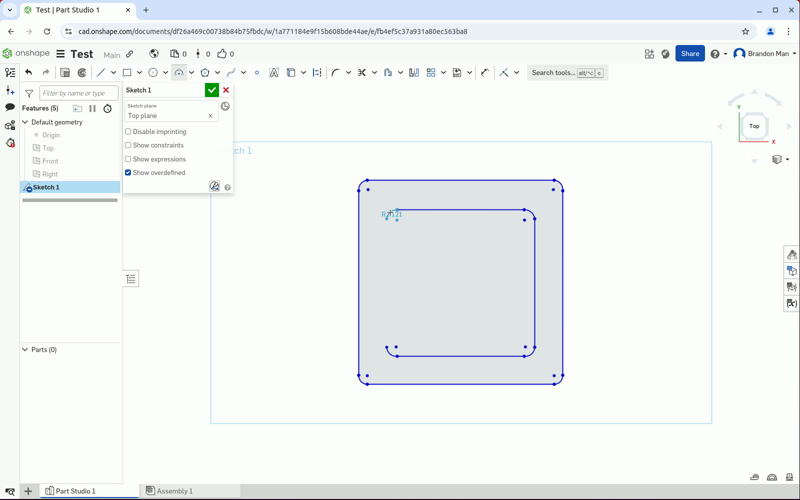
key_up(shift)
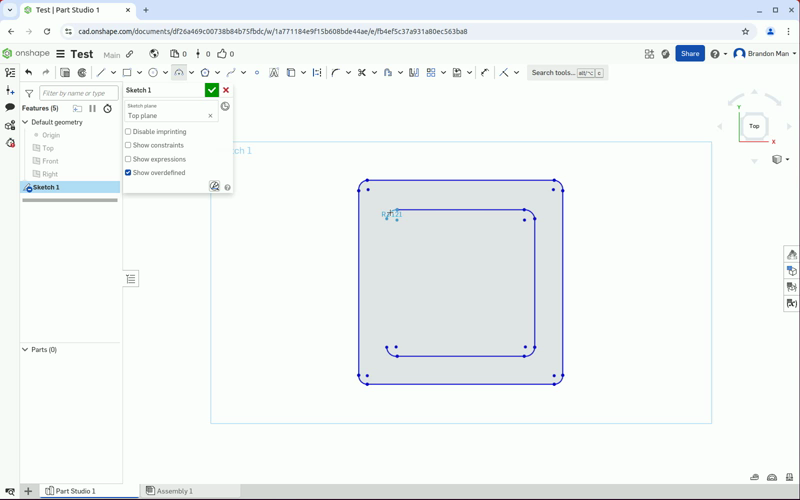
key(esc)
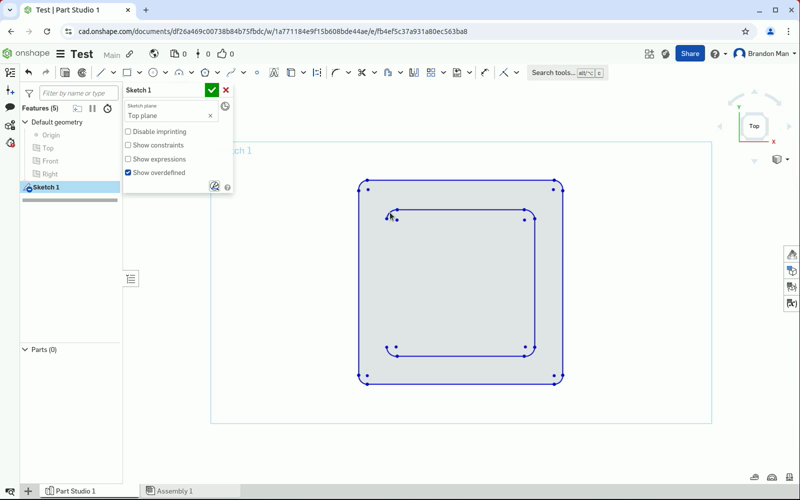
key(l)
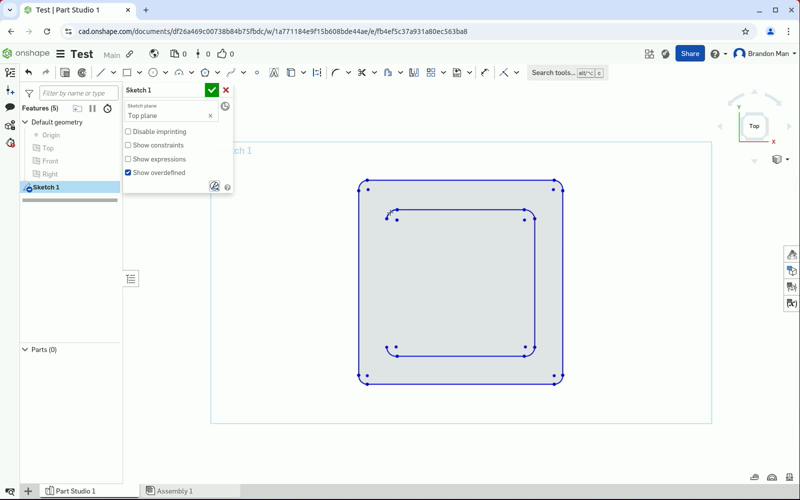
mouse_move(386, 218)
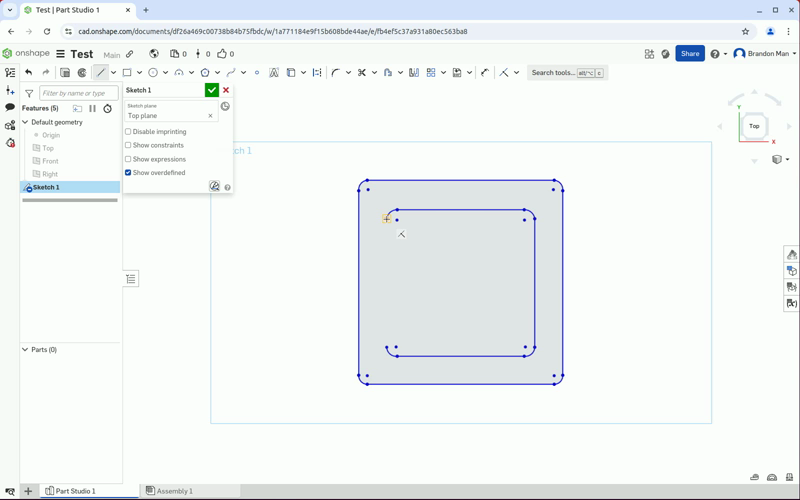
click(386, 218)
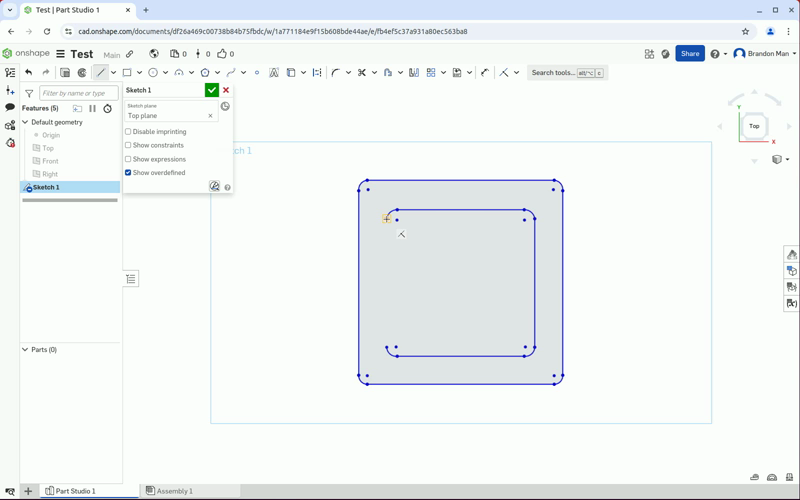
key_down(shift)
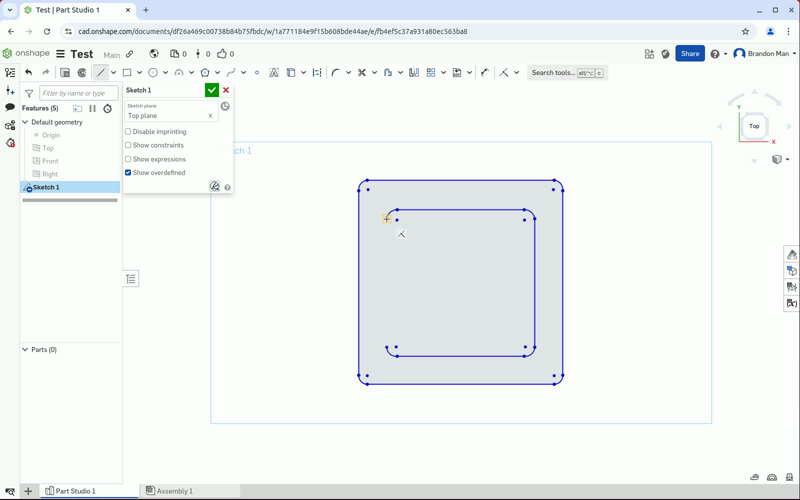
mouse_move(386, 347)
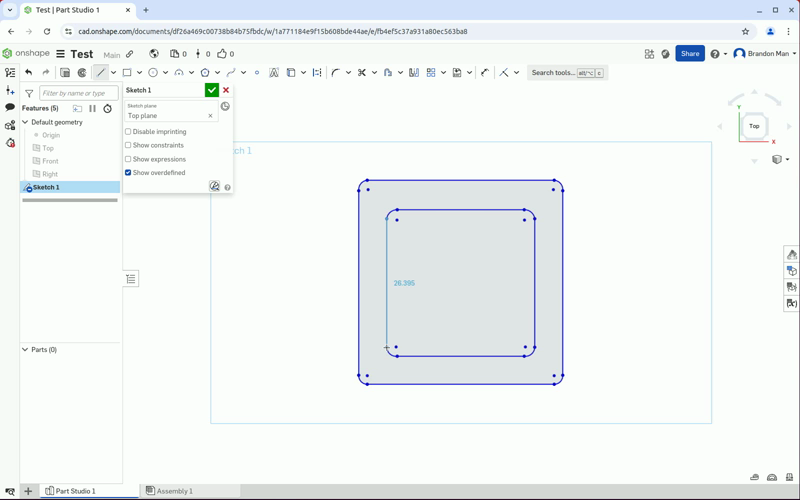
key_up(shift)
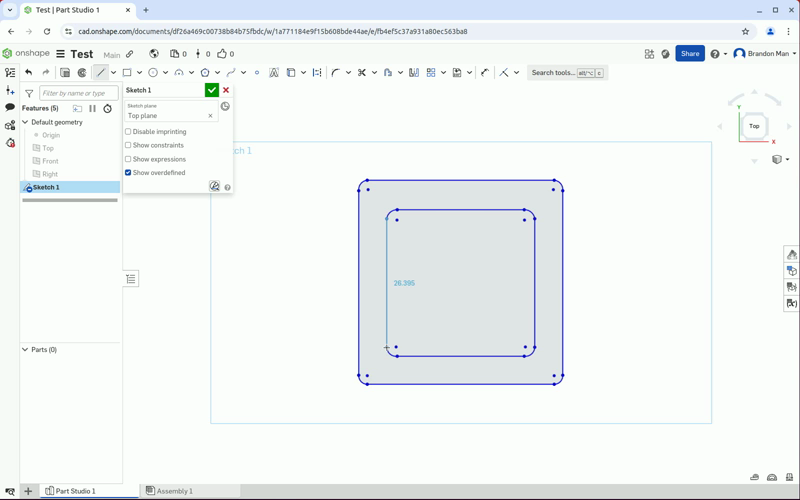
click(386, 347)
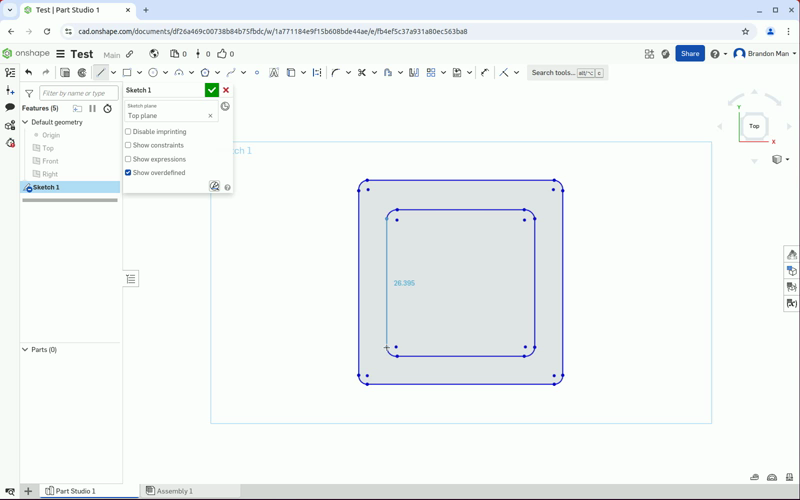
key(esc)
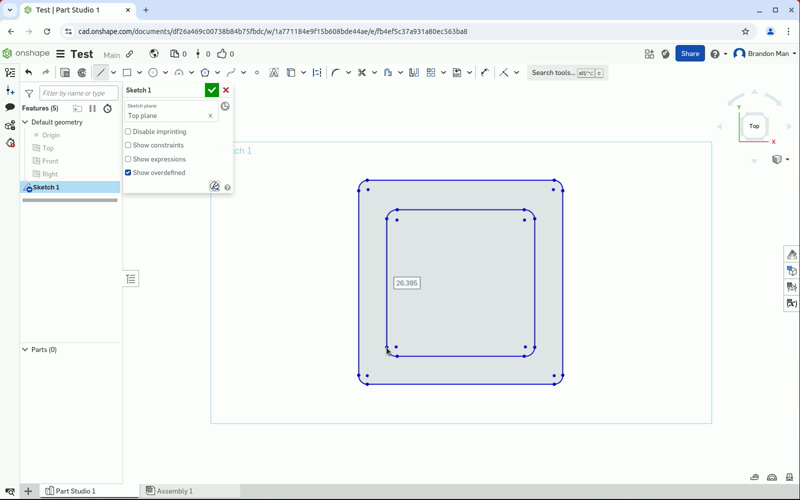
mouse_move(540, 195)
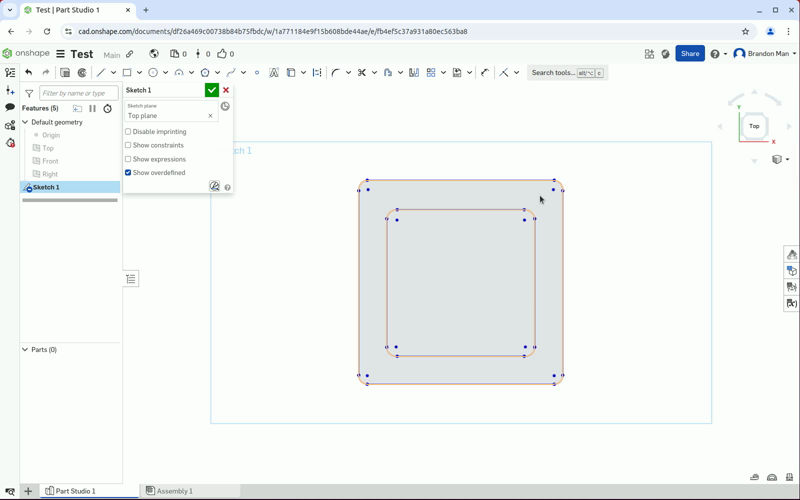
click(540, 195)
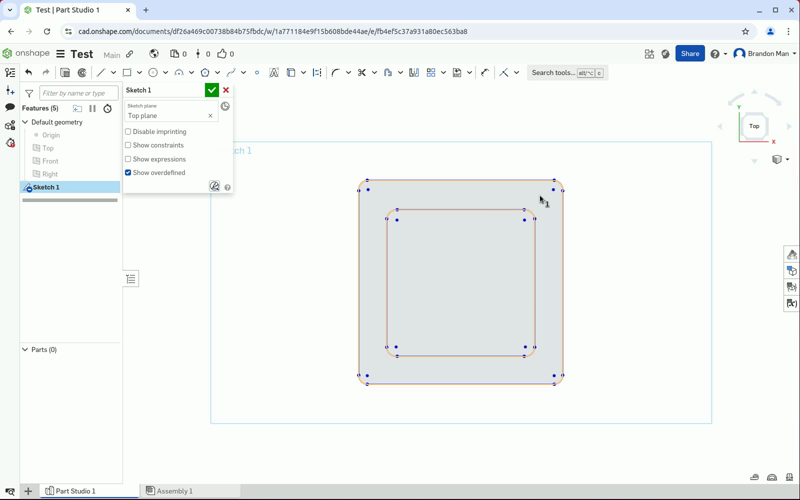
mouse_move(73, 352)
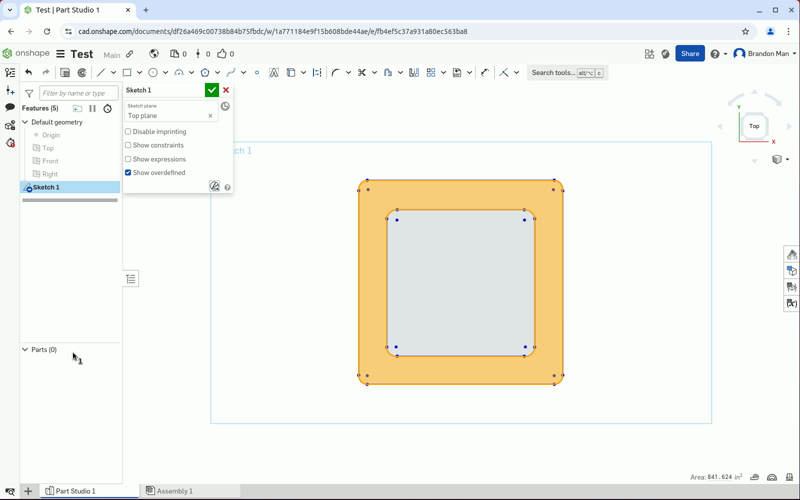
key(shift+y)
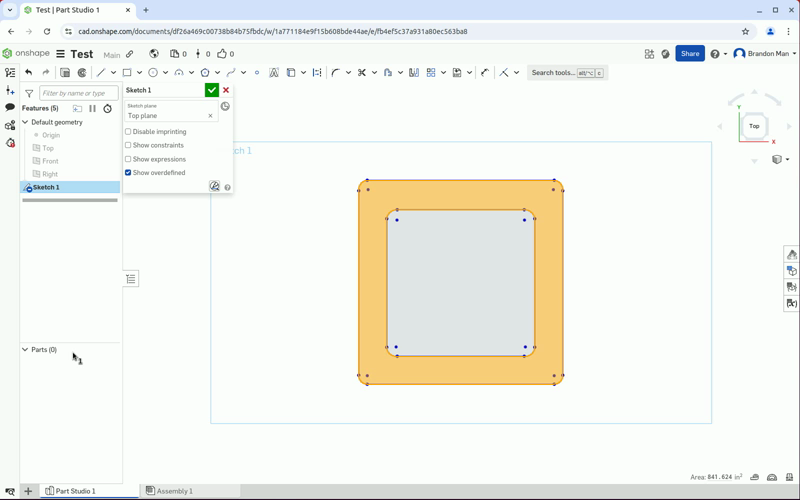
key(shift+e)
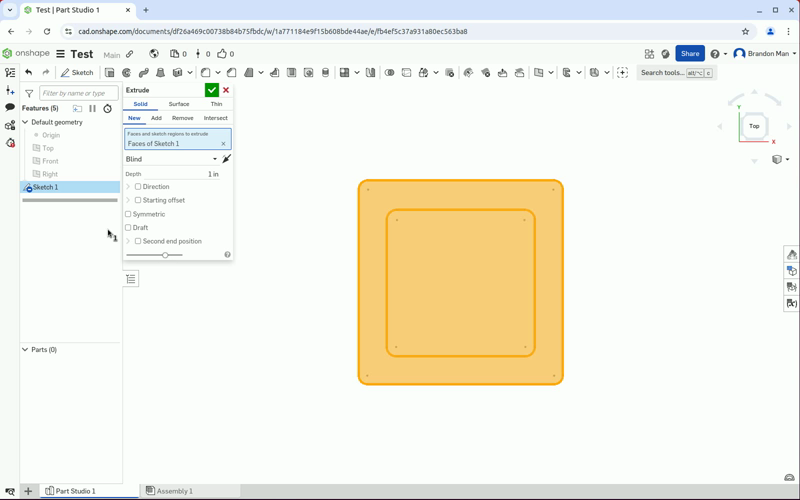
mouse_move(143, 106)
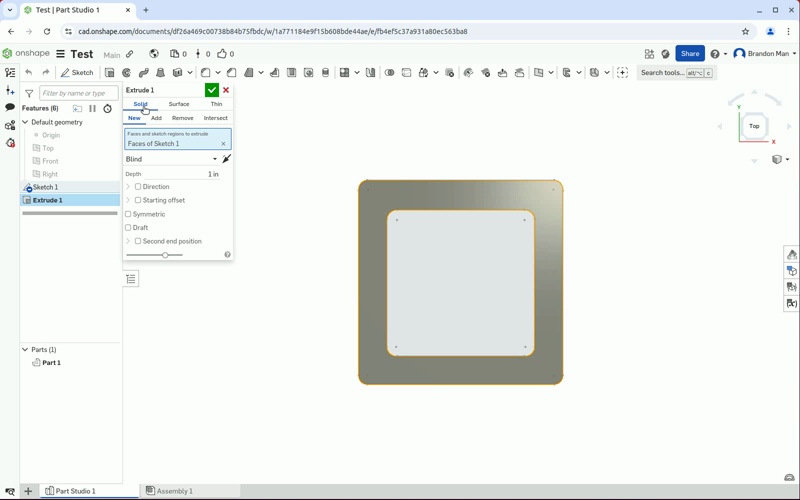
click(143, 106)
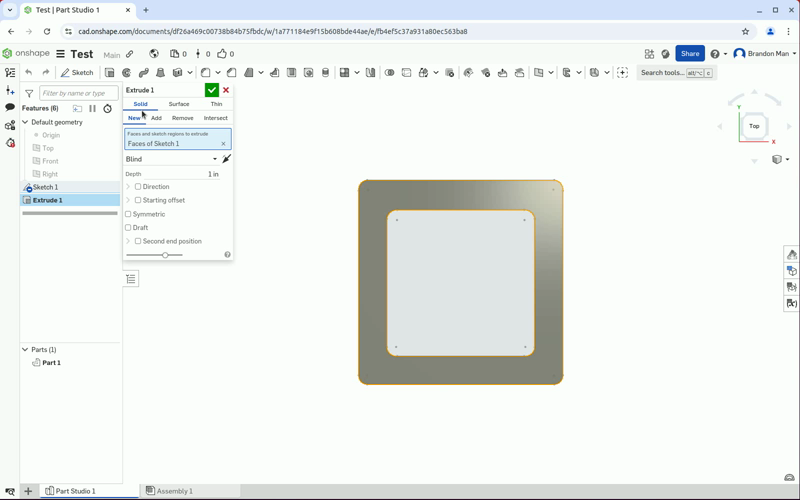
mouse_move(137, 120)
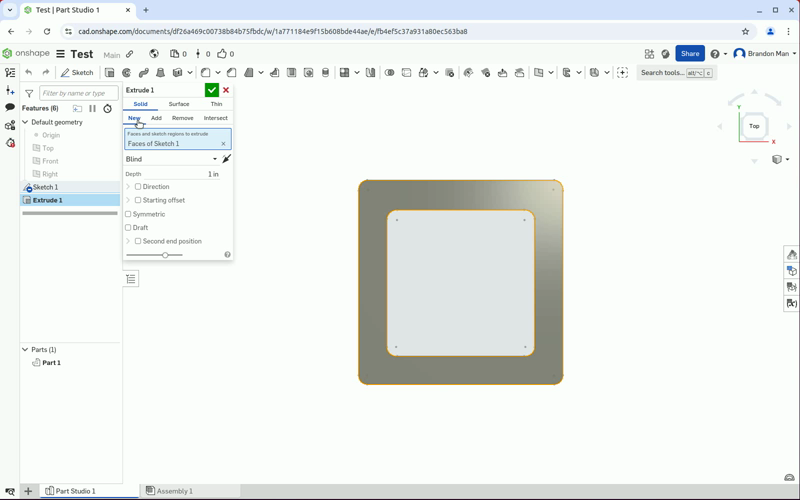
click(137, 120)
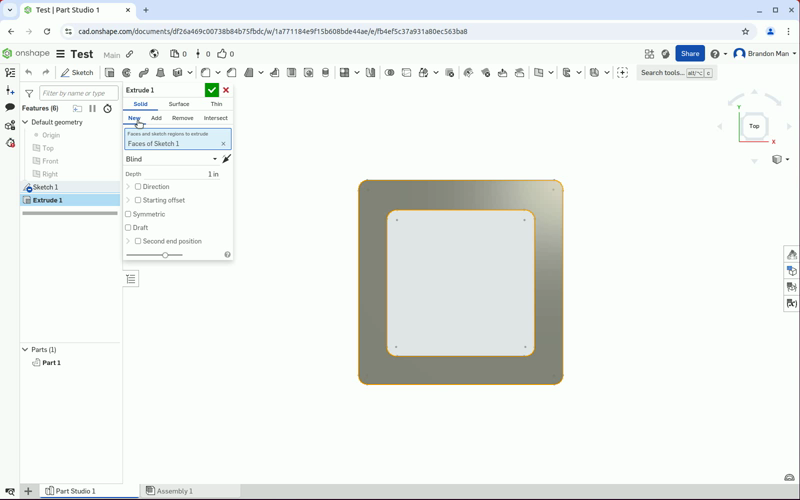
key(tab, 4)
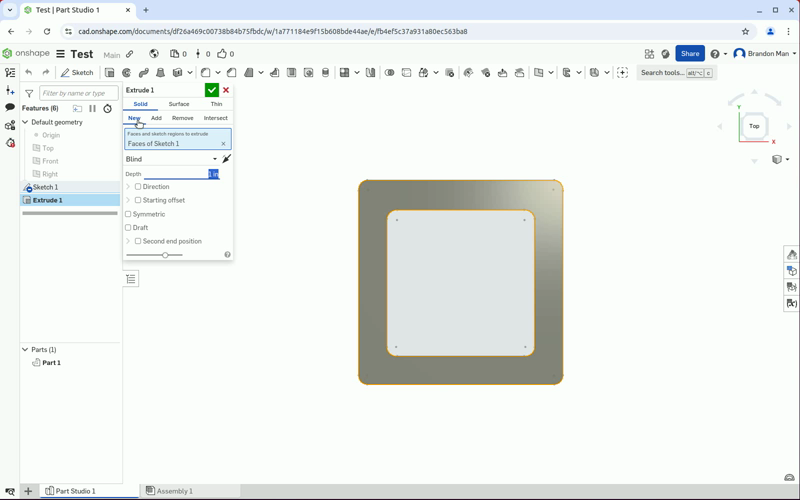
text(1.926)
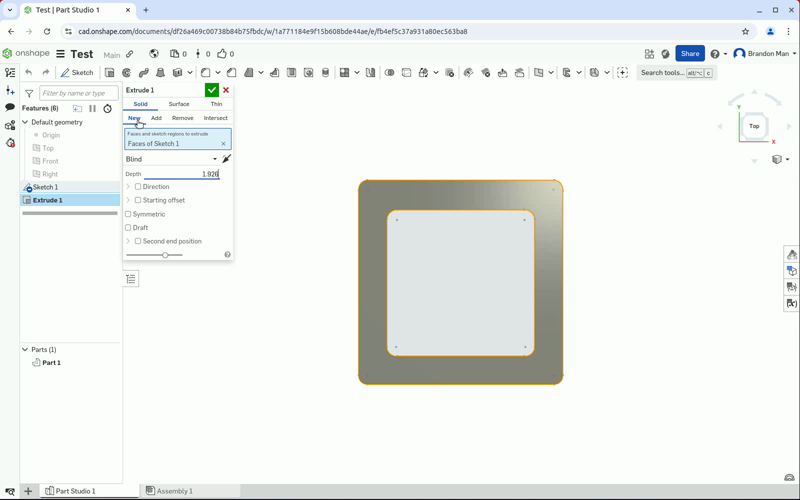
key(enter)
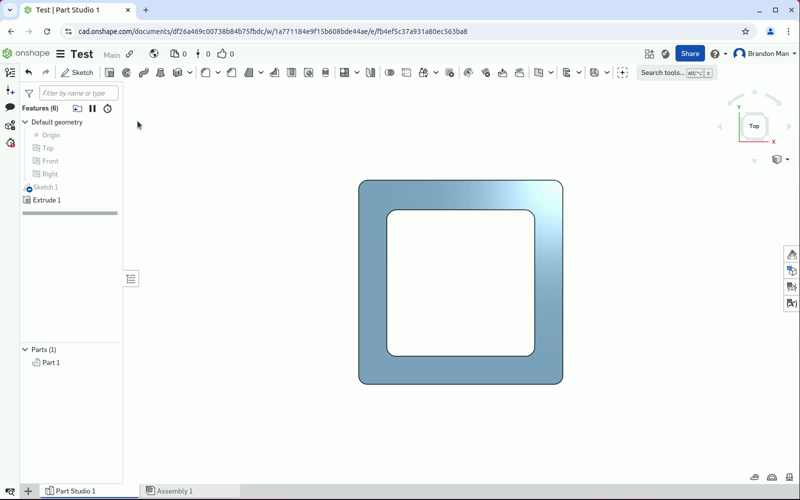
key(shift+h)
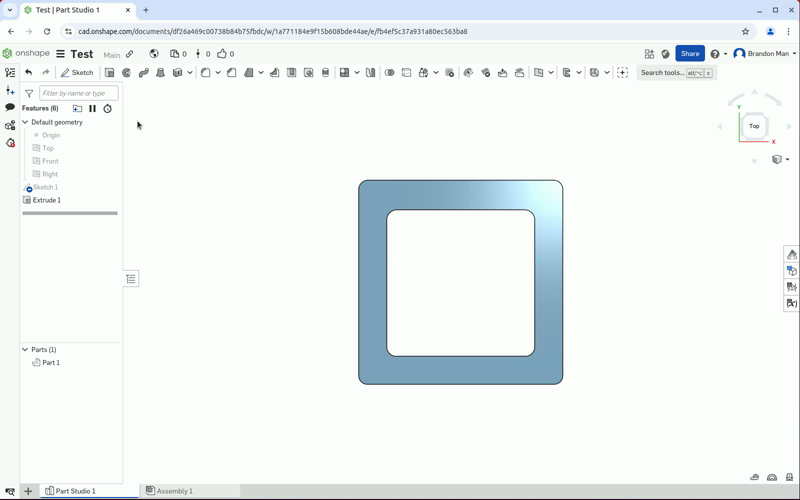
key(shift+h)
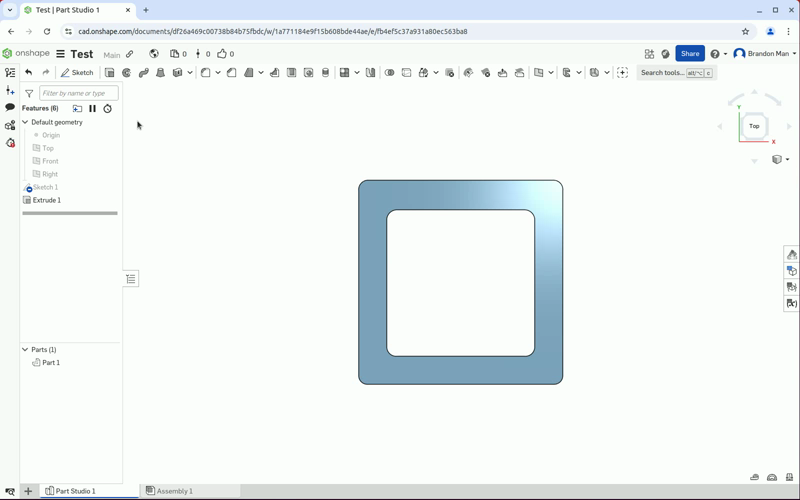
mouse_move(73, 189)
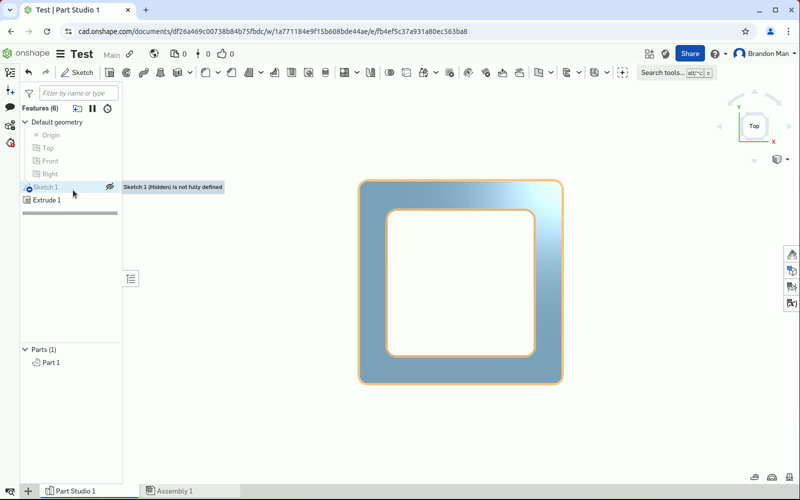
click(73, 189)
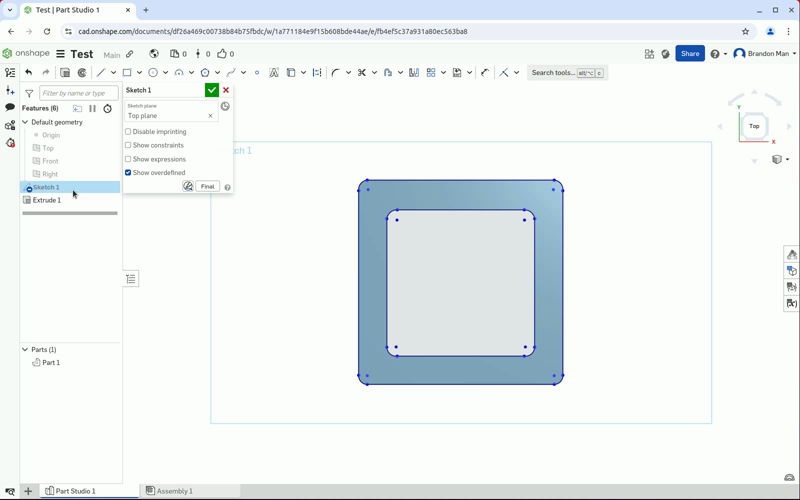
mouse_move(229, 92)
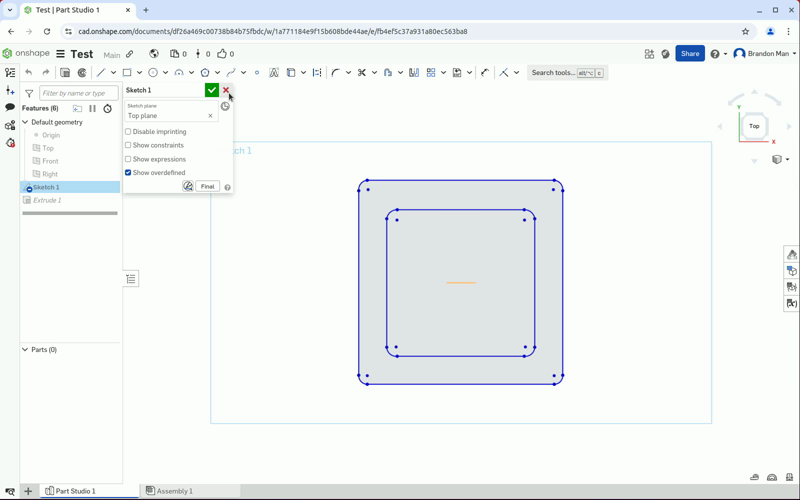
click(229, 92)
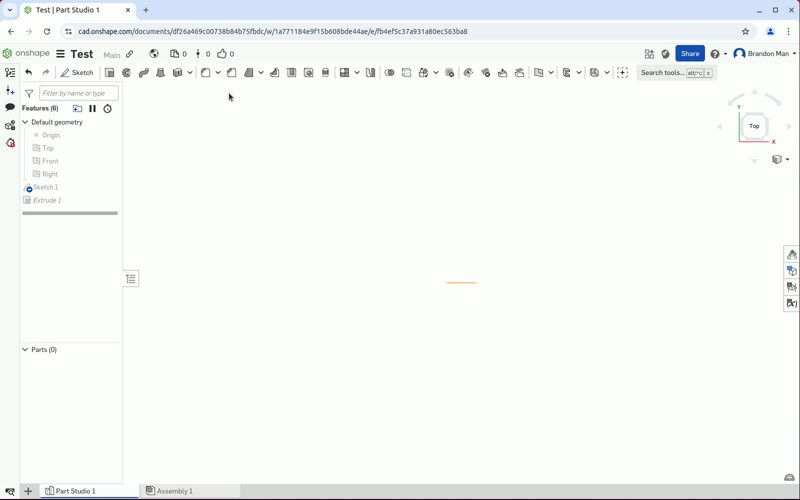
mouse_move(73, 352)
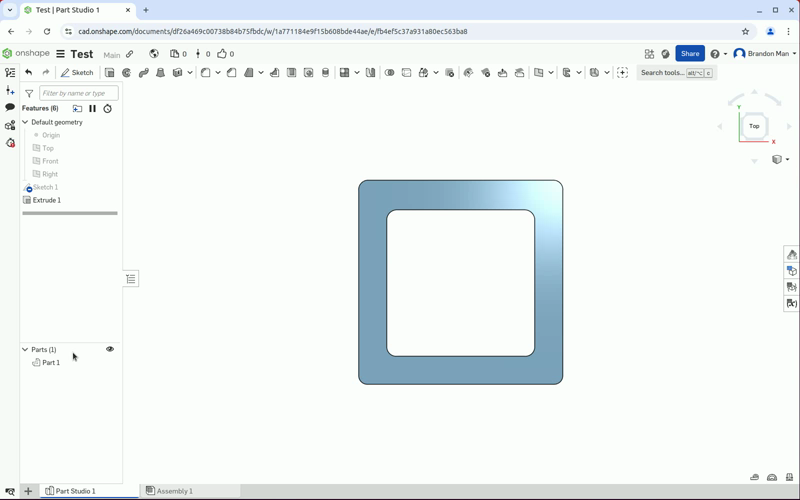
key(y)
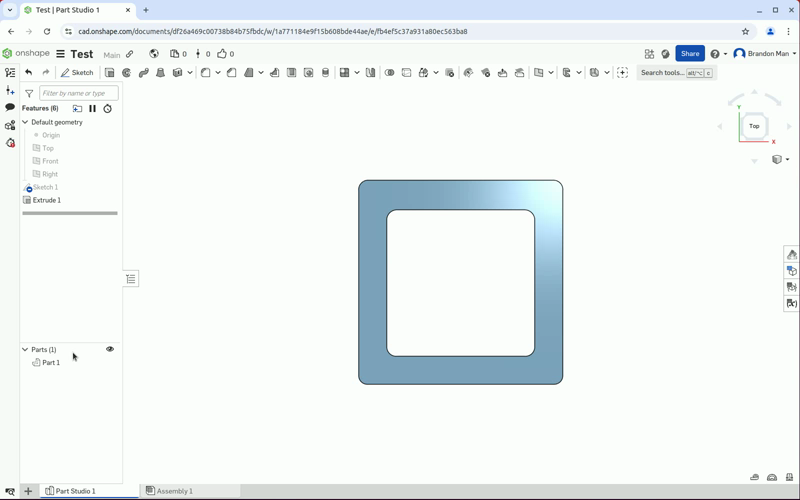
key(shift+p)
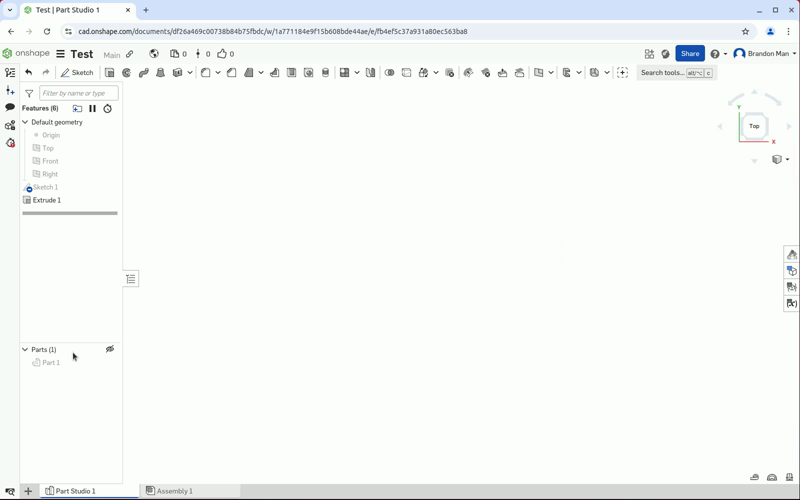
key(space)
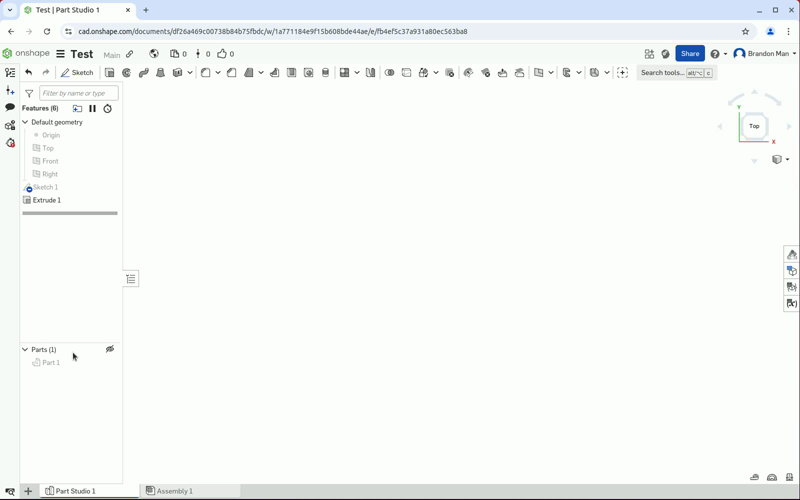
key_down(shift)
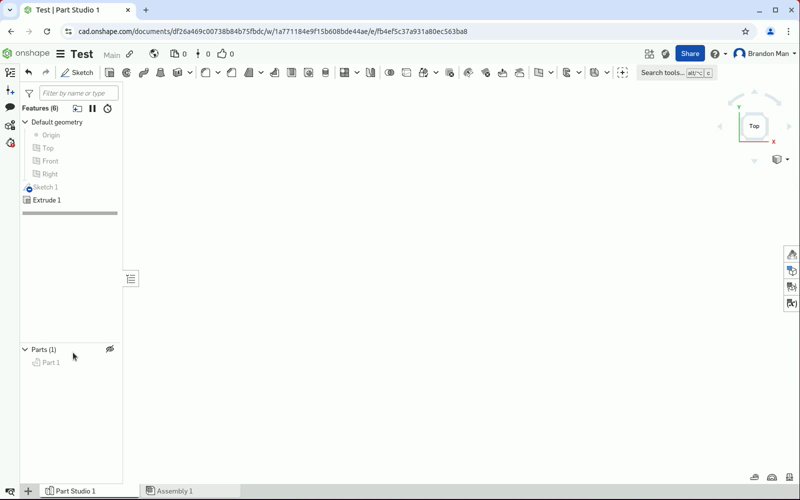
key(up)
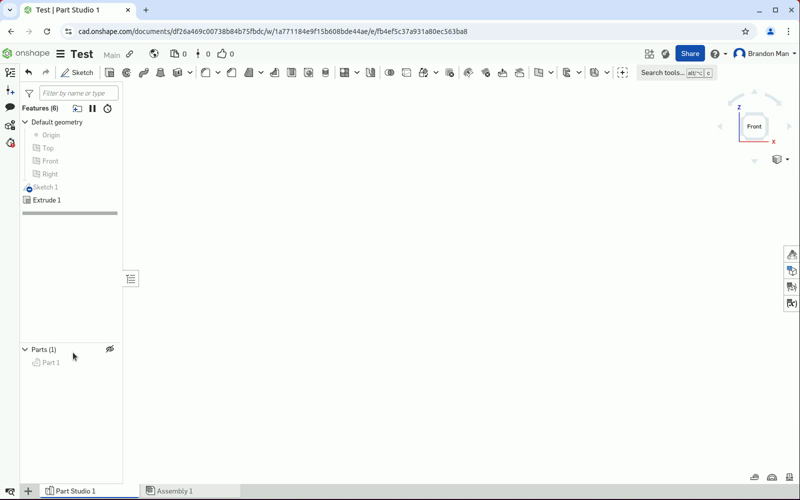
key_up(shift)
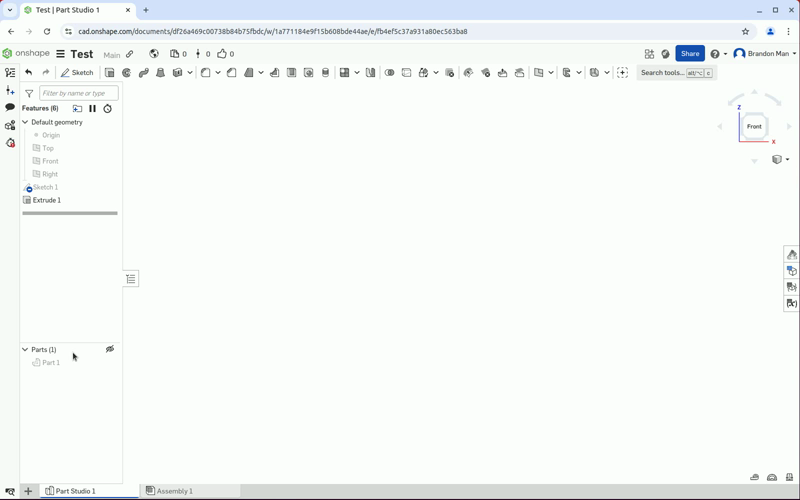
mouse_move(73, 352)
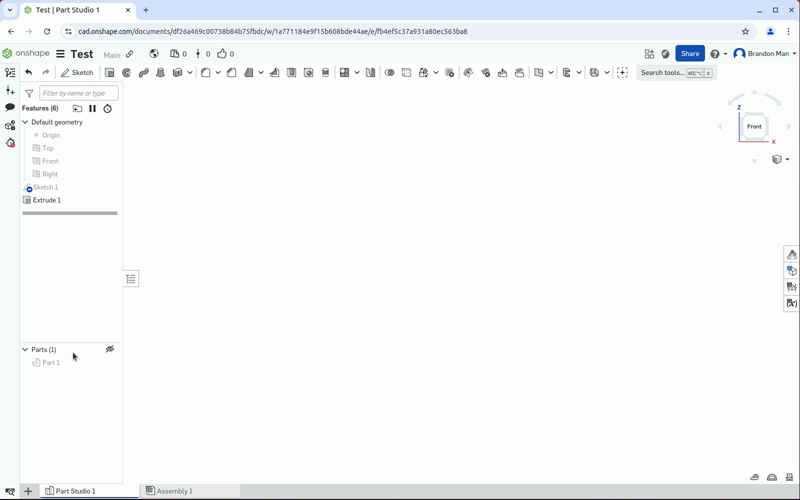
key(shift+y)
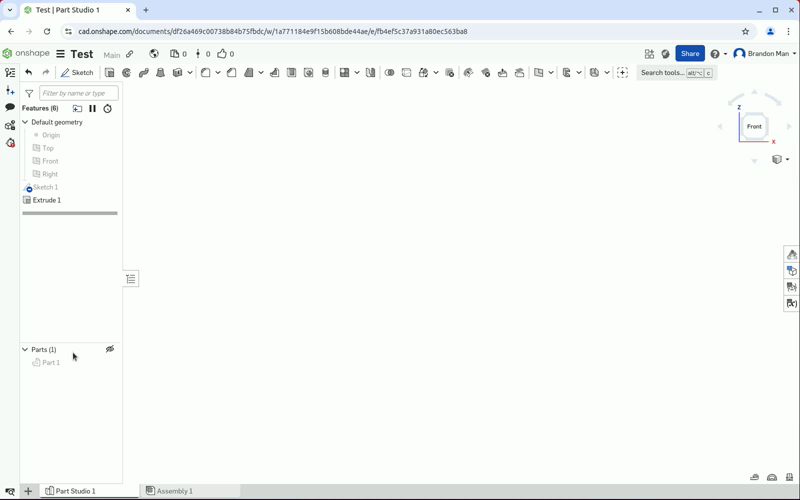
key(shift+s)
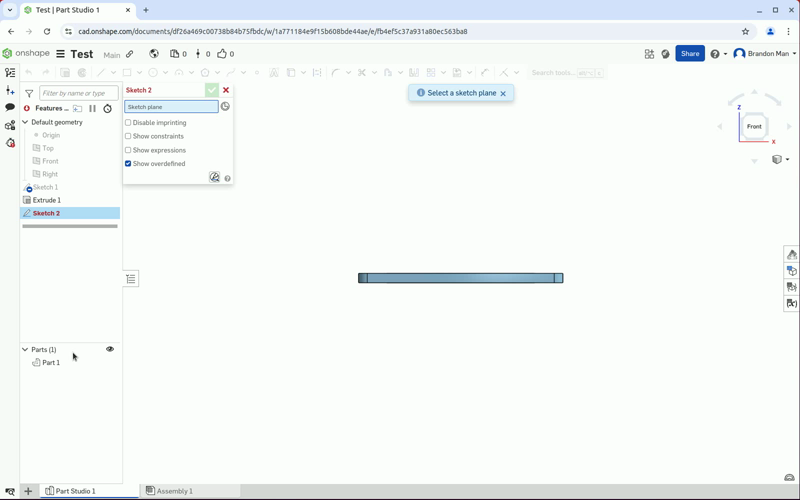
mouse_move(73, 163)
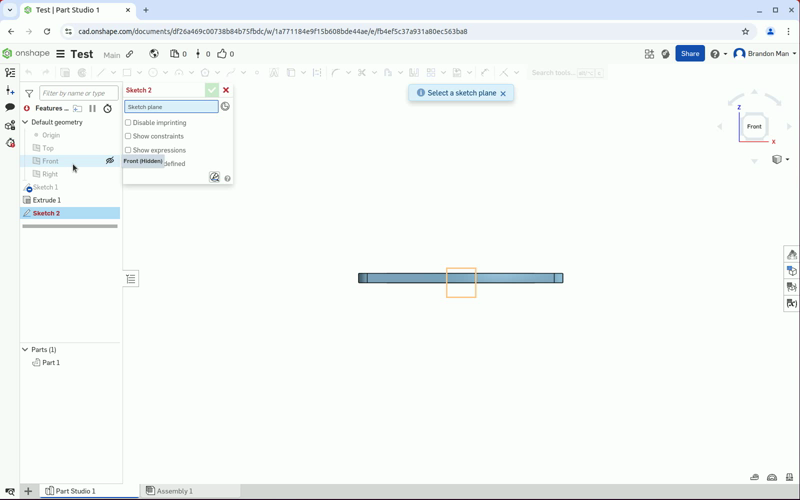
click(73, 163)
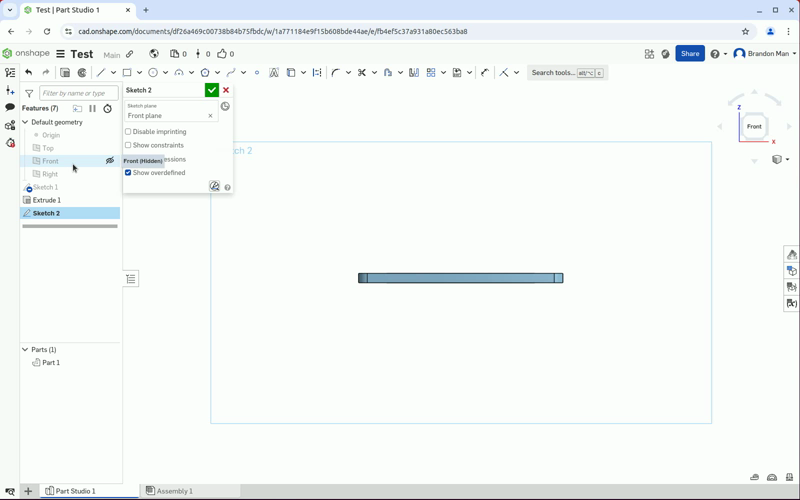
mouse_move(73, 352)
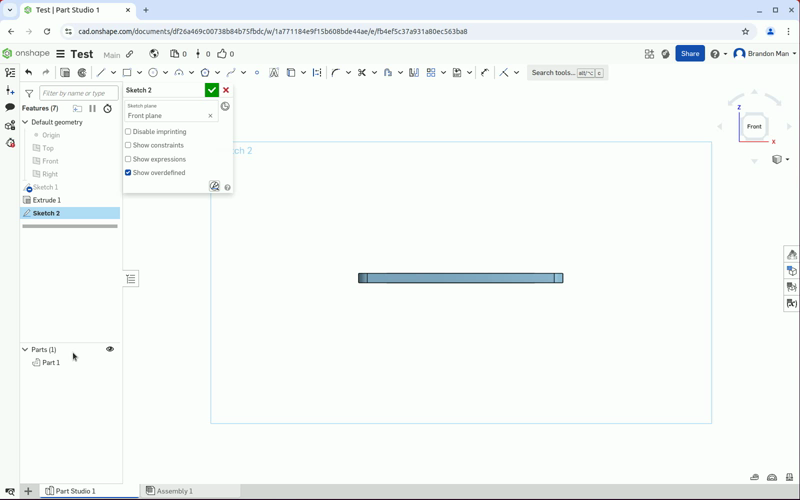
key(y)
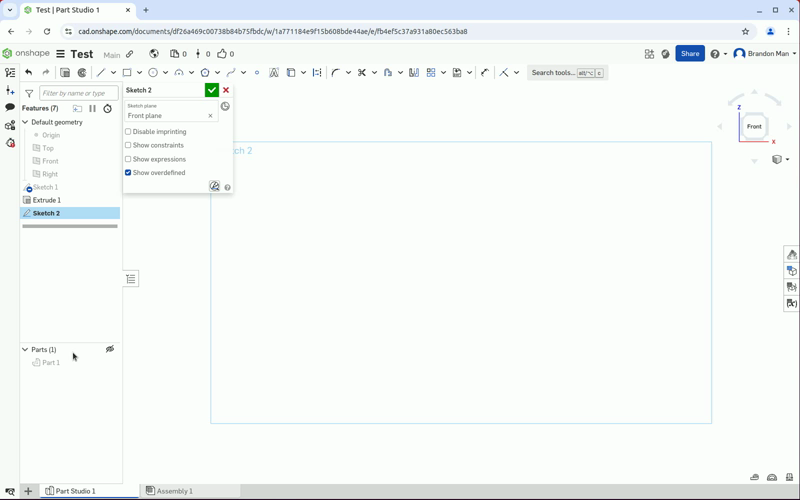
key(l)
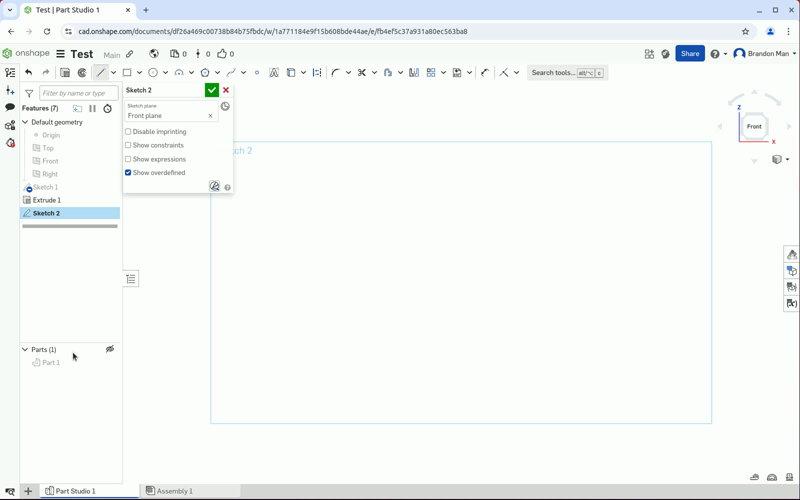
key_down(shift)
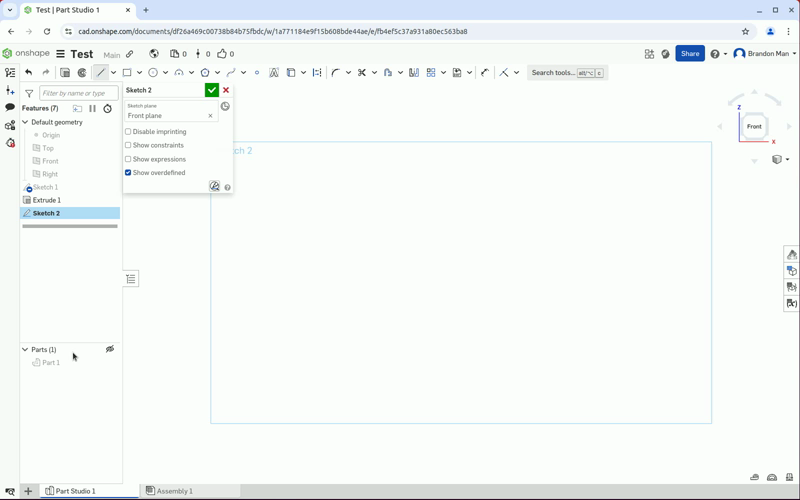
mouse_move(357, 369)
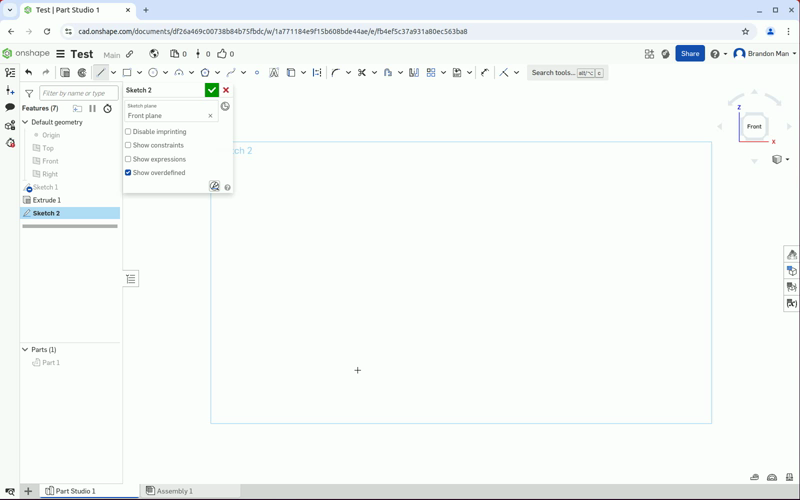
click(357, 369)
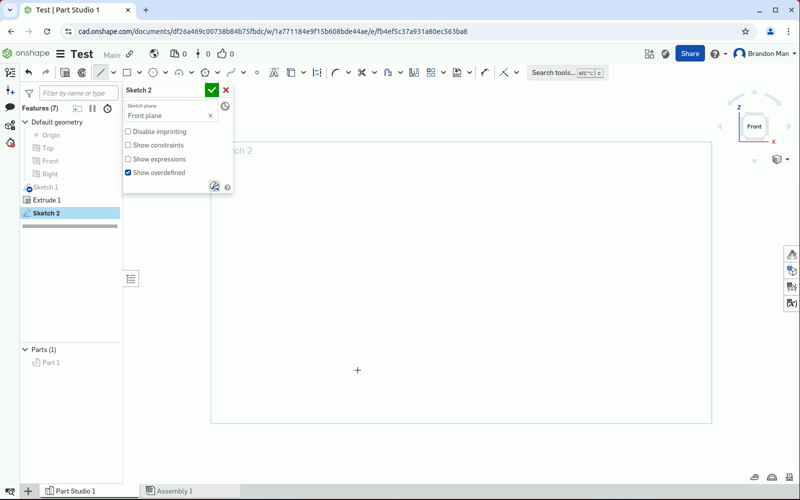
key_up(shift)
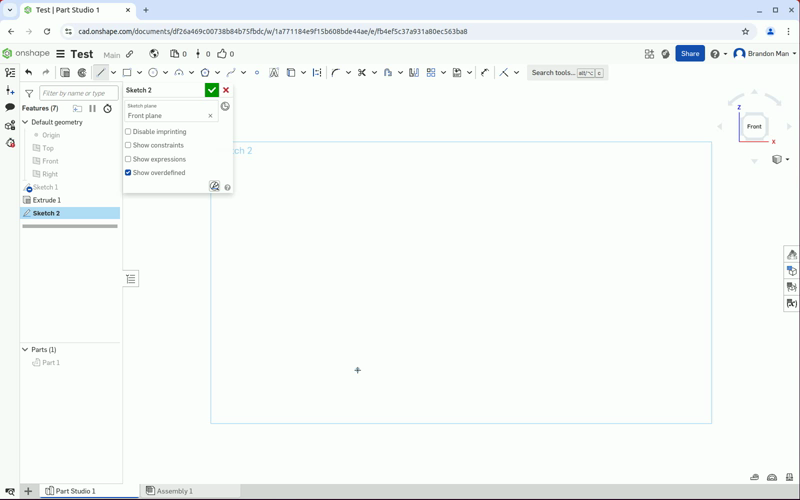
key_down(shift)
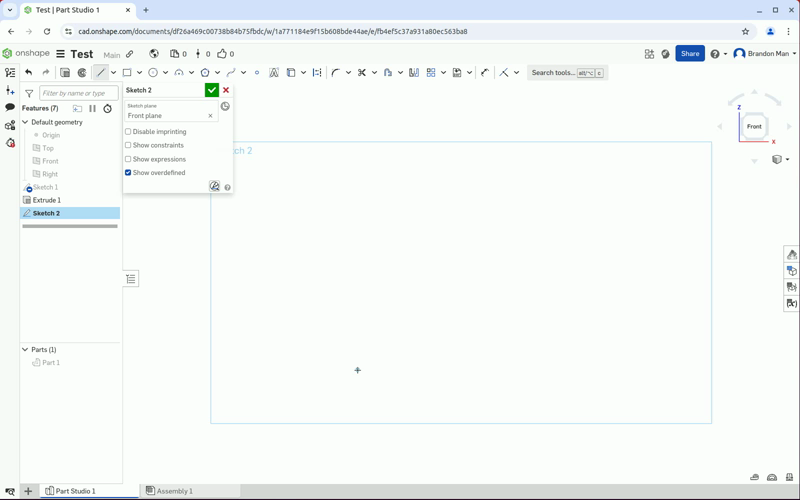
mouse_move(387, 369)
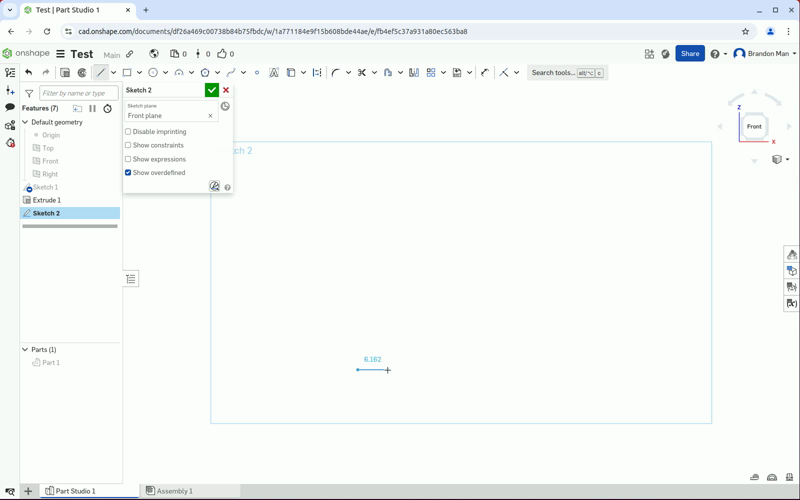
mouse_move(386, 369)
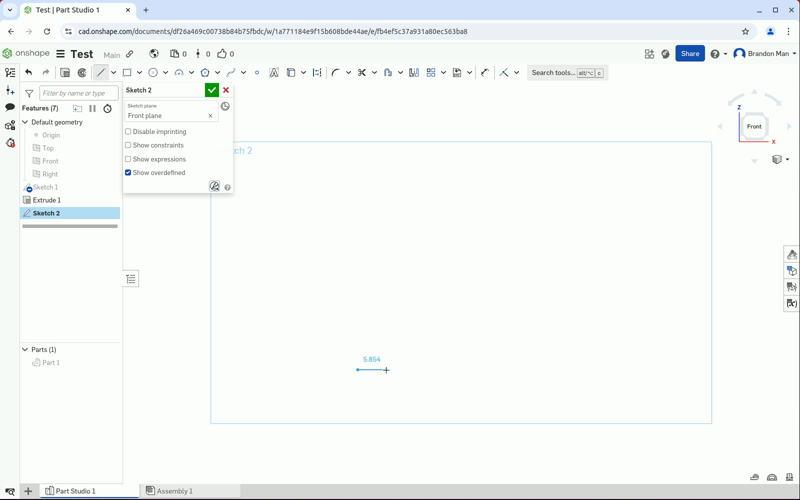
click(386, 369)
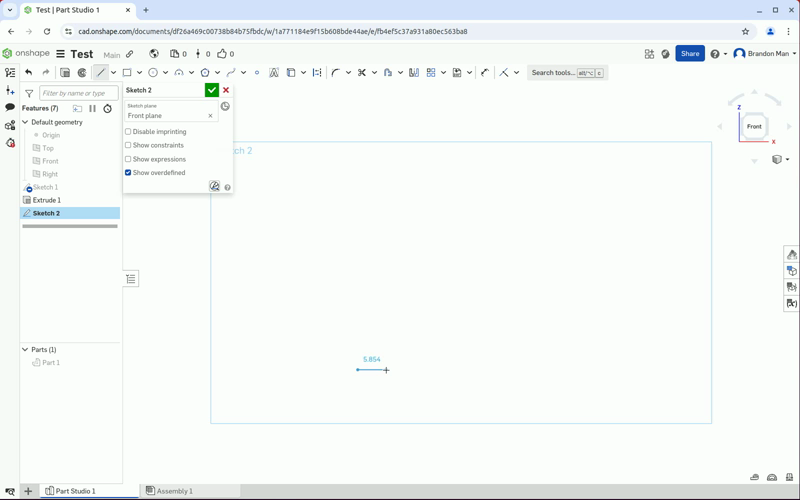
key_up(shift)
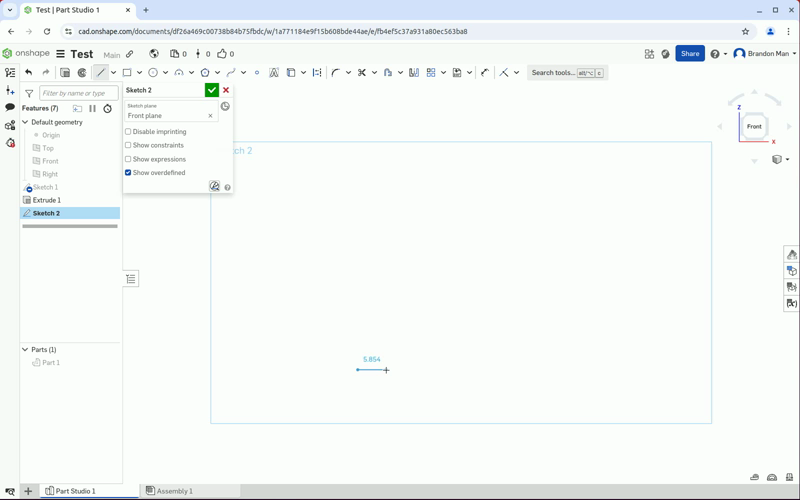
key_down(shift)
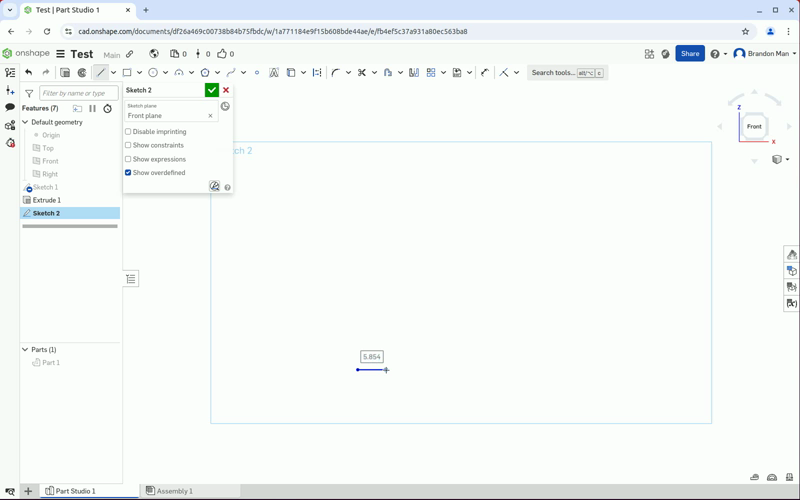
mouse_move(386, 273)
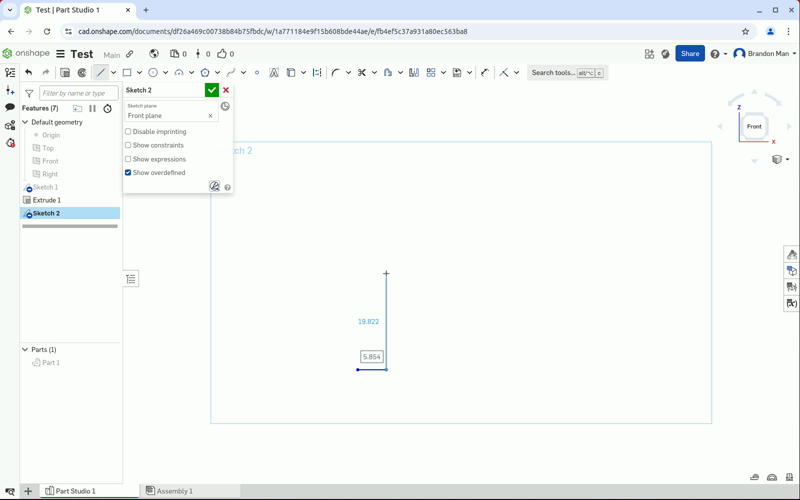
click(386, 273)
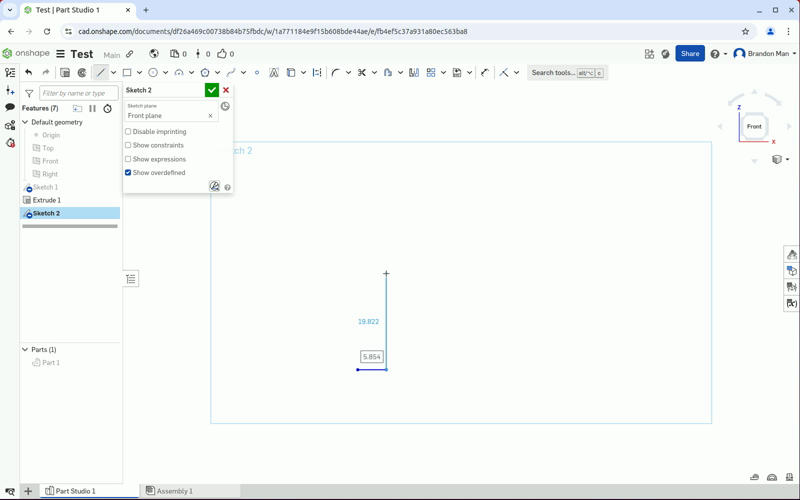
key_up(shift)
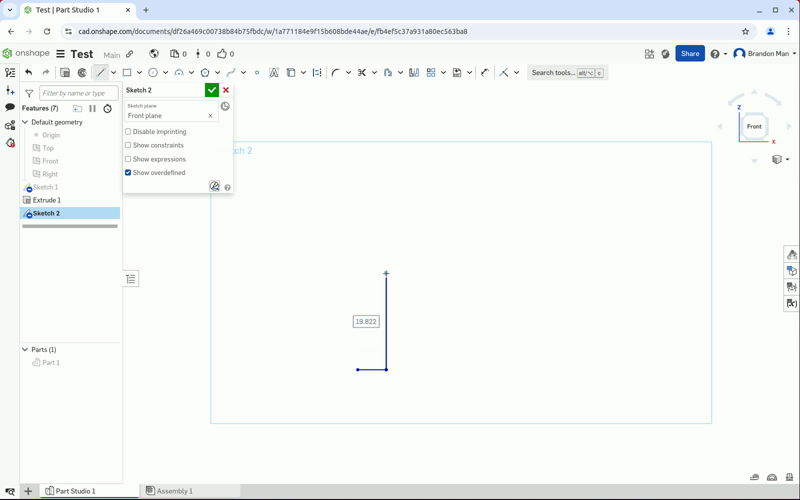
key_down(shift)
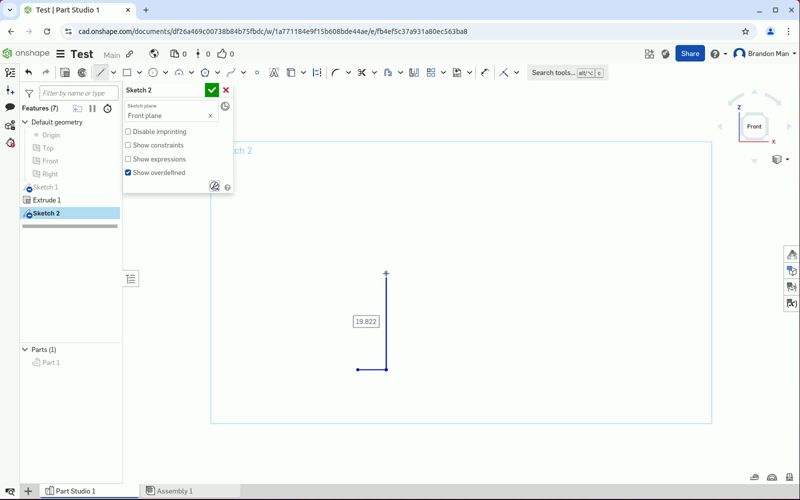
mouse_move(416, 273)
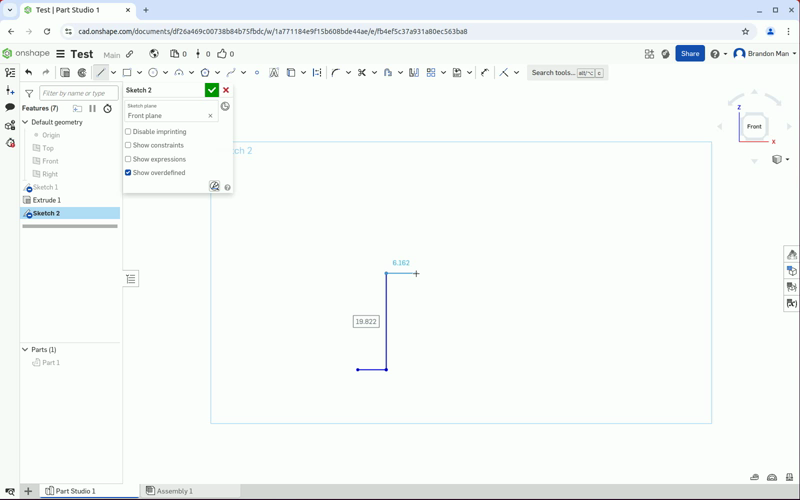
mouse_move(357, 273)
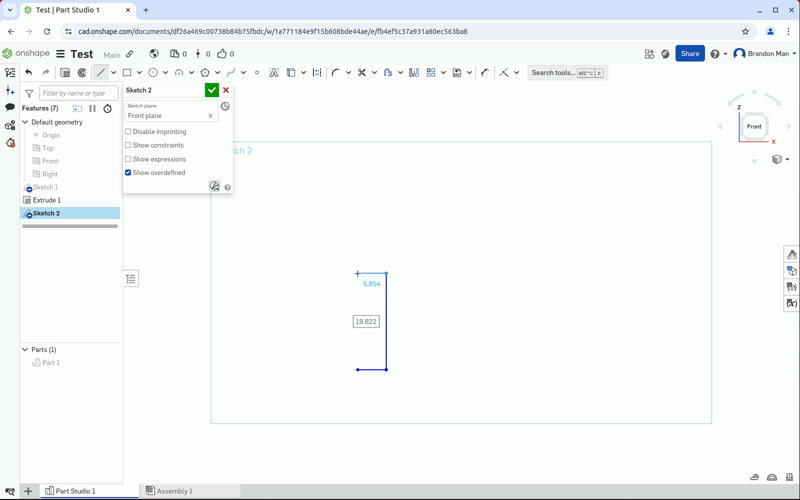
click(357, 273)
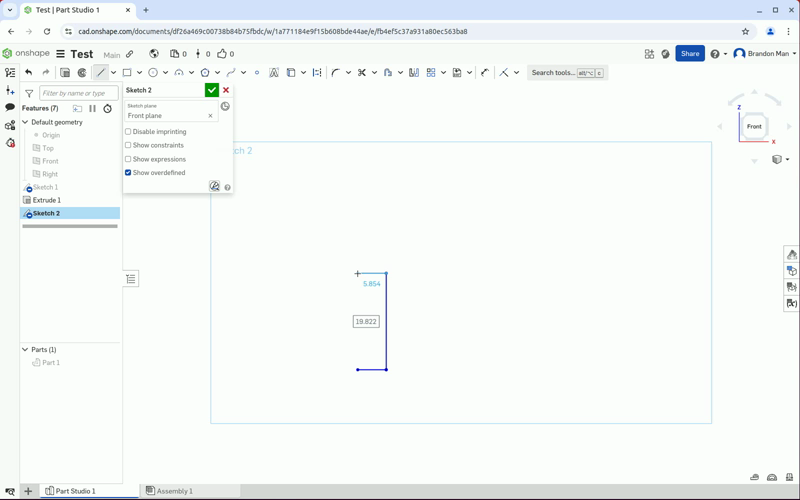
key_up(shift)
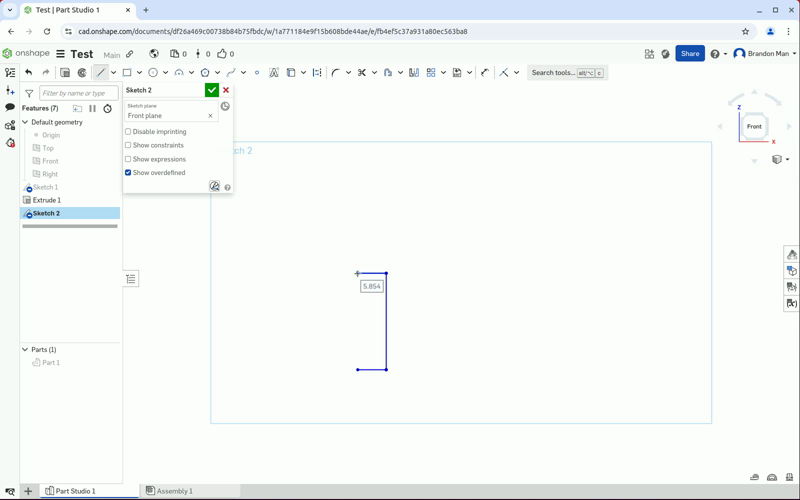
key_down(shift)
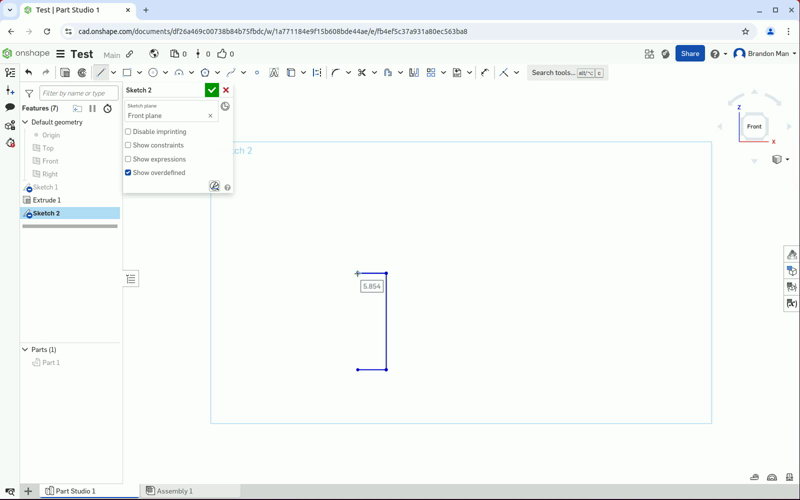
mouse_move(357, 369)
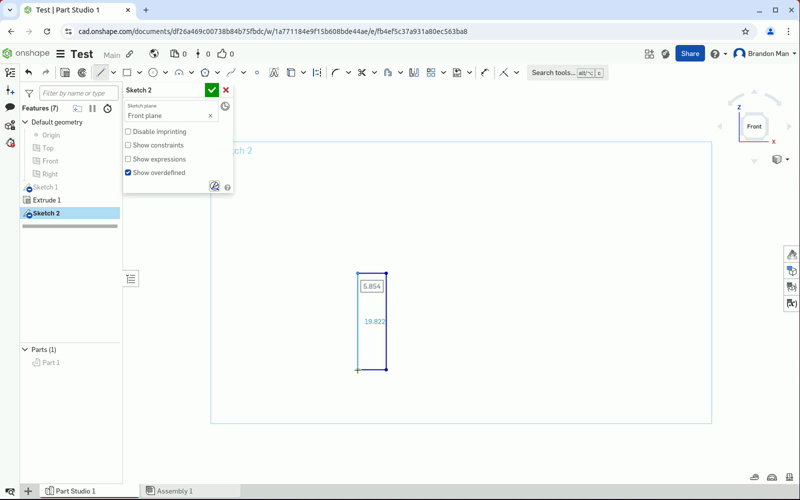
key_up(shift)
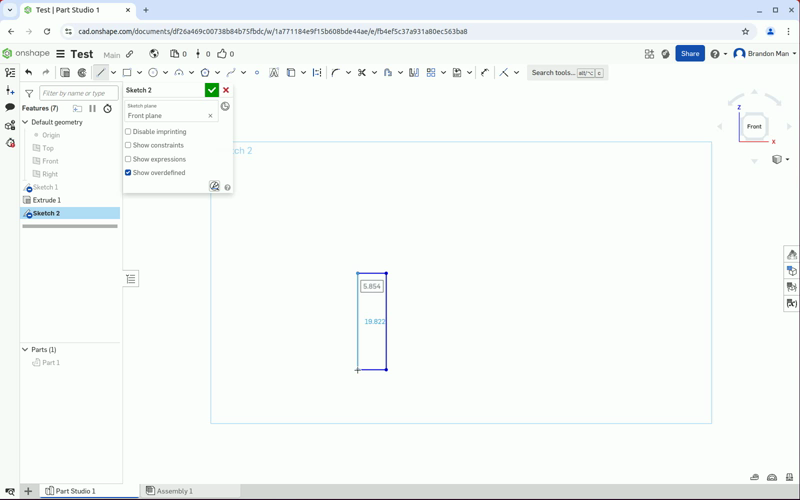
click(357, 369)
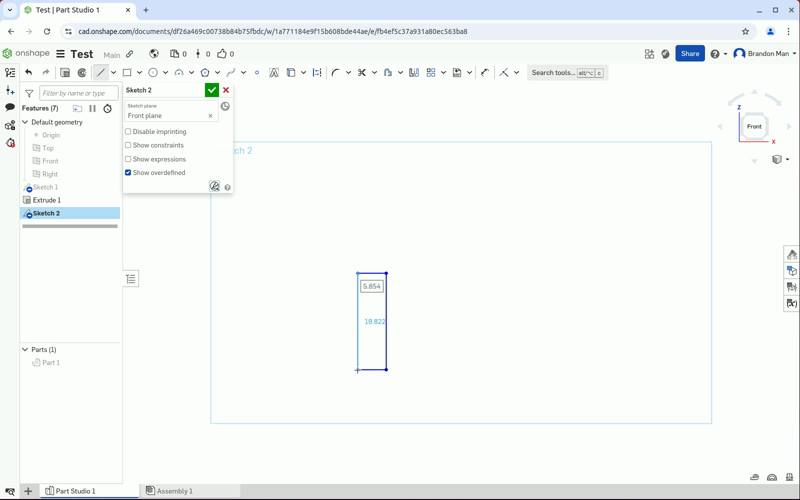
key(esc)
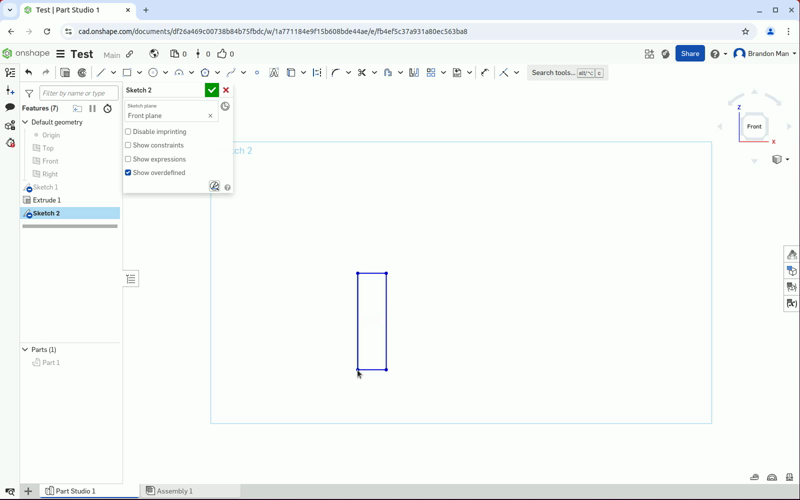
key(c)
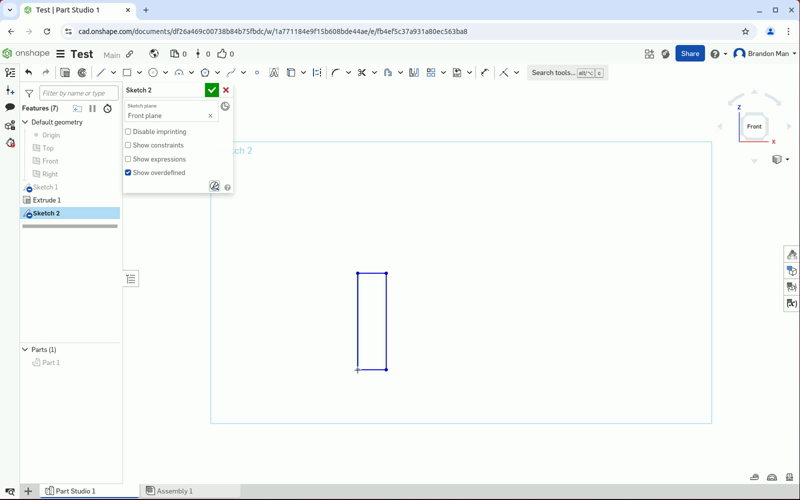
key_down(shift)
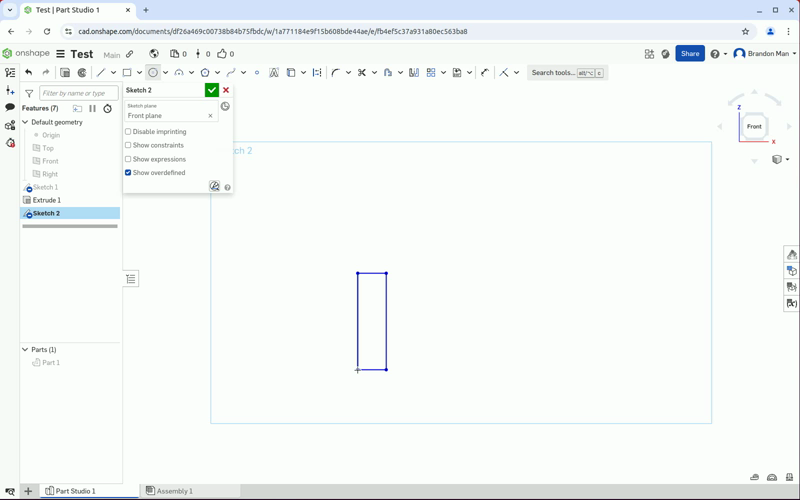
mouse_move(371, 349)
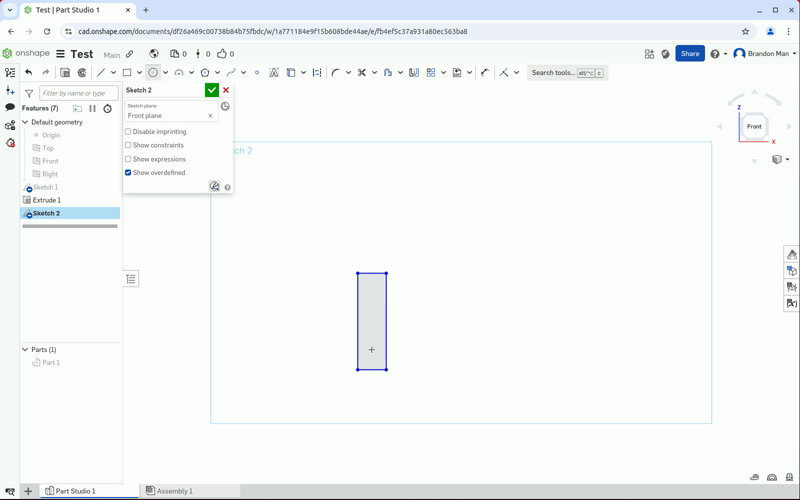
click(371, 349)
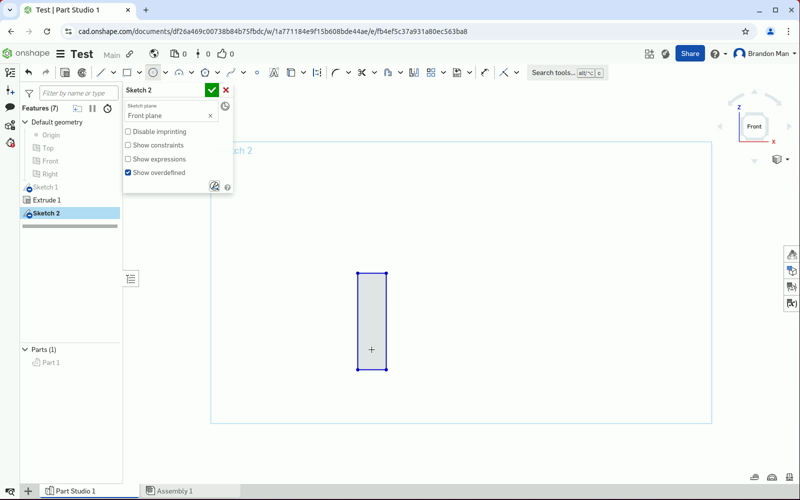
key_up(shift)
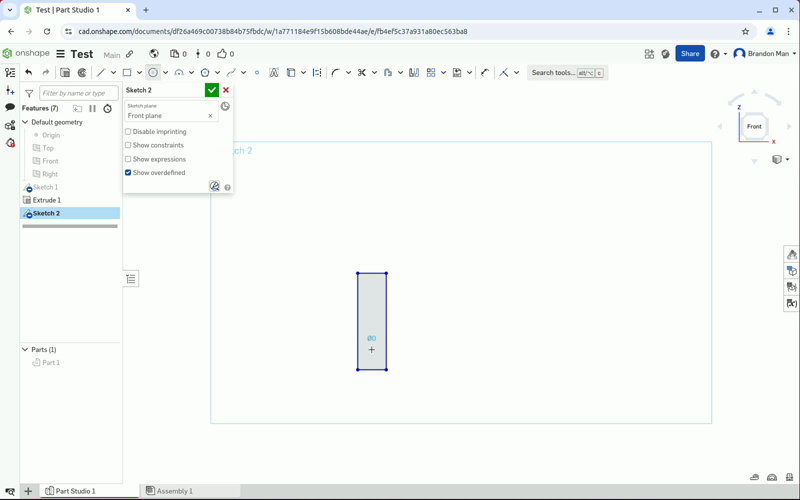
mouse_move(379, 349)
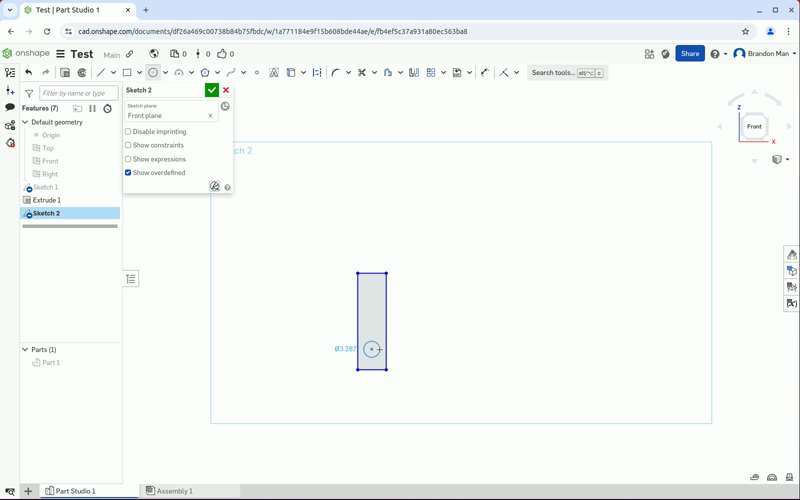
click(379, 349)
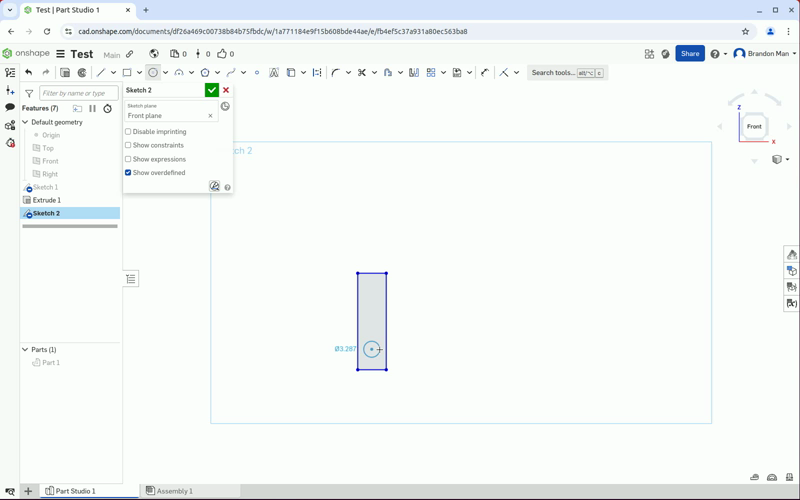
key(esc)
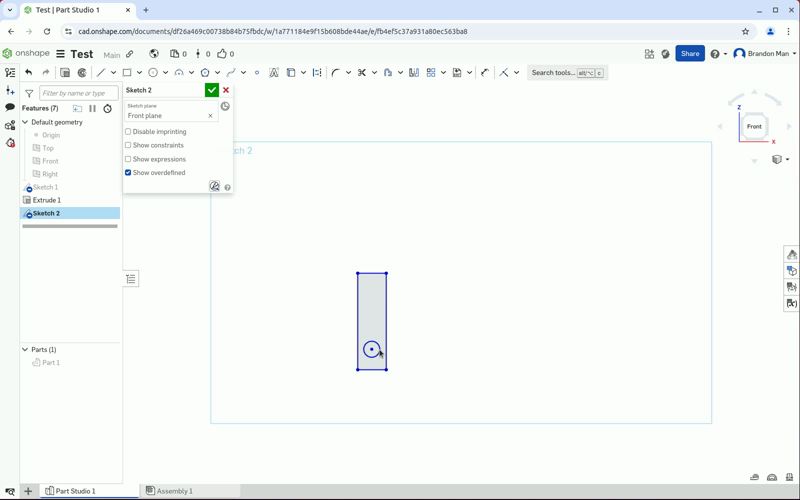
key(c)
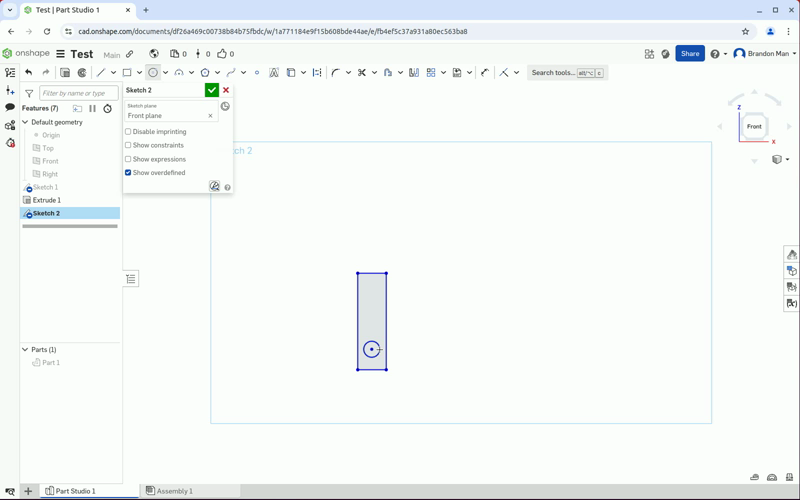
key_down(shift)
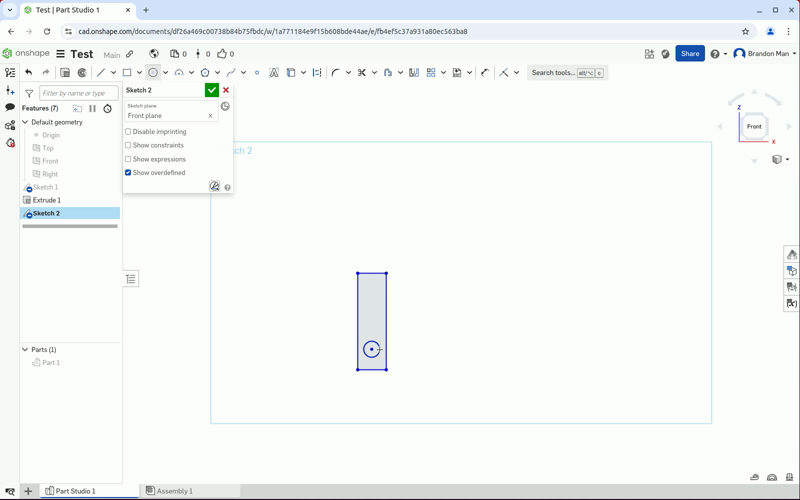
mouse_move(371, 297)
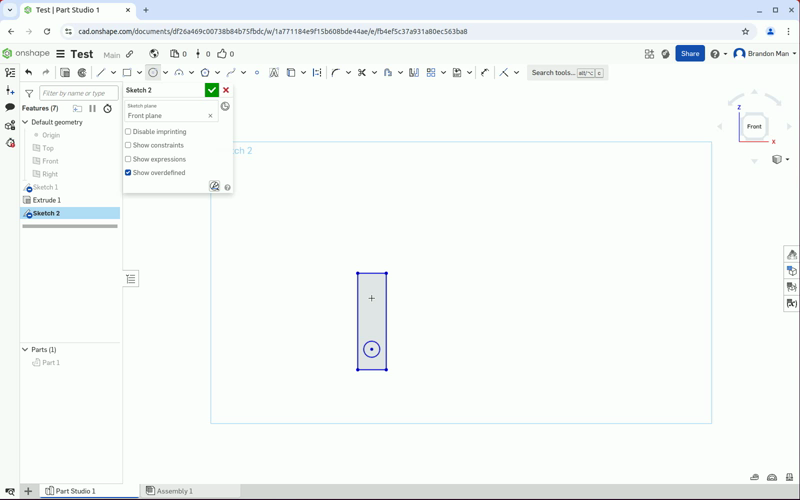
click(371, 297)
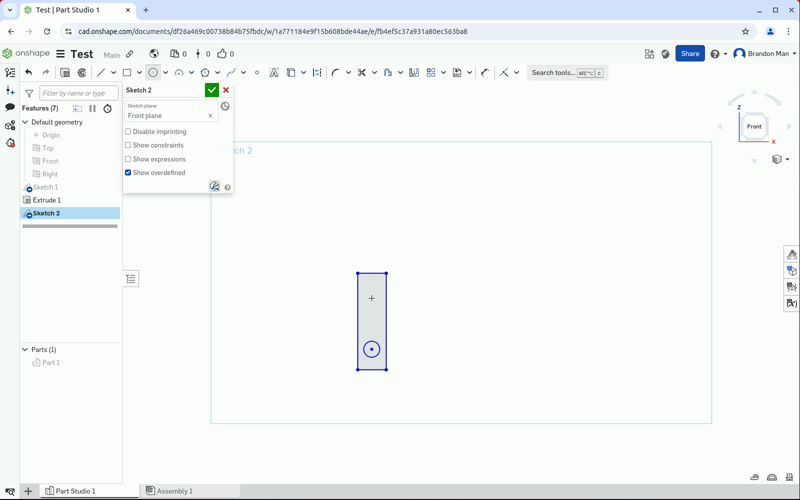
key_up(shift)
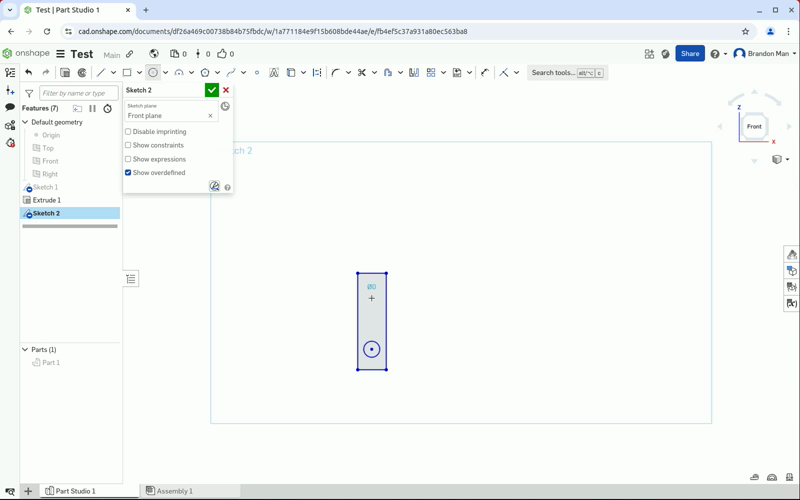
mouse_move(379, 297)
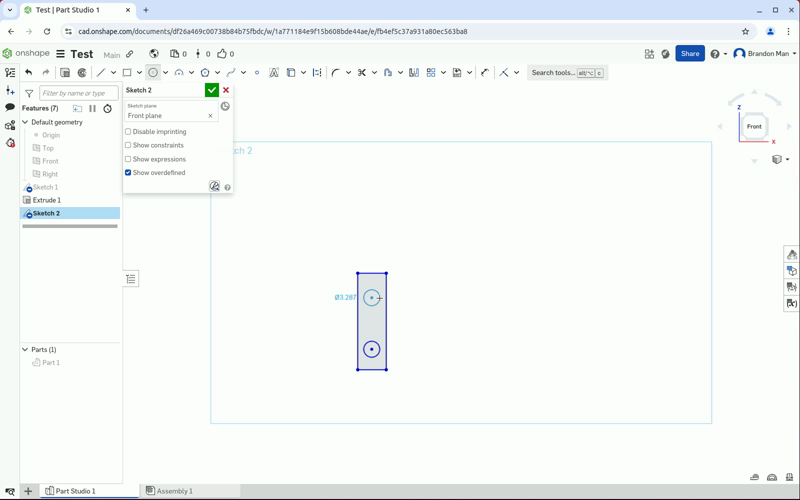
click(379, 297)
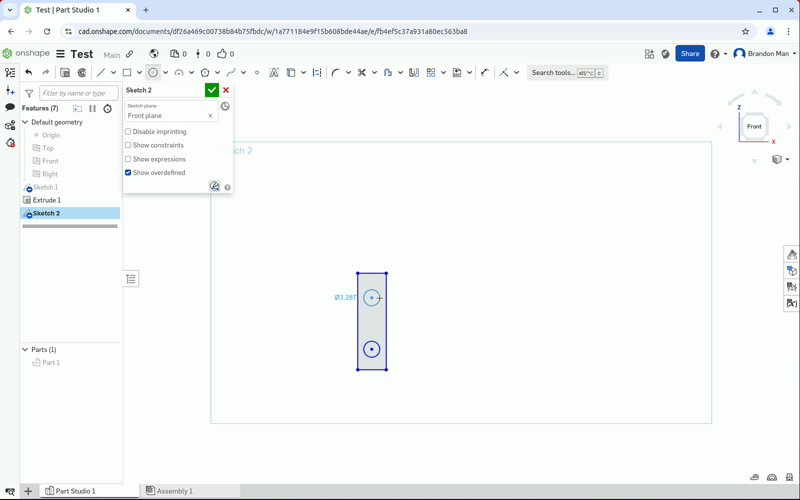
key(esc)
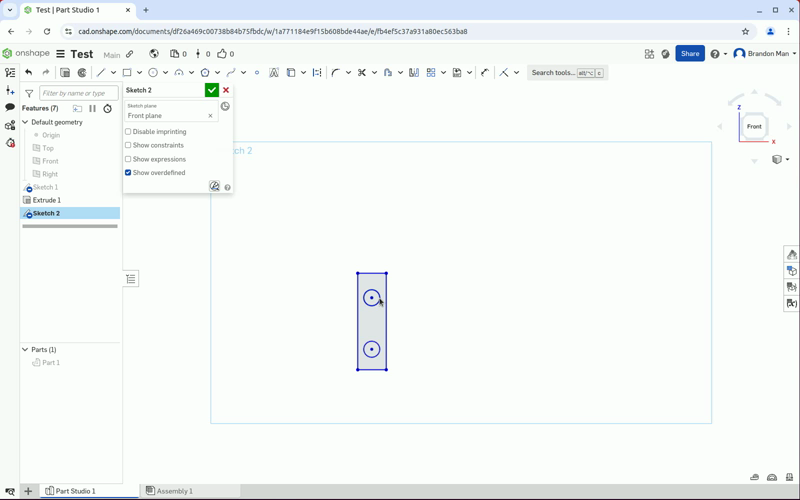
mouse_move(373, 330)
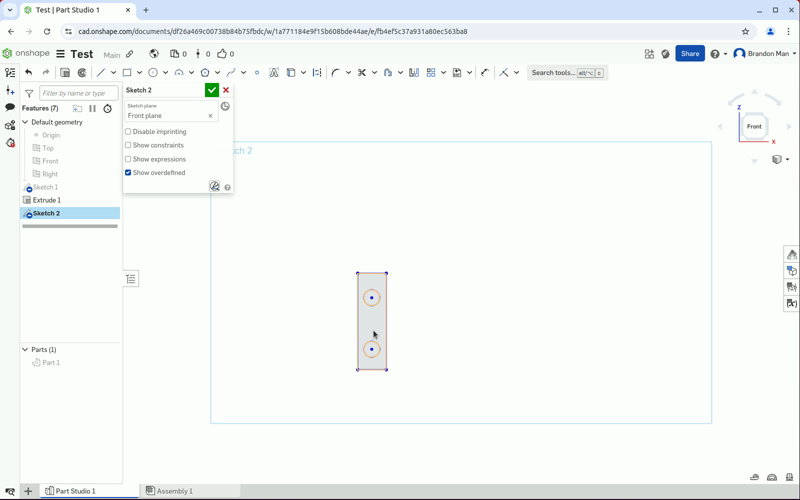
click(373, 330)
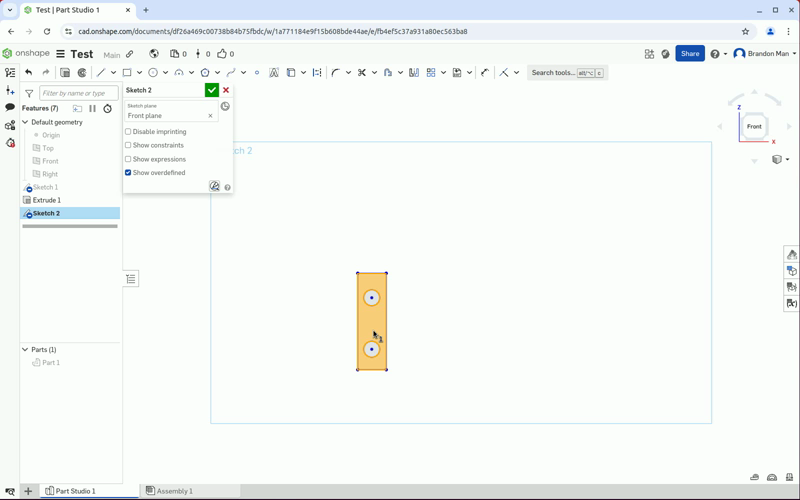
mouse_move(73, 352)
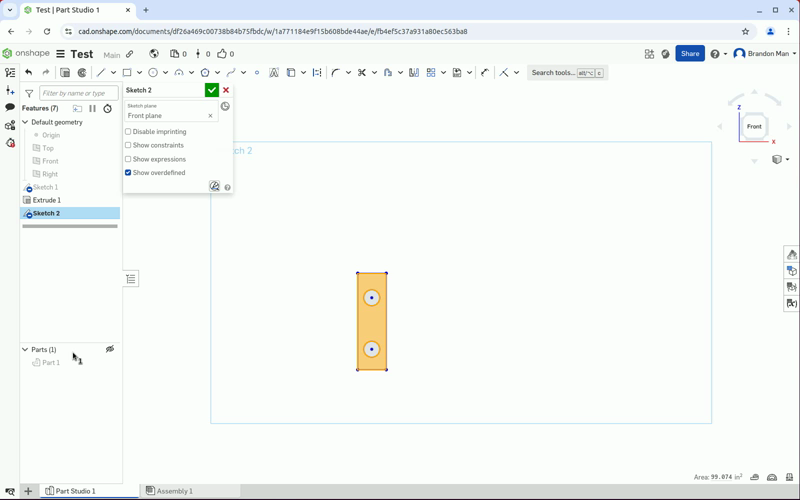
key(shift+y)
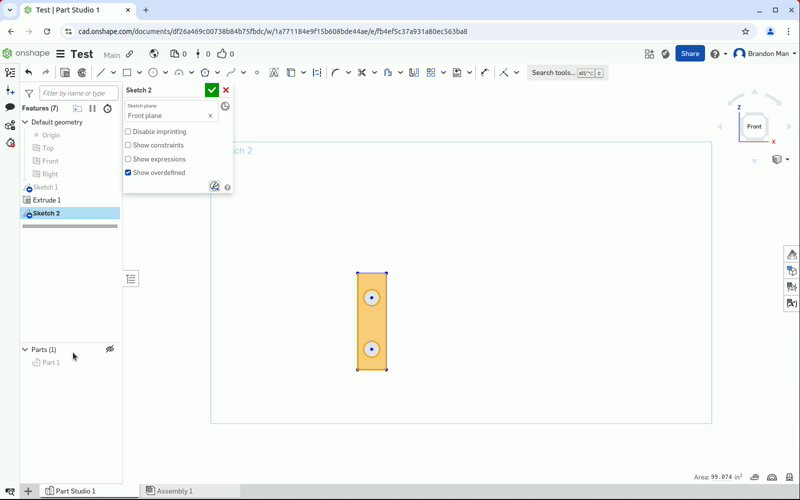
key(shift+e)
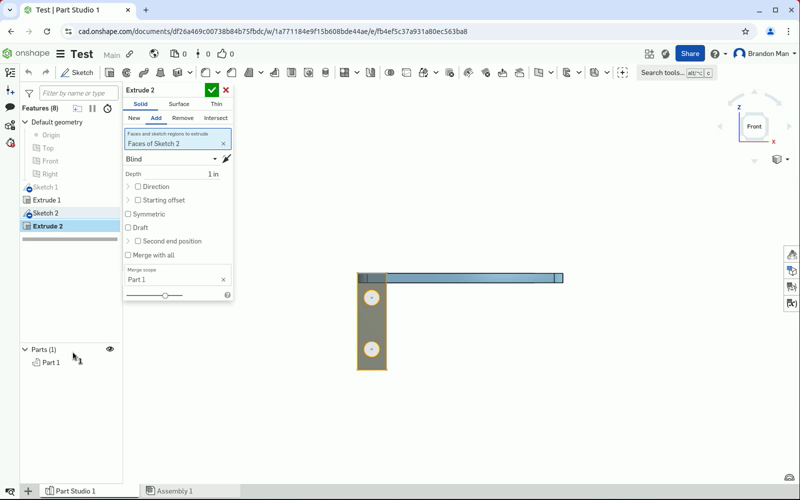
mouse_move(143, 106)
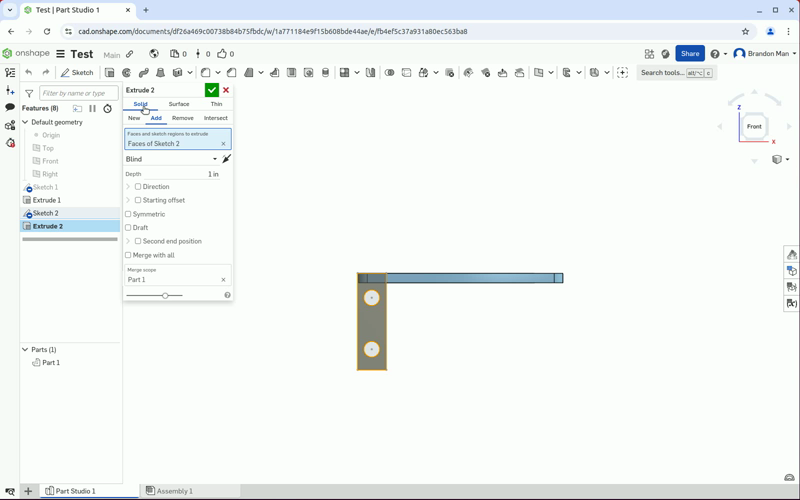
click(143, 106)
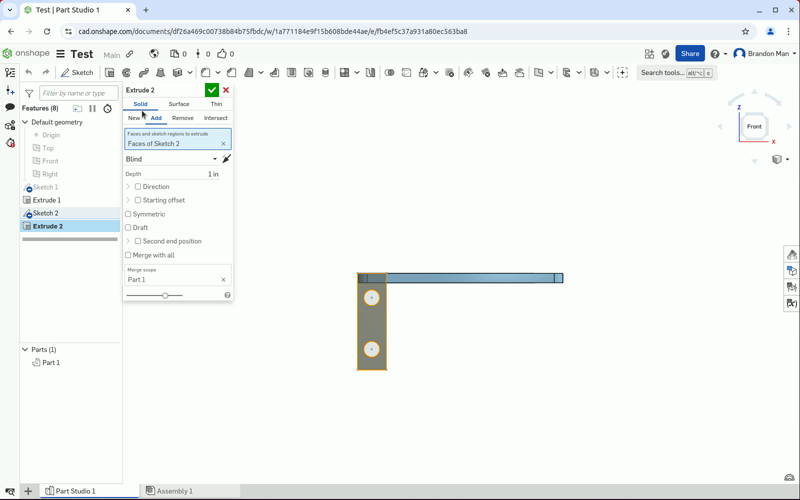
mouse_move(137, 120)
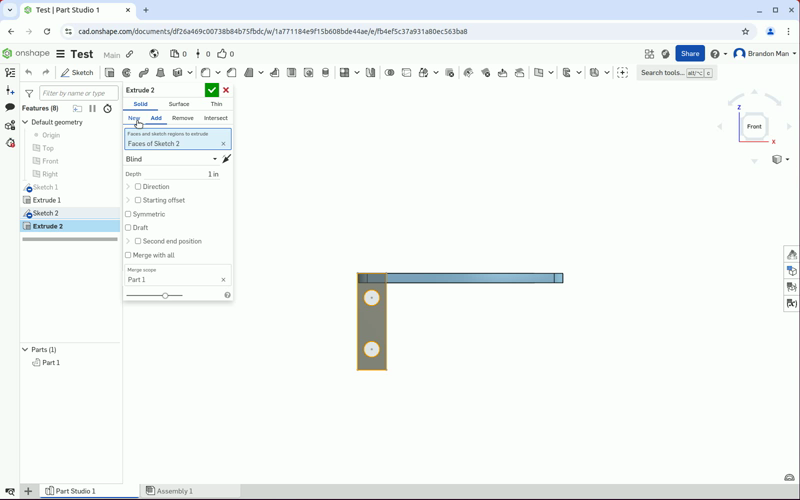
click(137, 120)
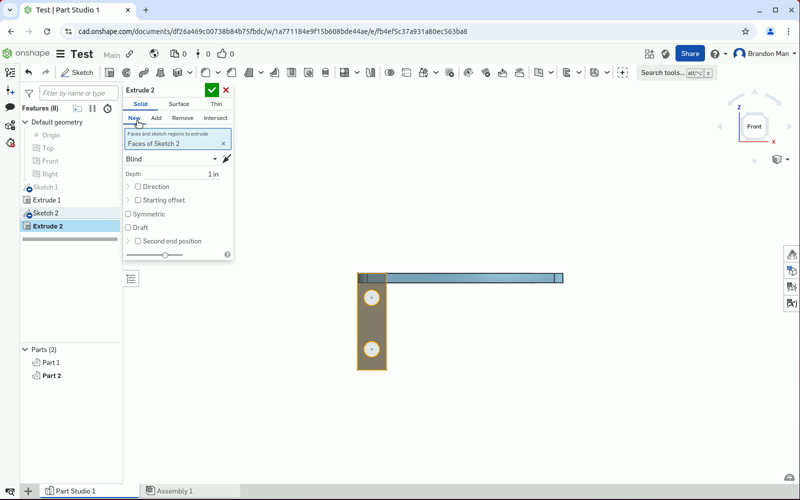
key(tab, 4)
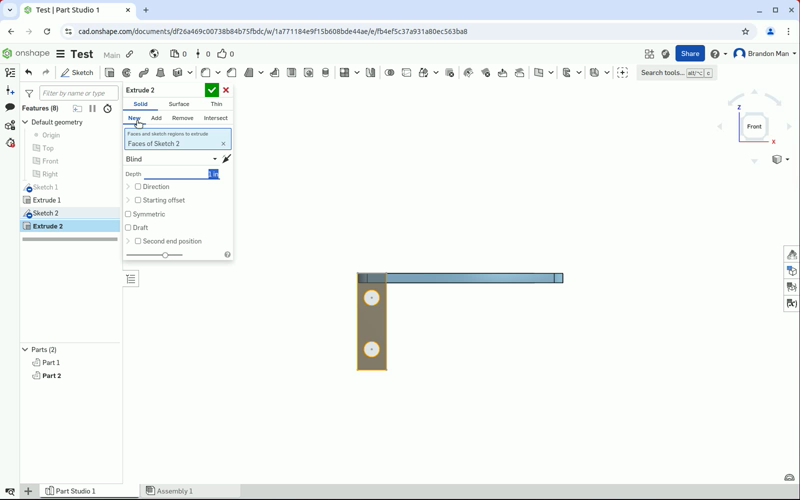
text(20.942)
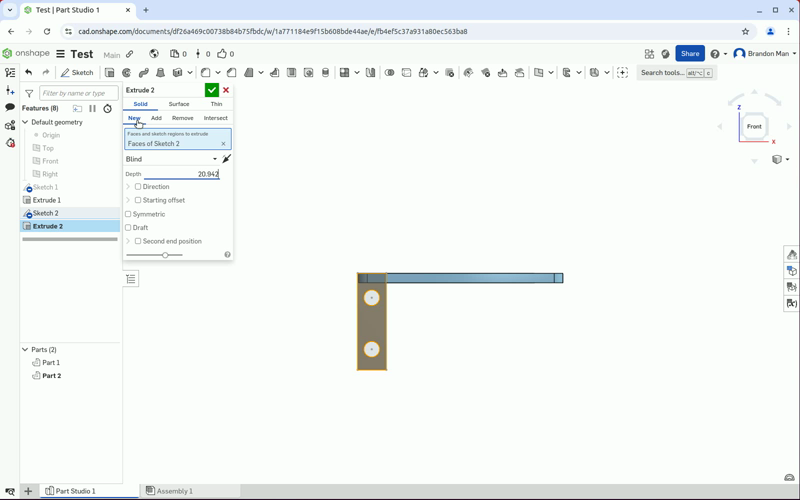
key(tab, 3)
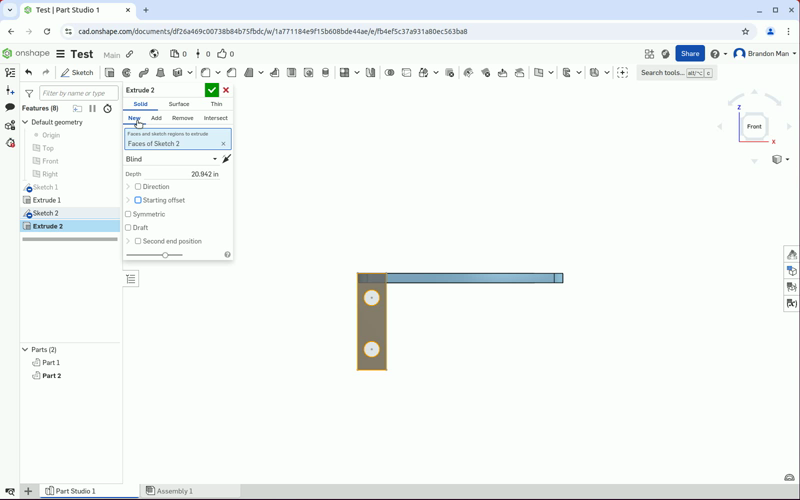
key(tab, 2)
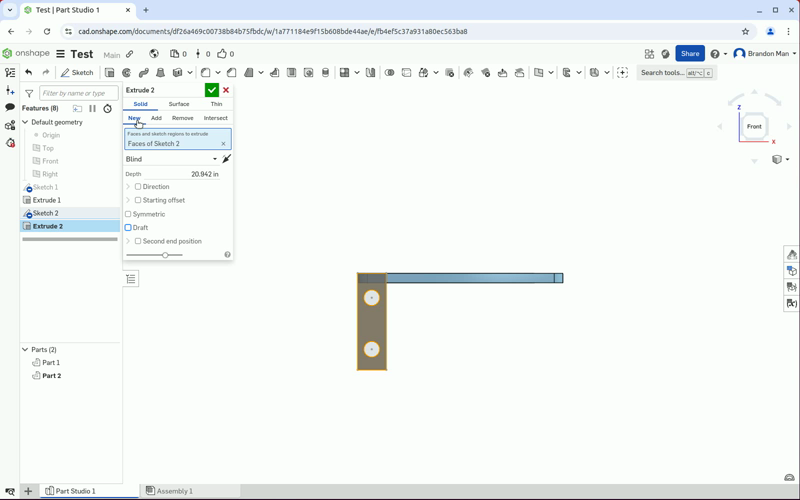
key(space)
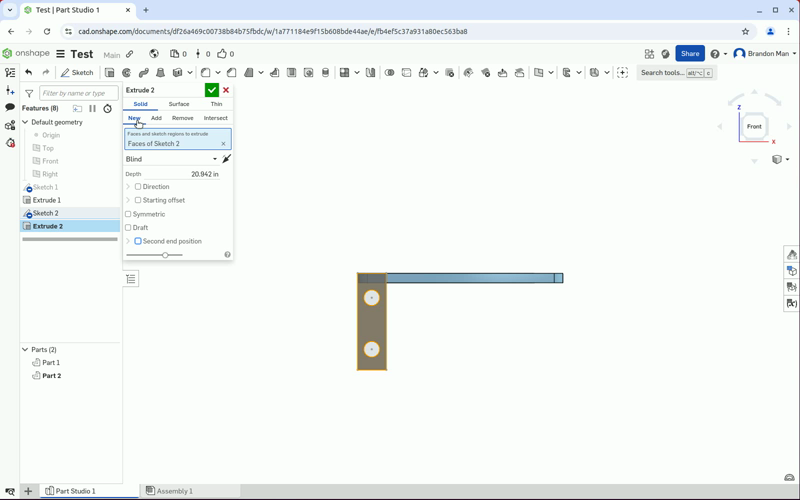
key(tab, 3)
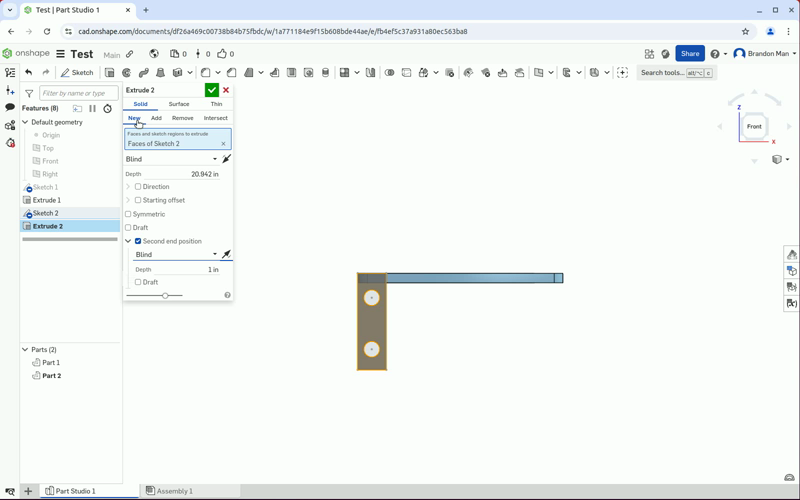
text(19.016)
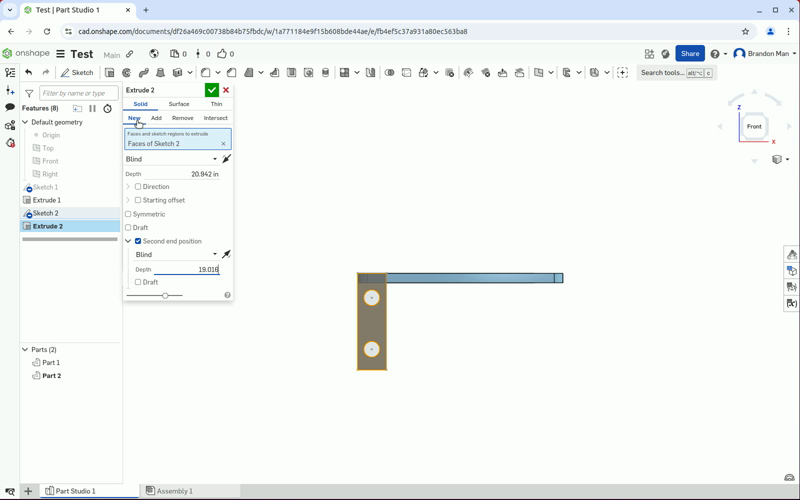
key(enter)
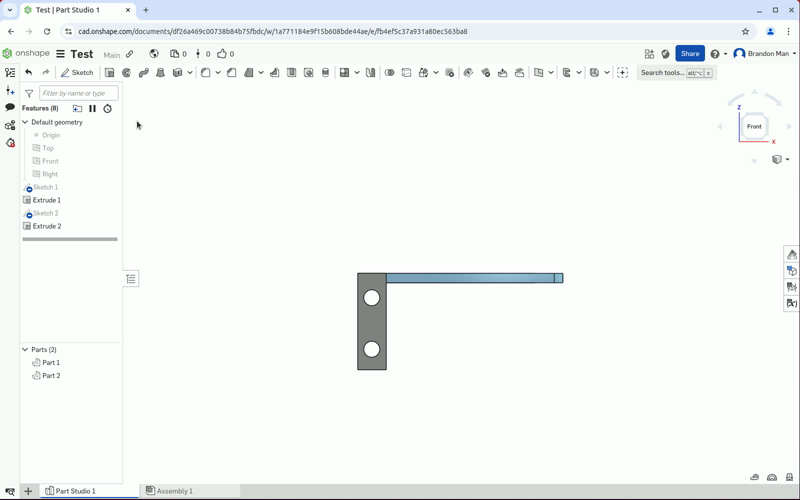
key(shift+h)
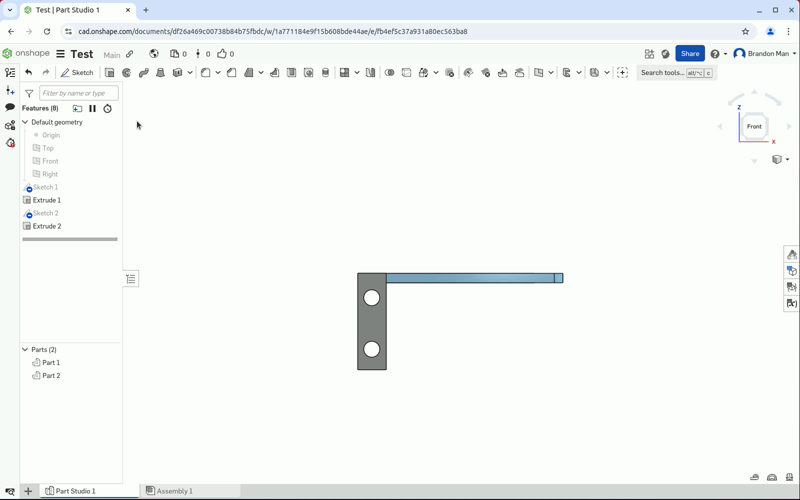
key(shift+h)
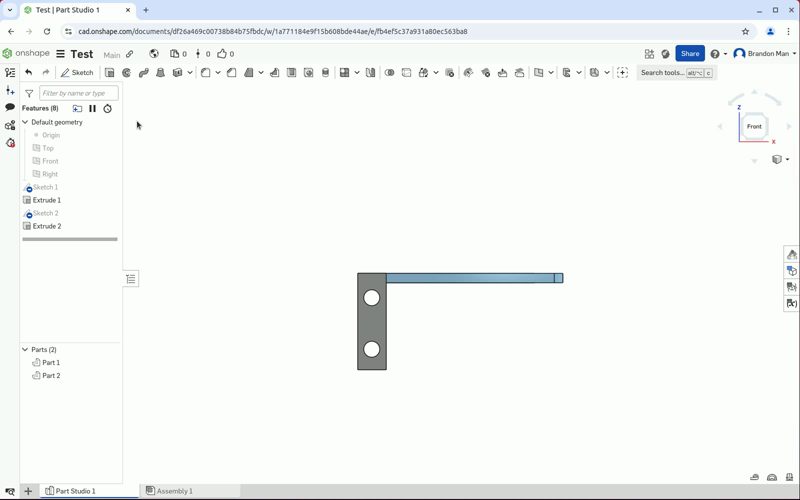
mouse_move(73, 189)
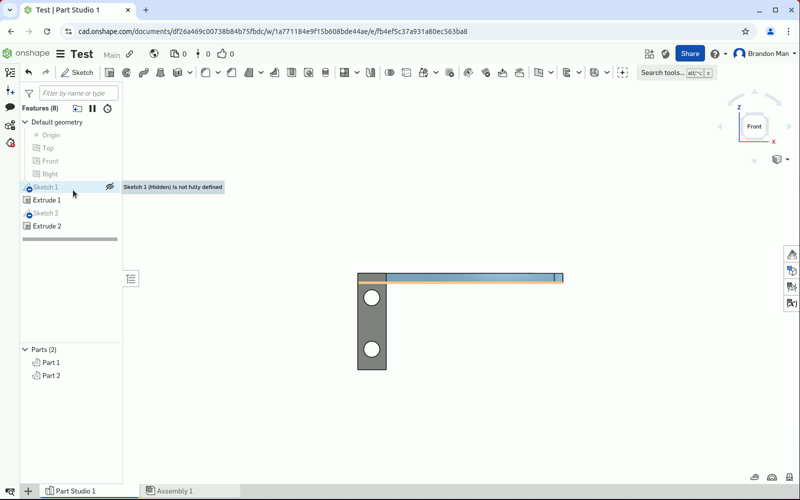
click(73, 189)
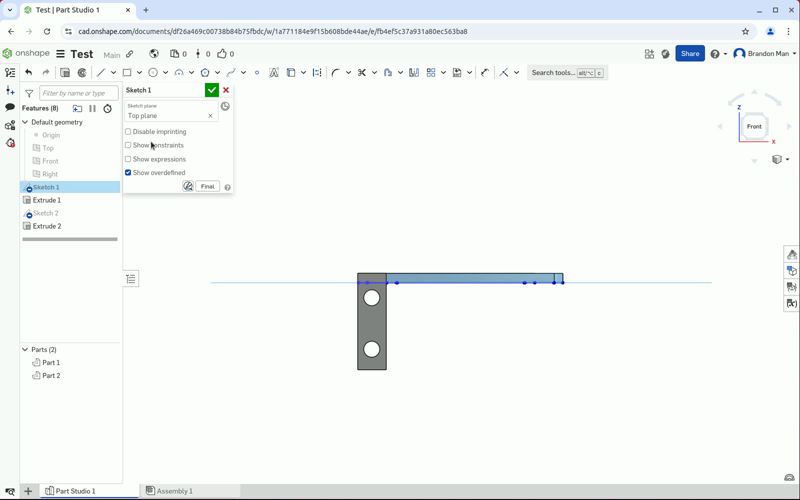
mouse_move(229, 92)
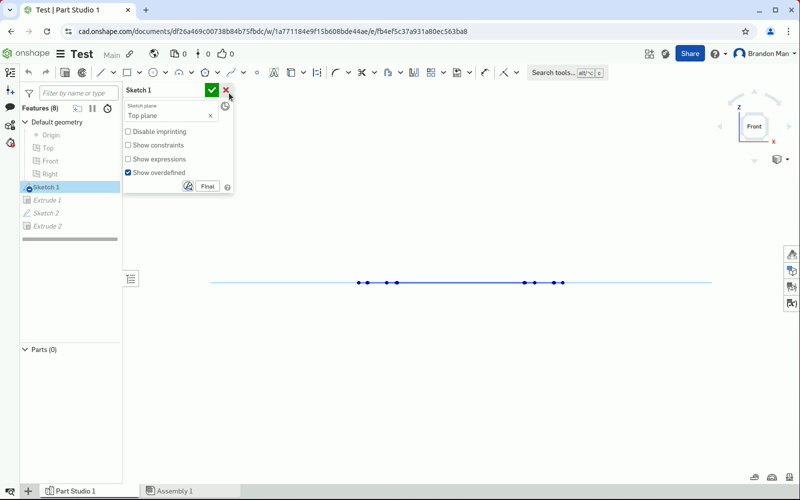
click(229, 92)
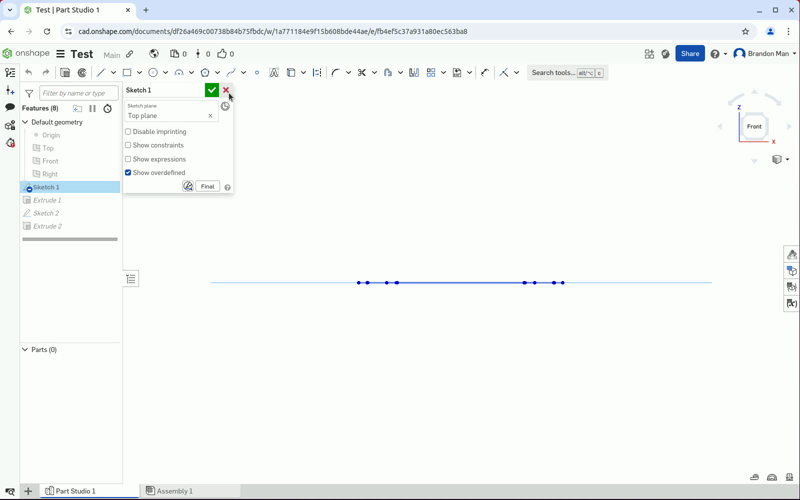
key(shift+s)
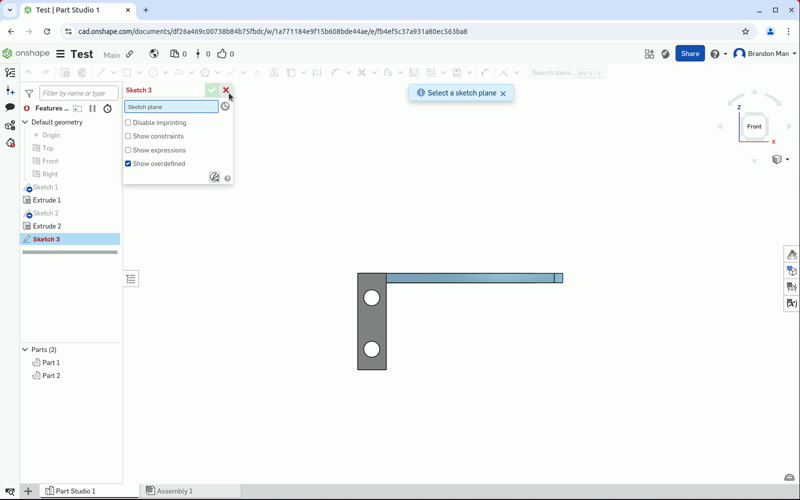
mouse_move(73, 163)
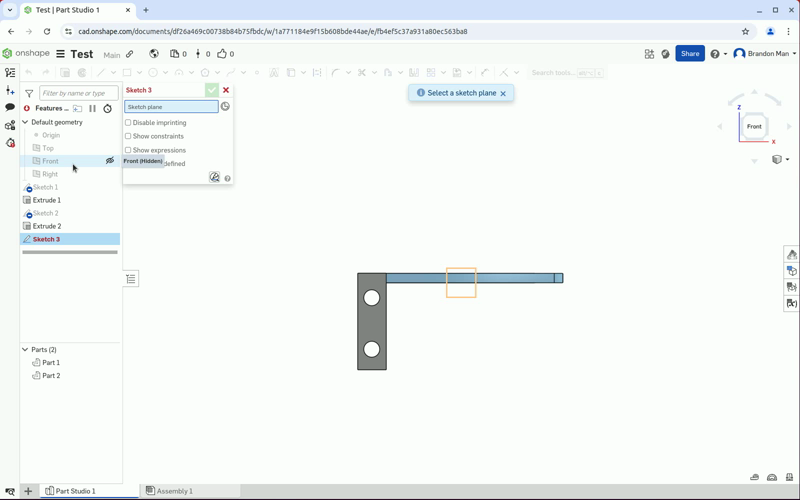
click(73, 163)
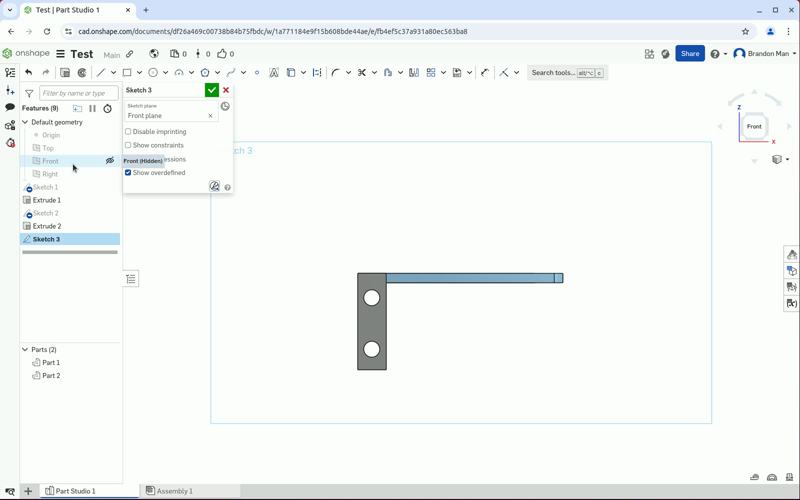
mouse_move(73, 352)
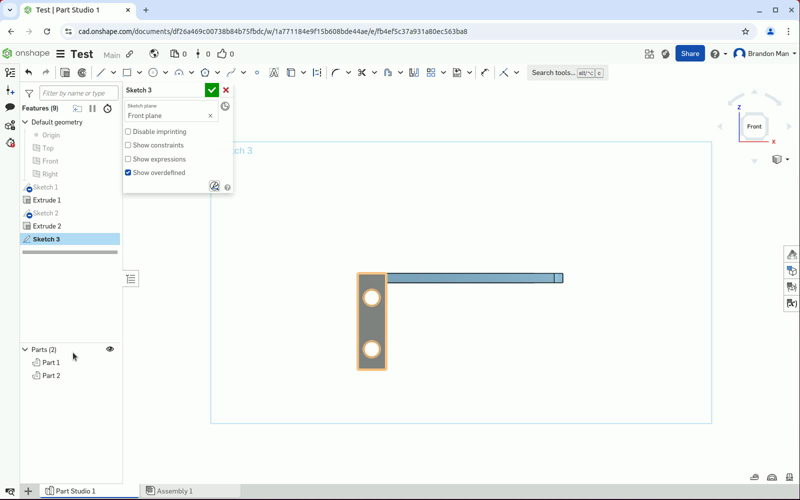
key(y)
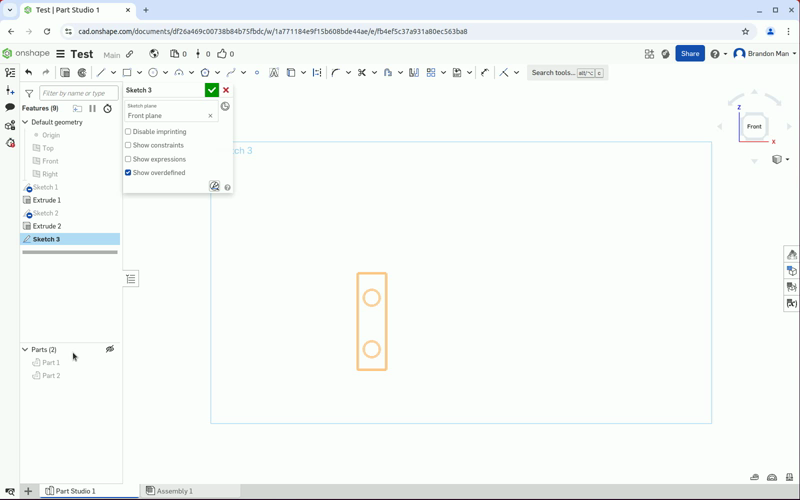
key(l)
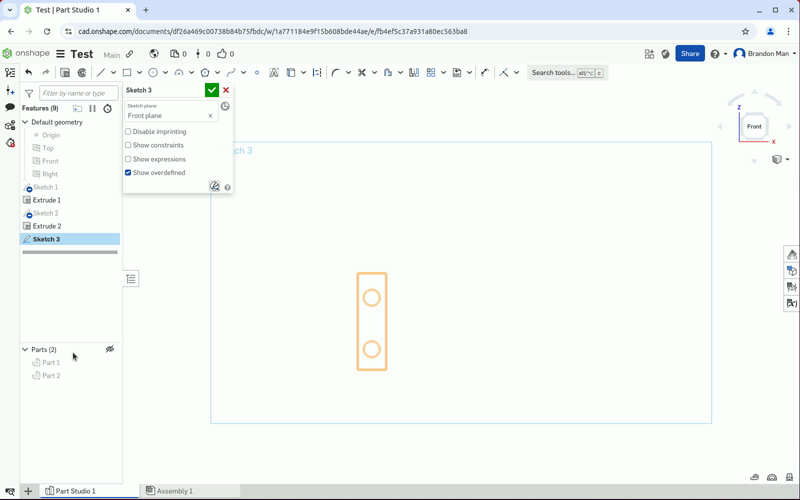
key_down(shift)
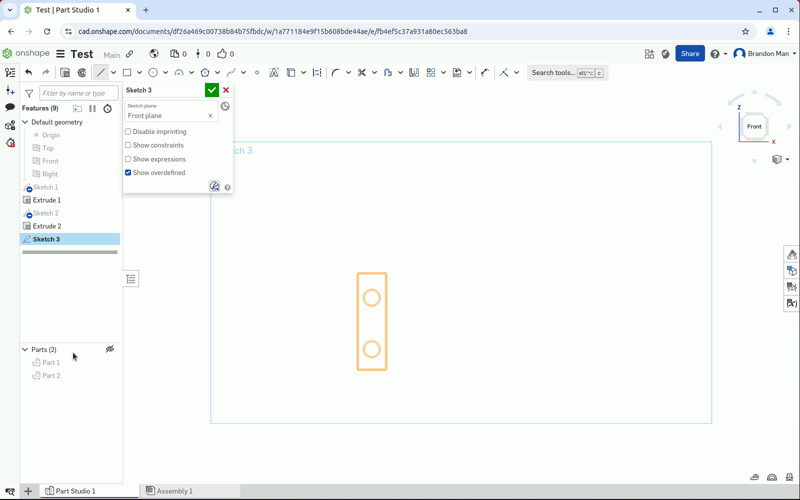
mouse_move(534, 367)
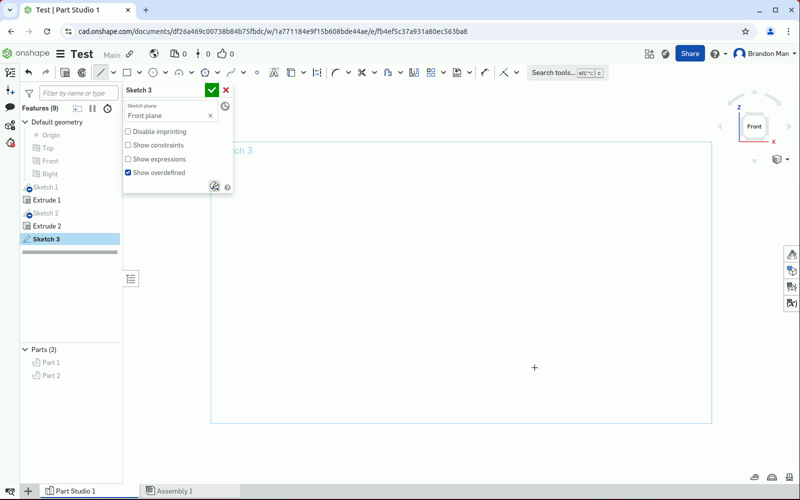
click(534, 367)
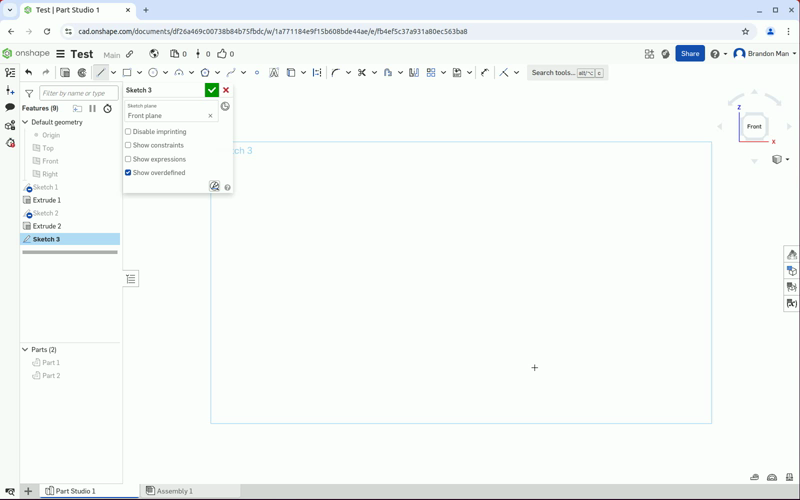
key_up(shift)
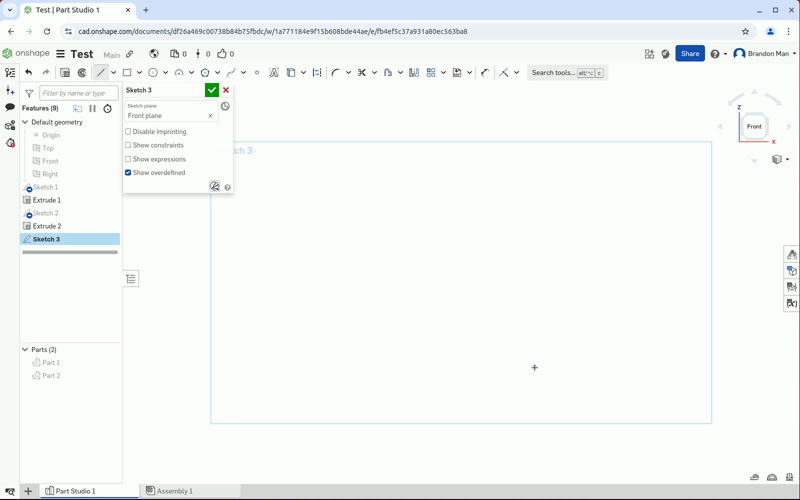
key_down(shift)
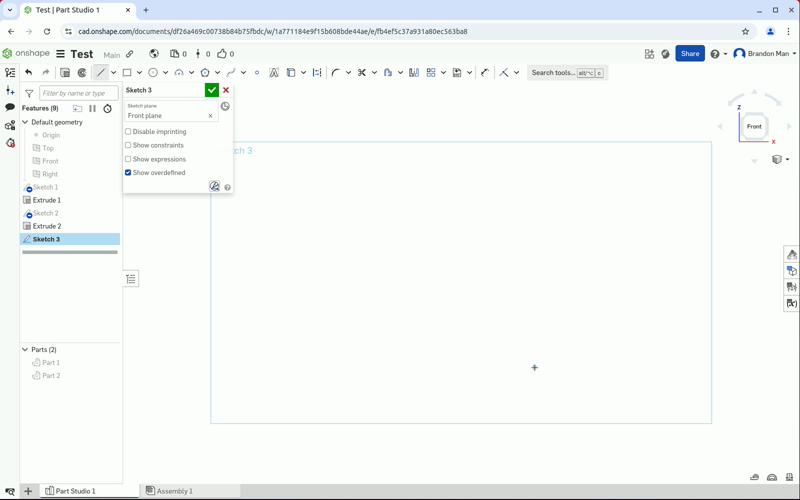
mouse_move(564, 367)
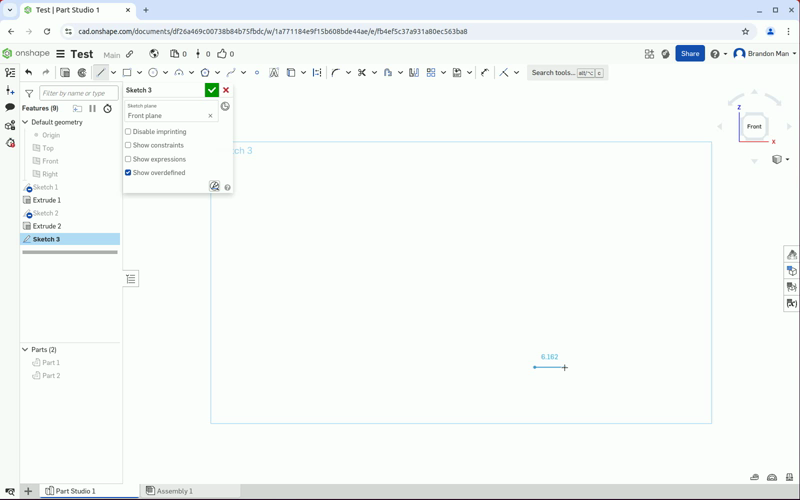
mouse_move(563, 367)
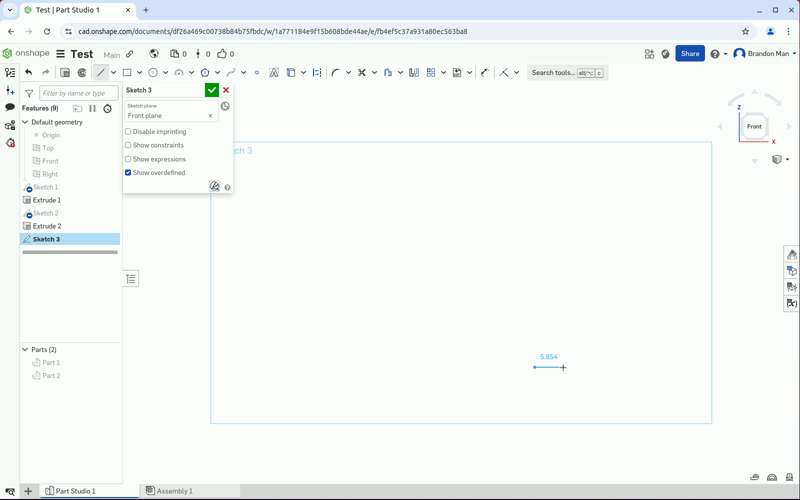
click(563, 367)
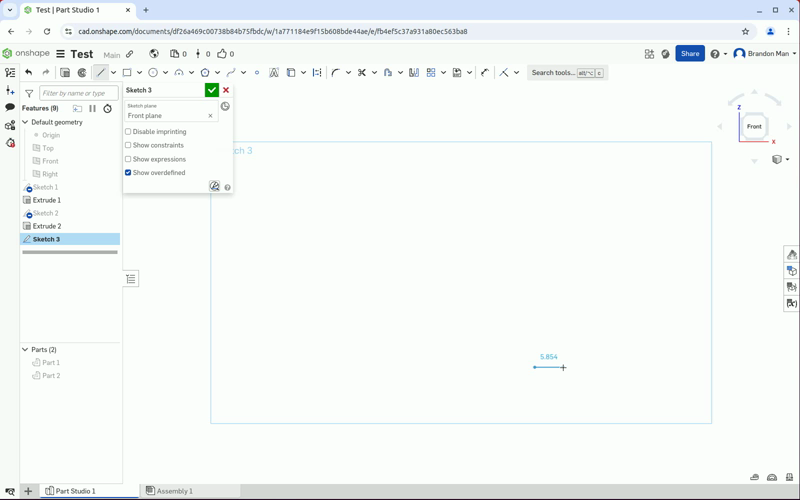
key_up(shift)
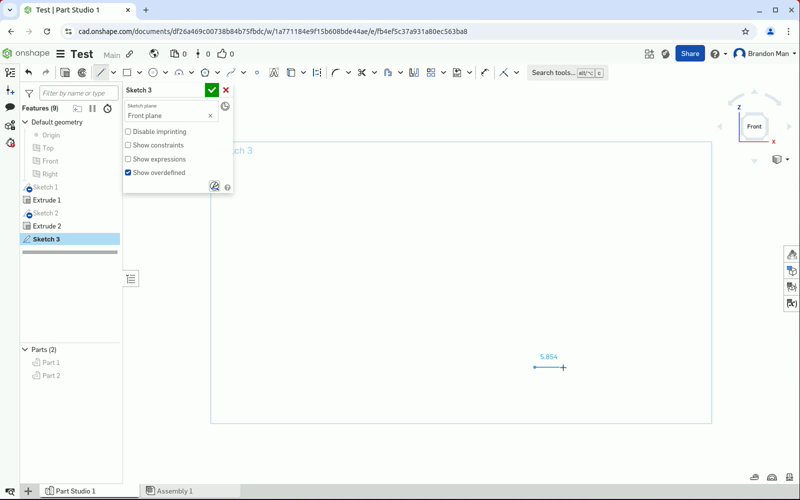
key_down(shift)
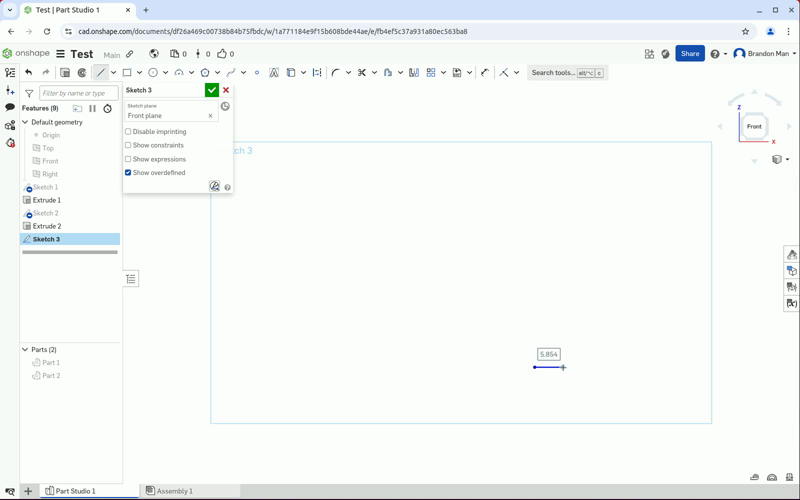
mouse_move(563, 270)
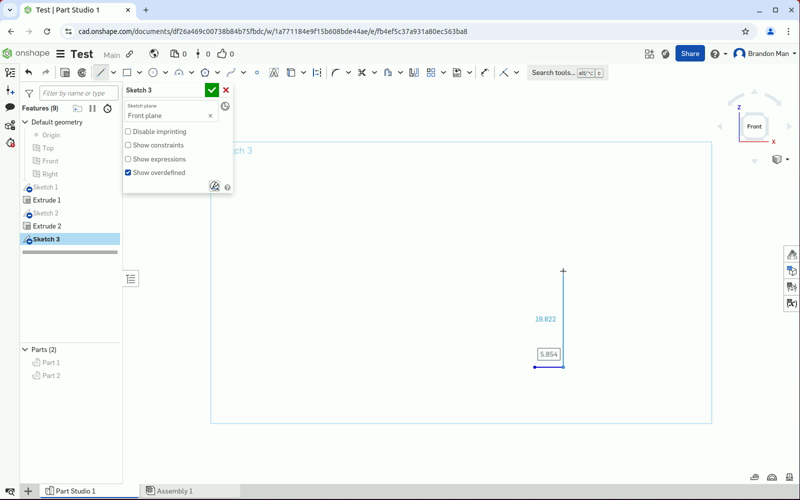
click(563, 270)
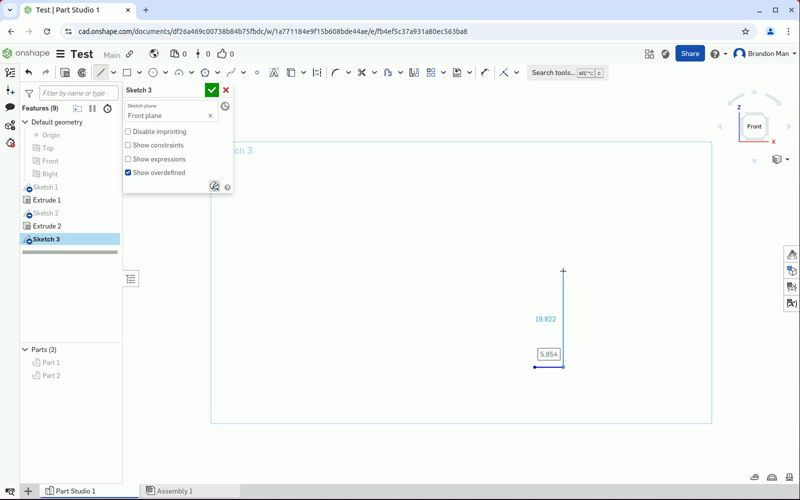
key_up(shift)
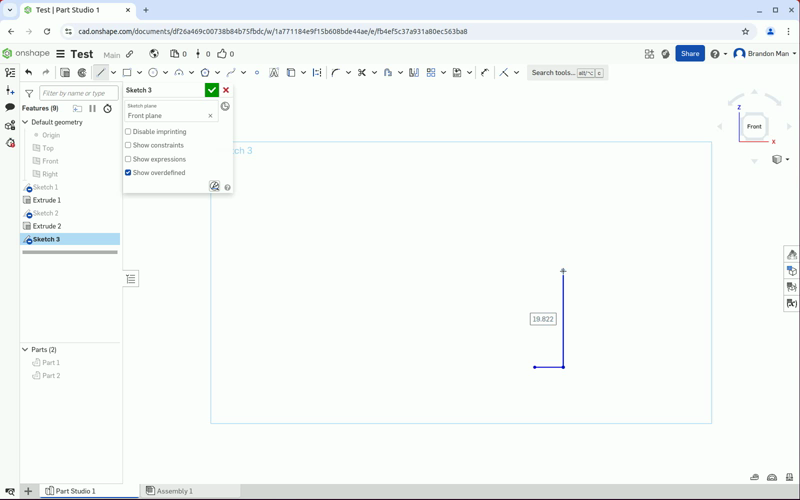
key_down(shift)
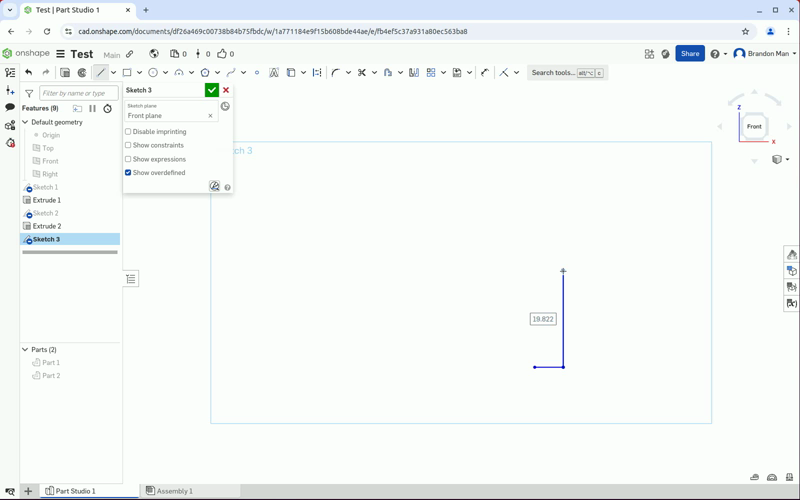
mouse_move(589, 270)
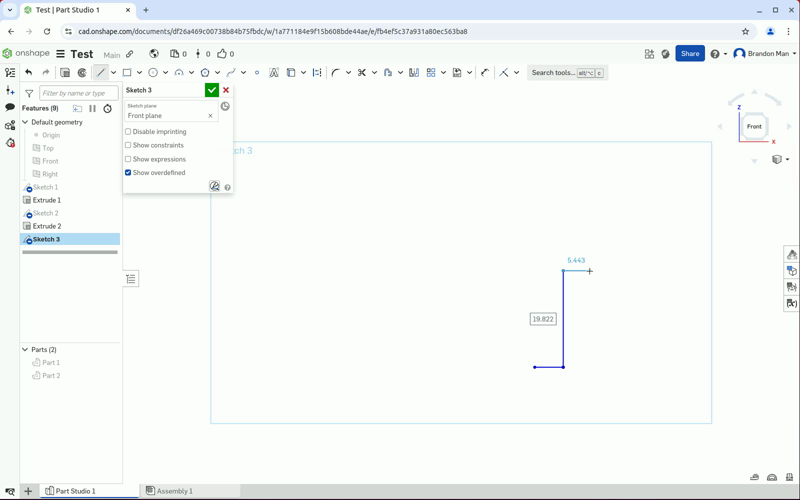
mouse_move(534, 270)
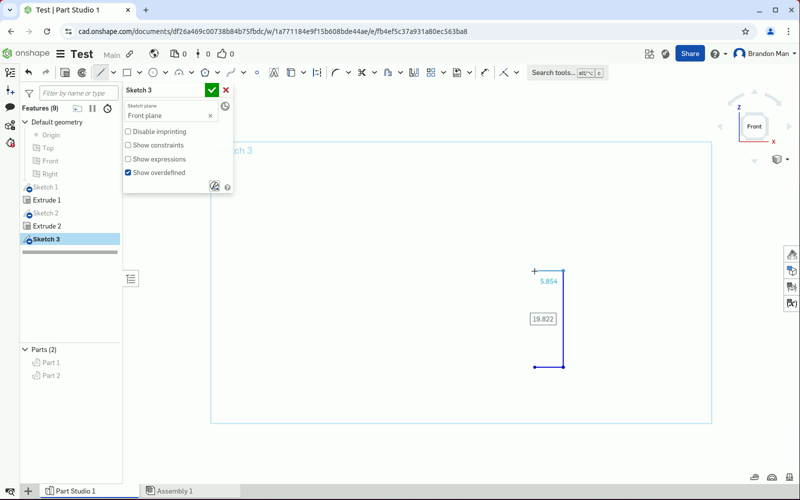
click(534, 270)
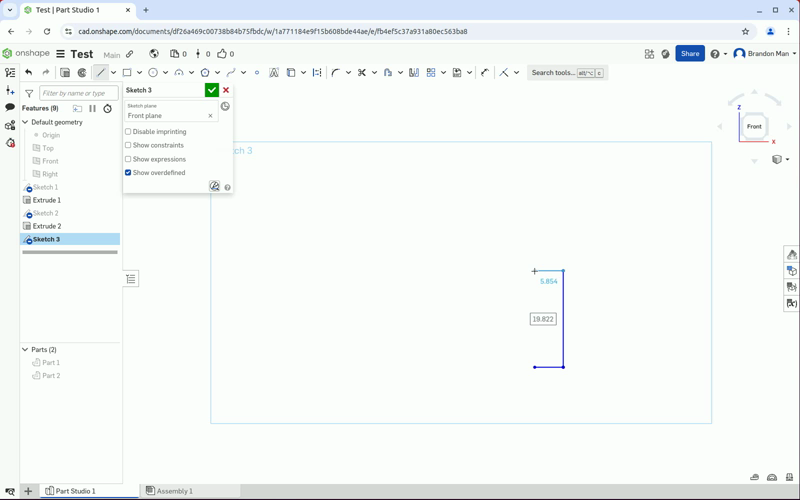
key_up(shift)
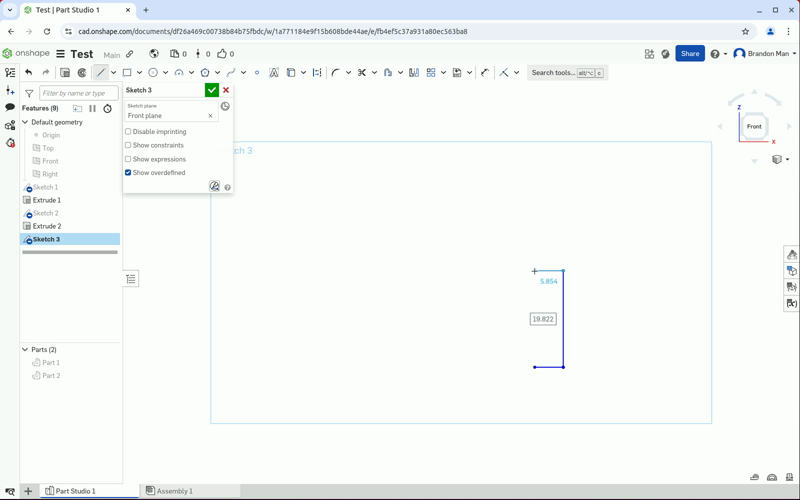
key_down(shift)
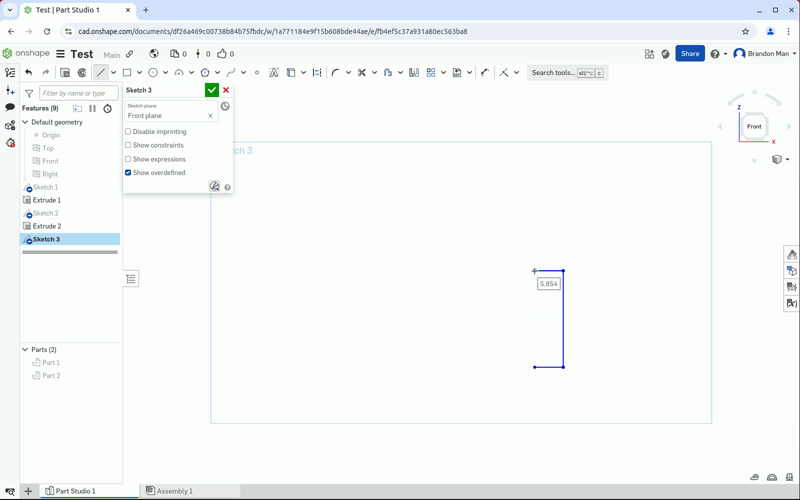
mouse_move(534, 367)
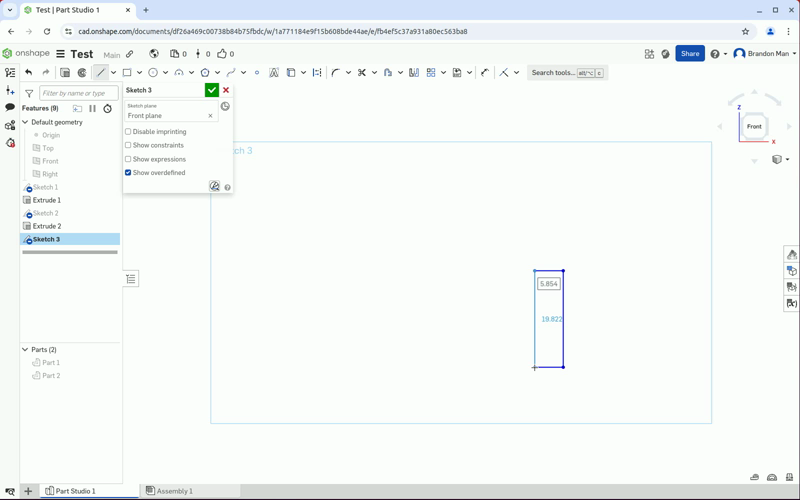
key_up(shift)
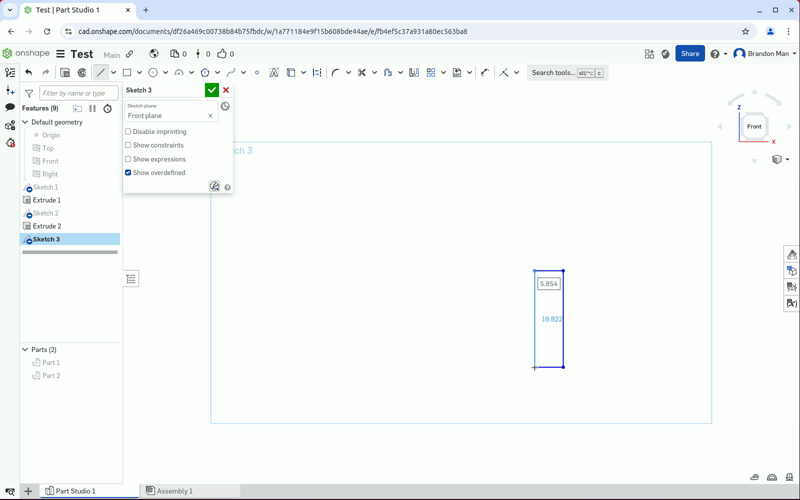
click(534, 367)
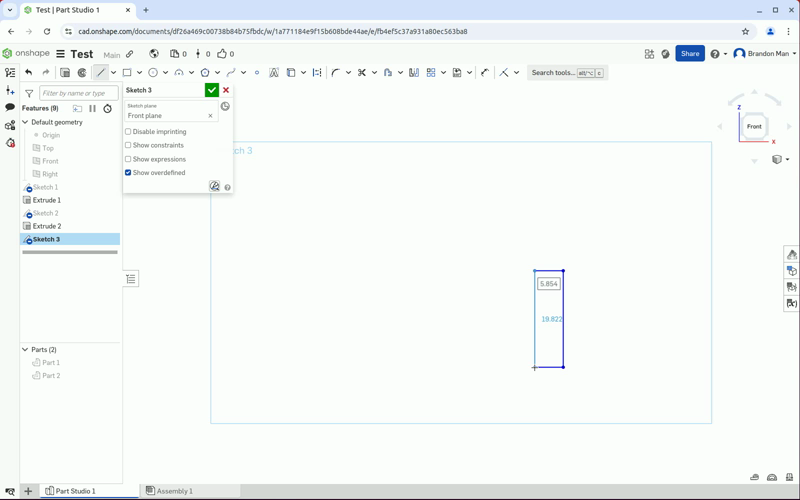
key(esc)
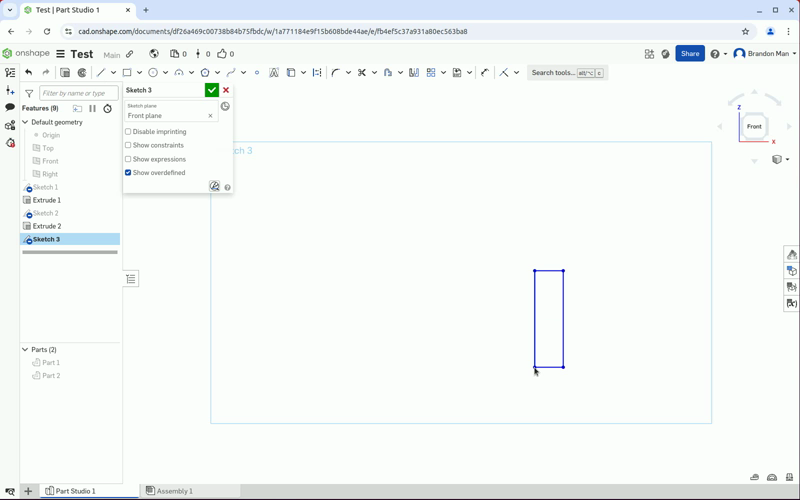
key(c)
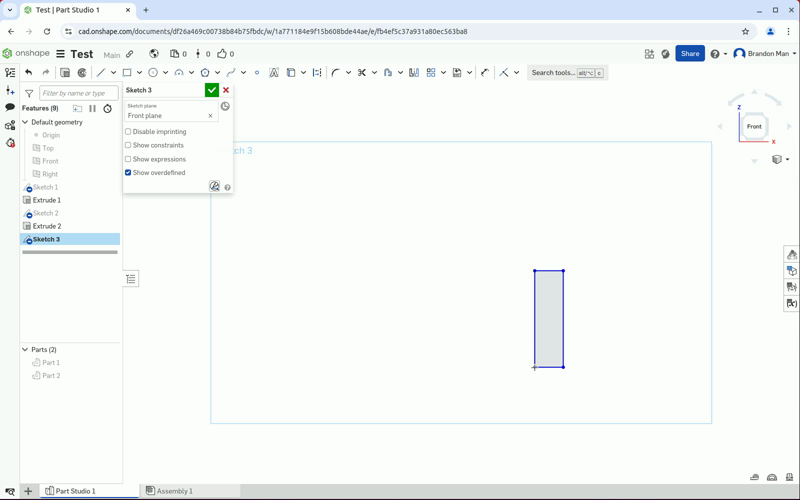
key_down(shift)
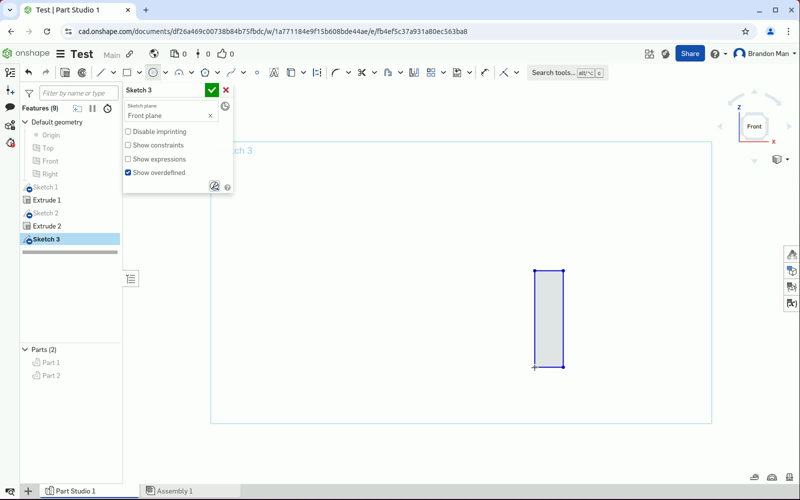
mouse_move(548, 297)
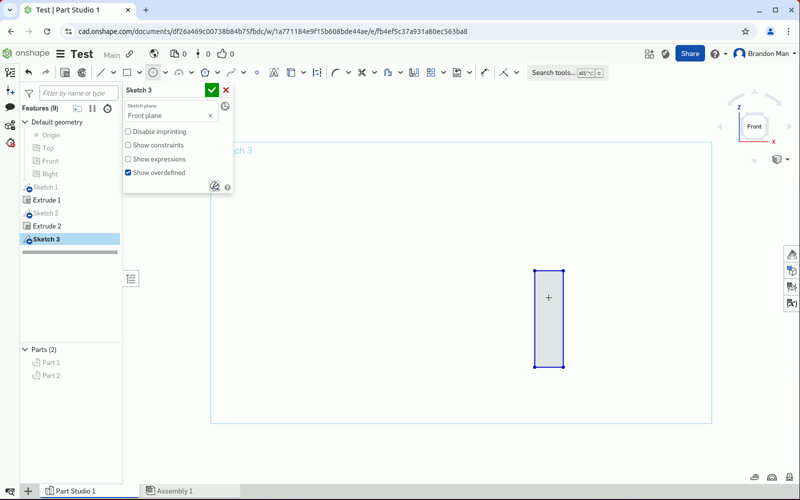
click(548, 297)
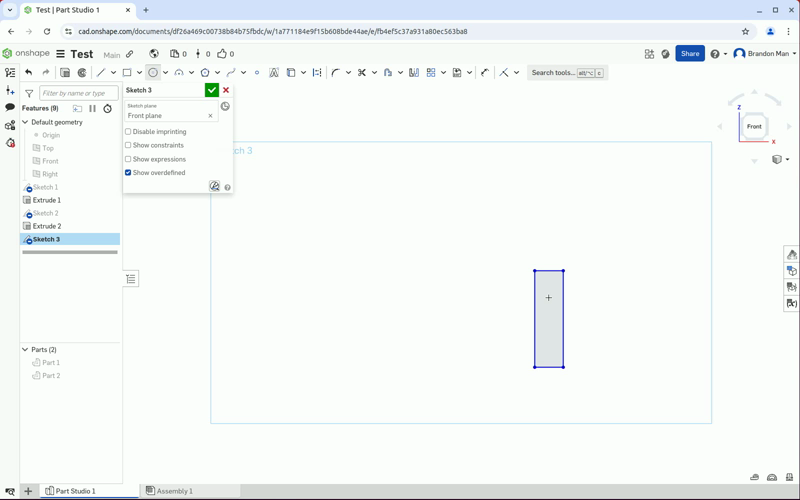
key_up(shift)
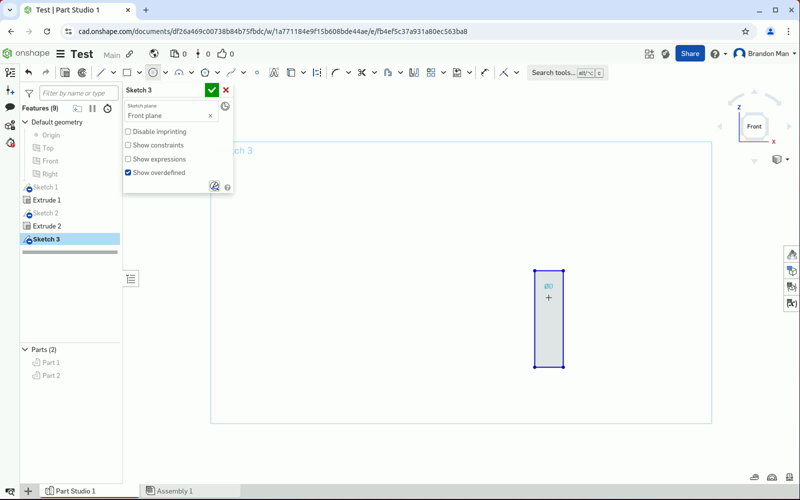
mouse_move(556, 297)
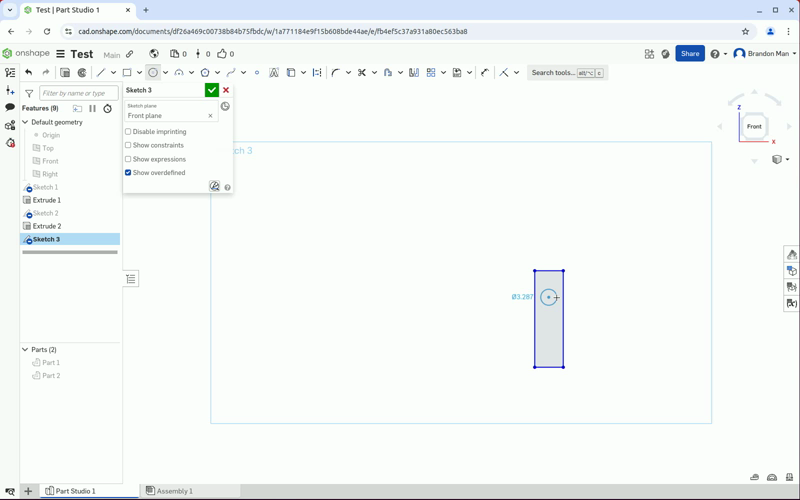
click(556, 297)
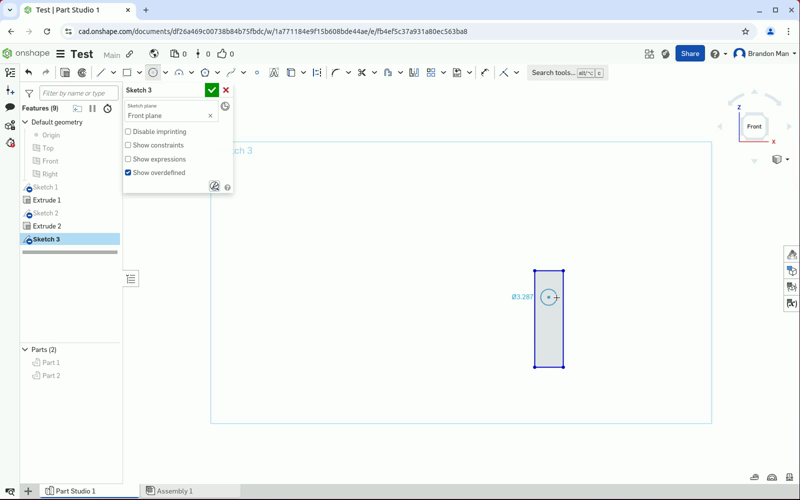
key(esc)
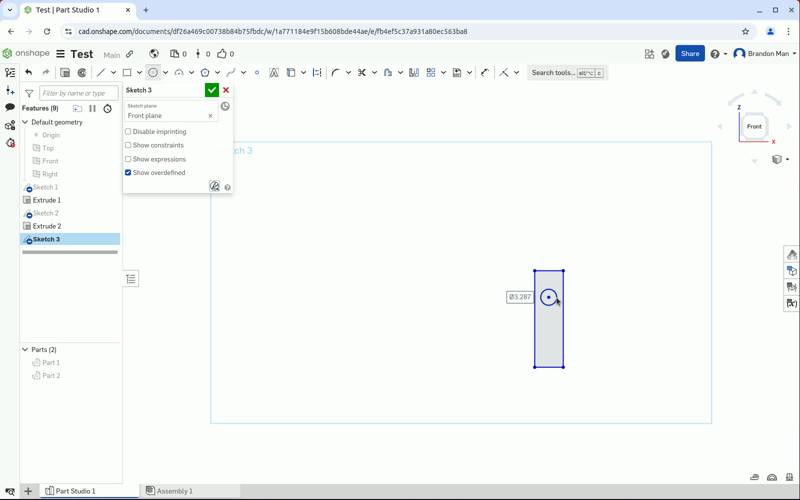
key(c)
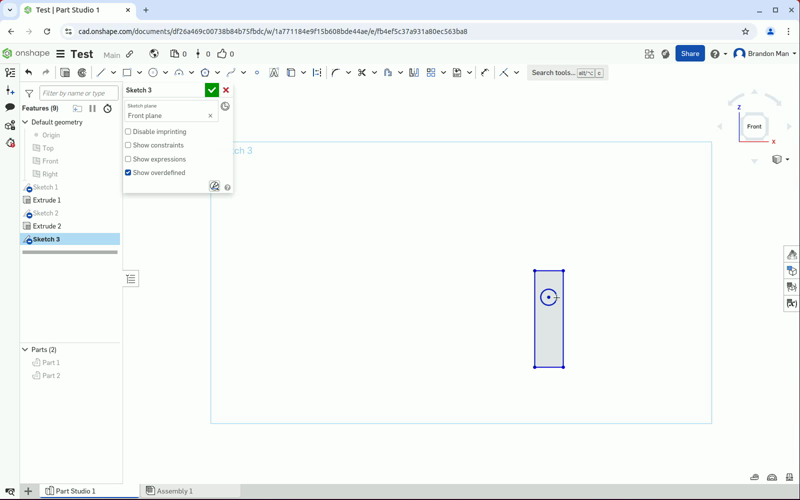
key_down(shift)
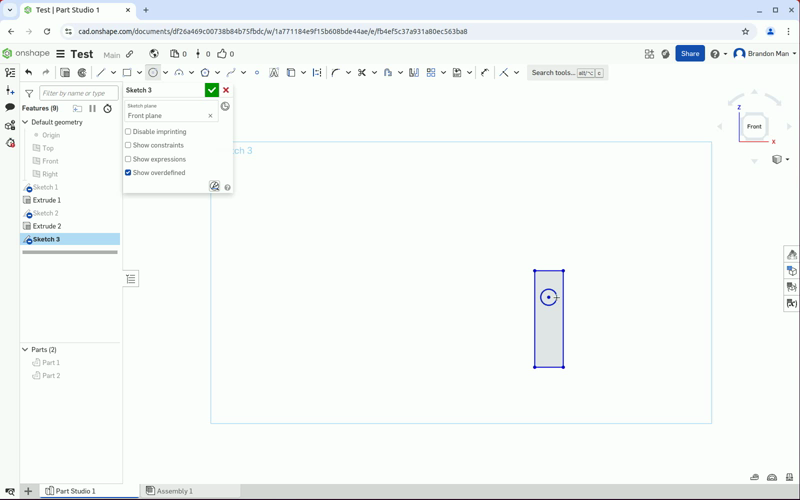
mouse_move(549, 348)
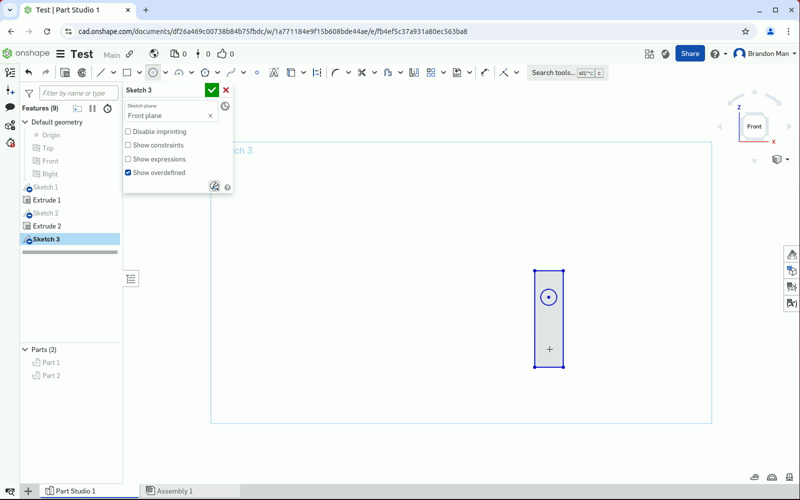
click(549, 348)
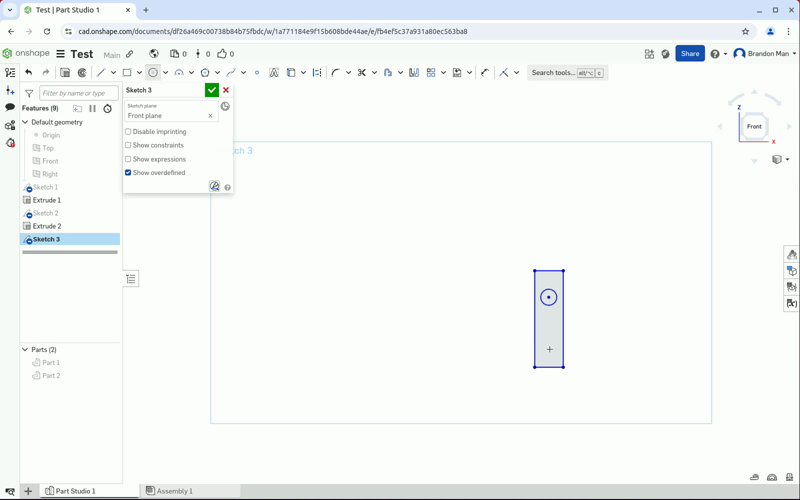
key_up(shift)
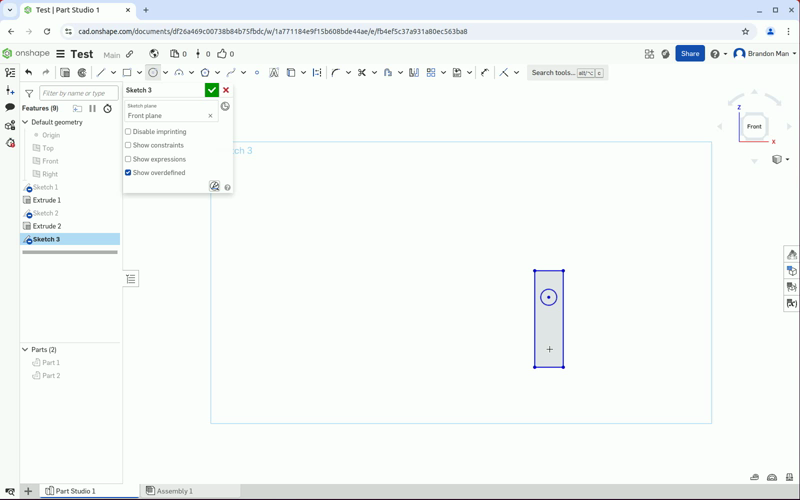
mouse_move(558, 348)
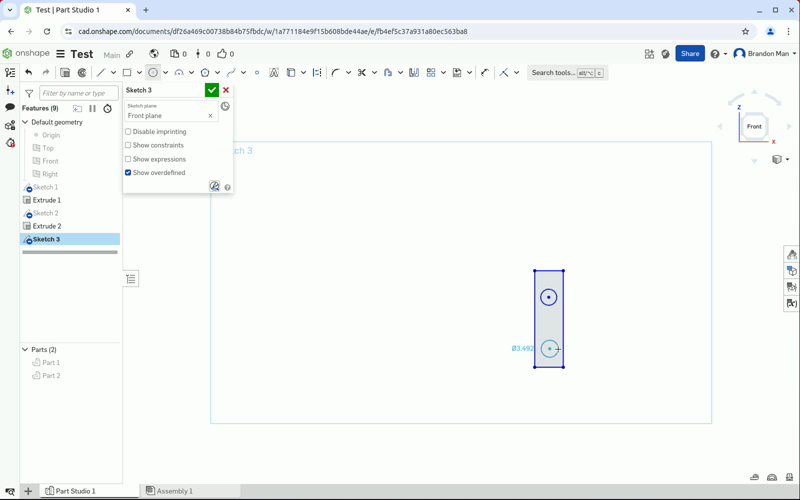
click(558, 348)
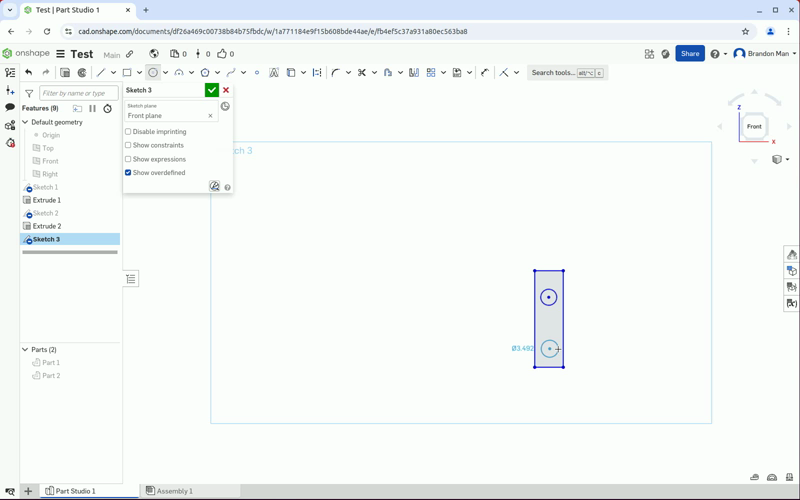
key(esc)
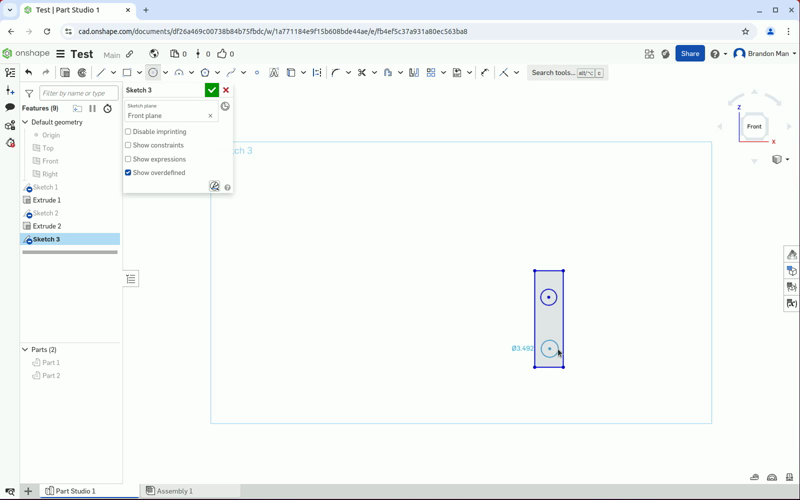
mouse_move(538, 361)
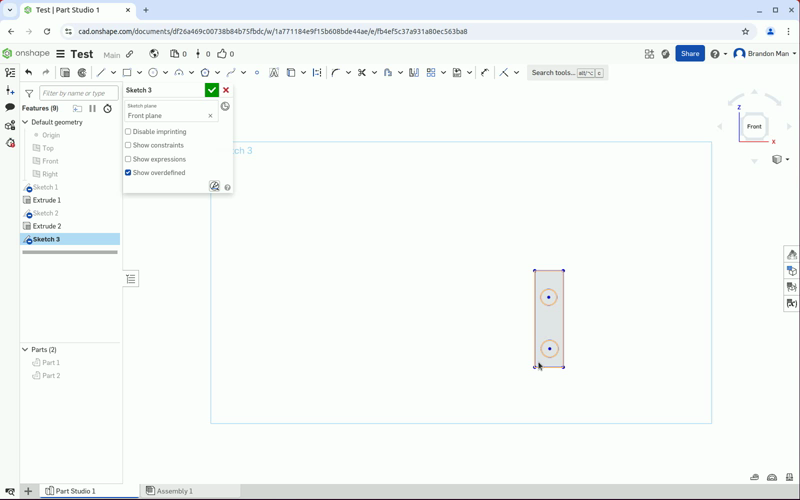
click(538, 361)
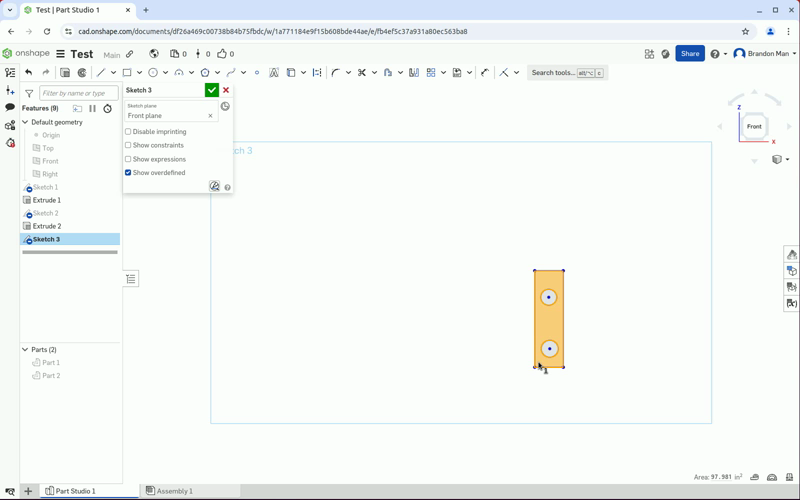
mouse_move(73, 352)
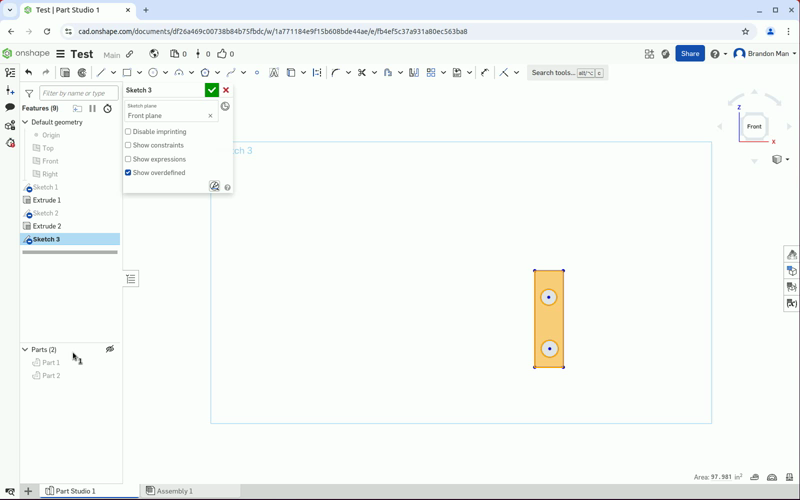
key(shift+y)
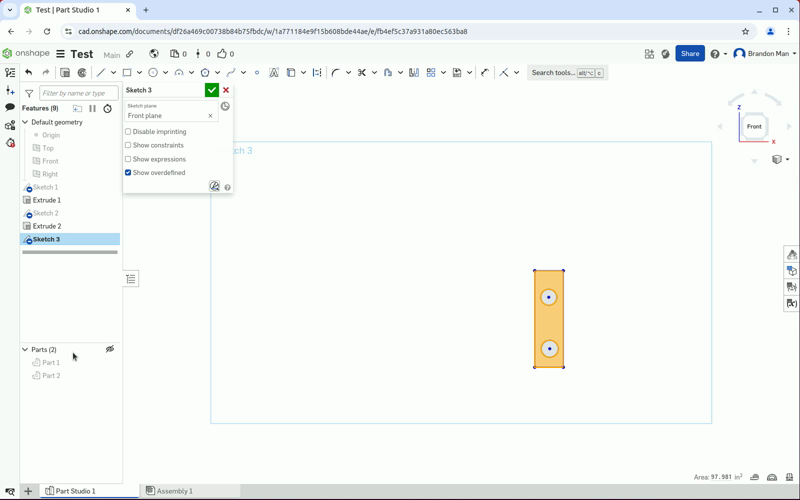
key(shift+e)
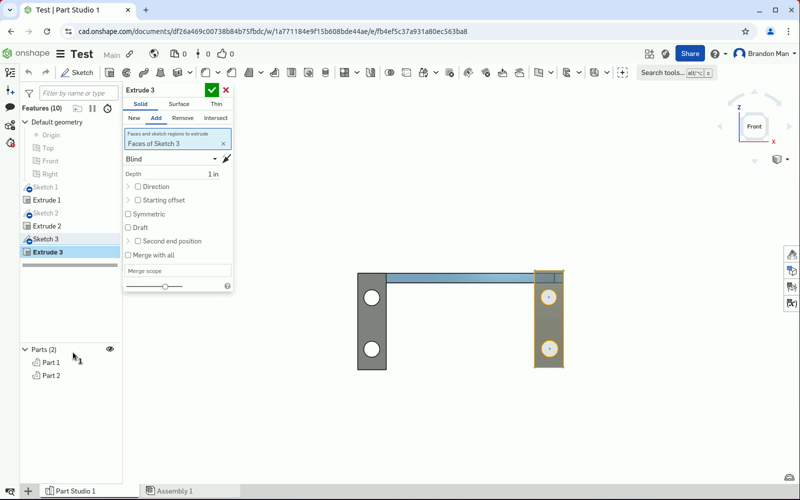
mouse_move(143, 106)
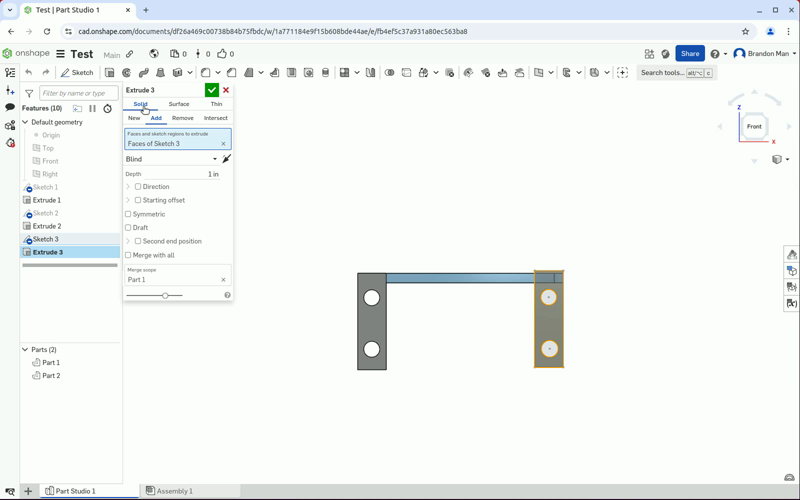
click(143, 106)
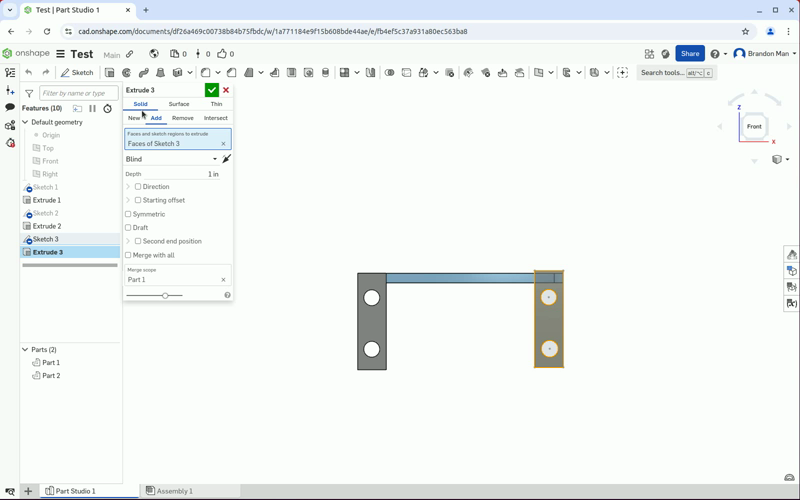
mouse_move(137, 120)
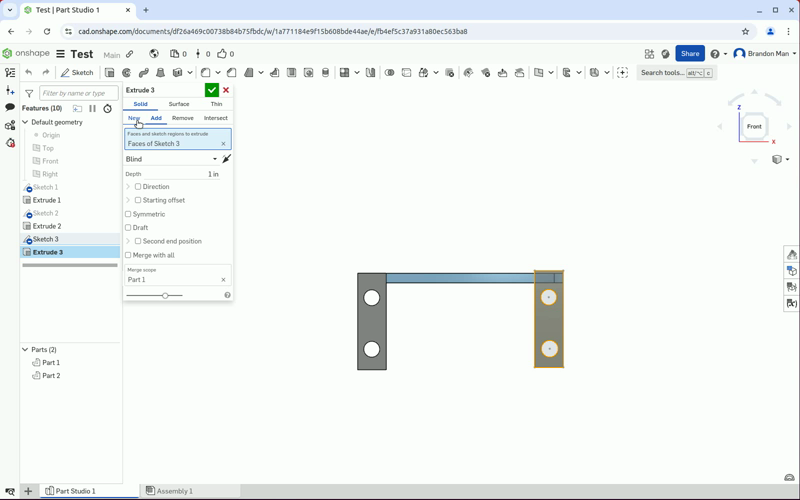
click(137, 120)
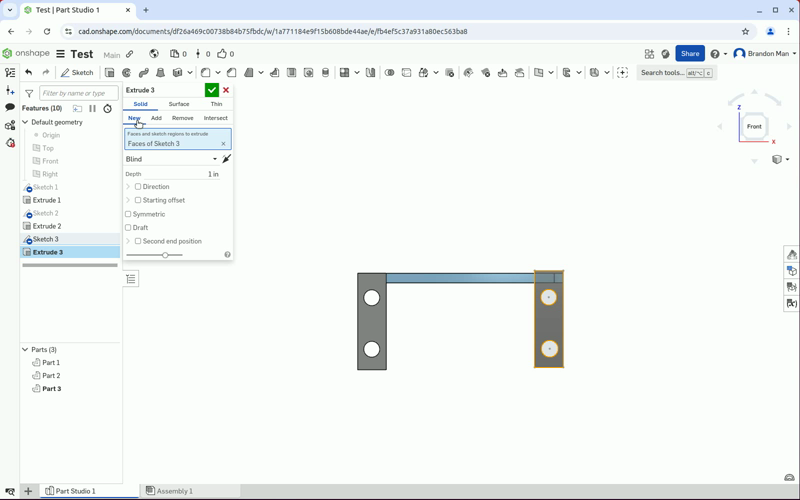
key(tab, 4)
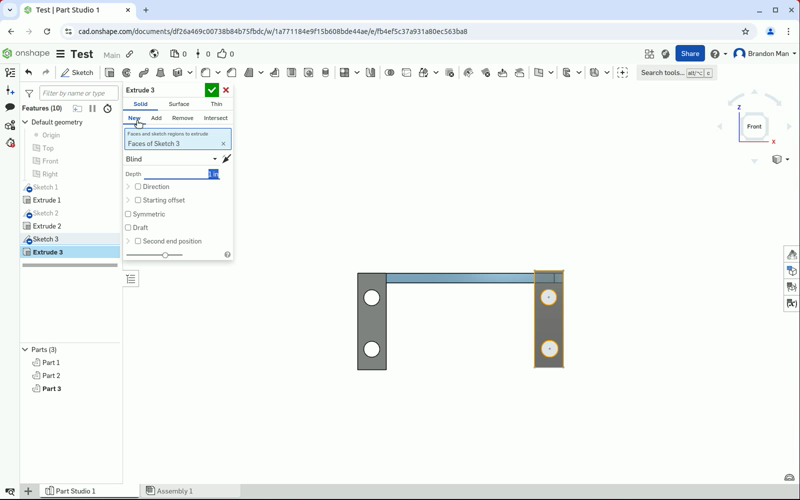
text(20.942)
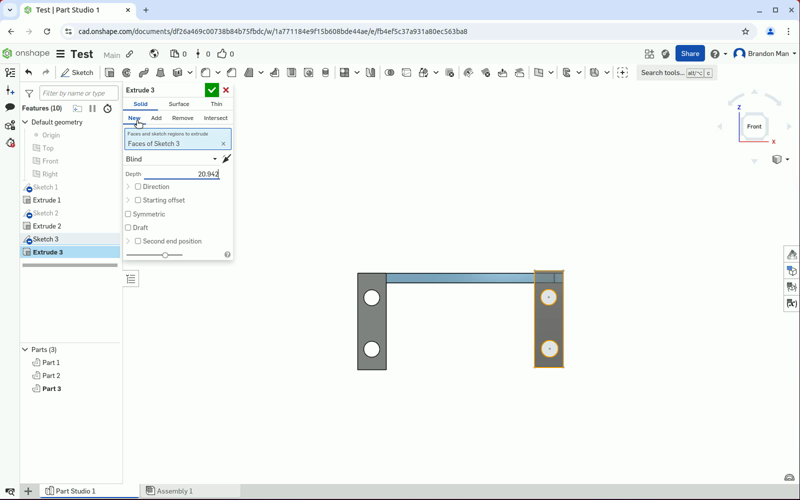
key(tab, 3)
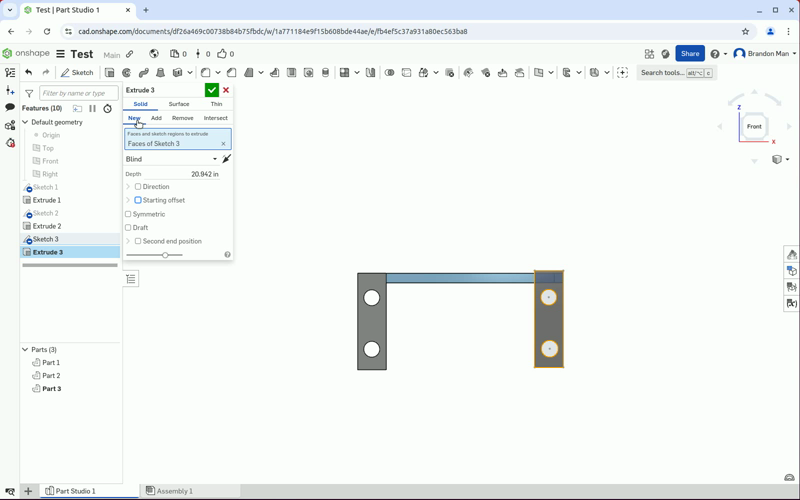
key(tab, 2)
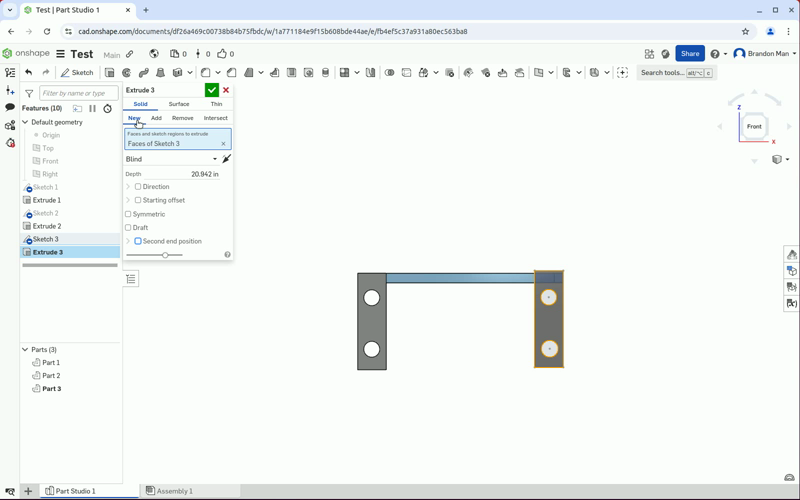
key(space)
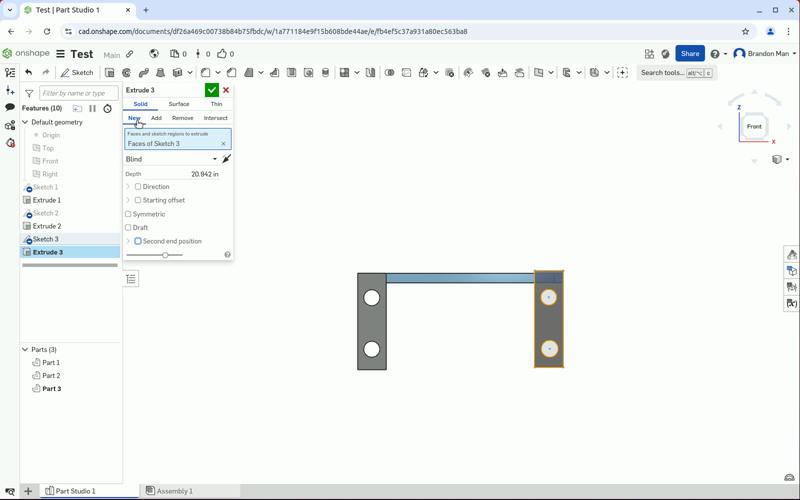
key(tab, 3)
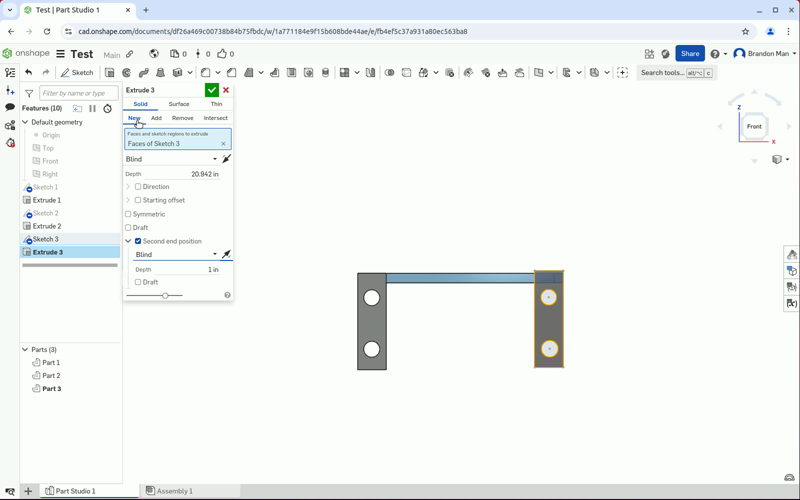
text(19.016)
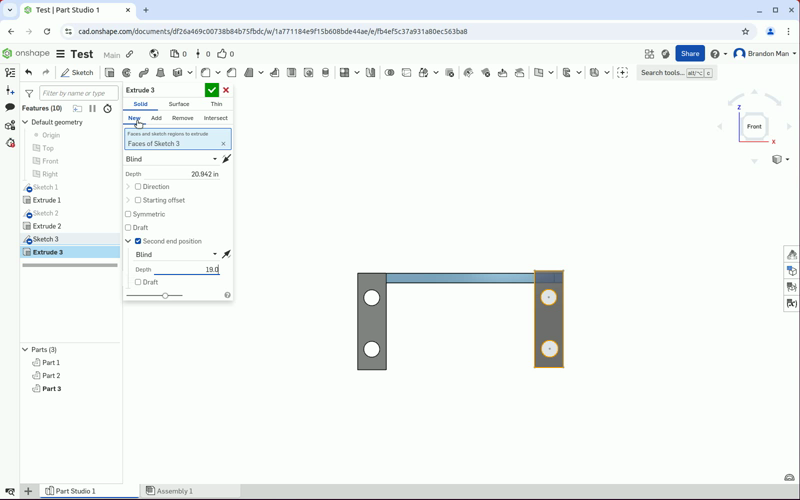
key(enter)
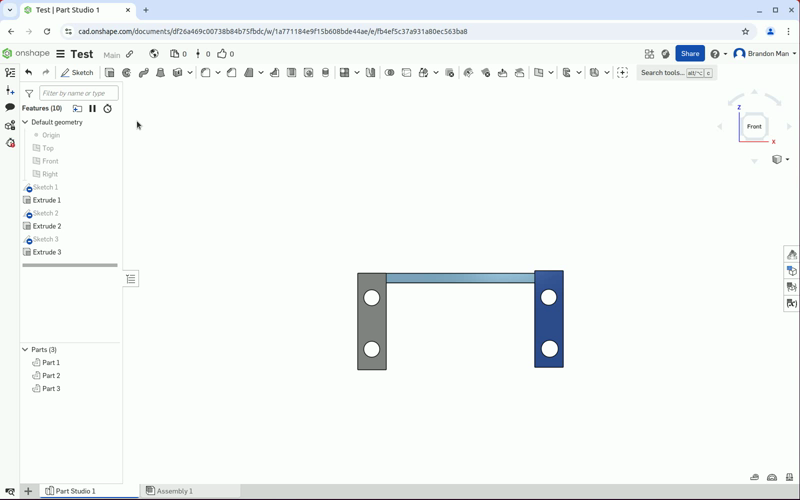
key(shift+h)
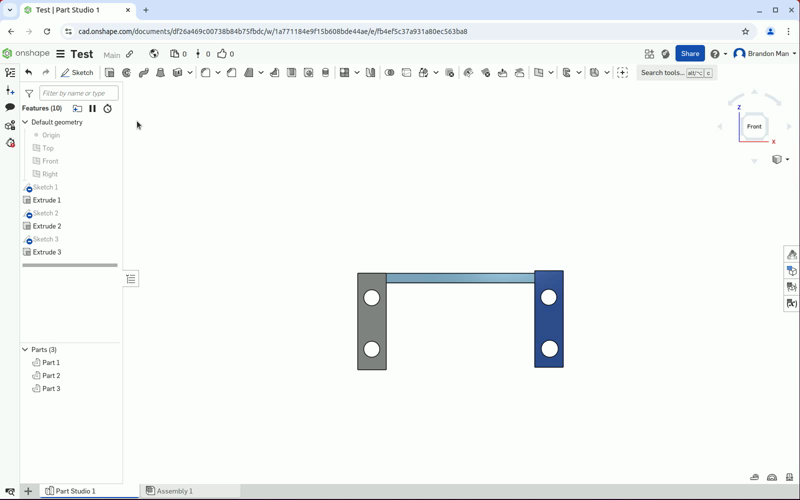
key(shift+h)
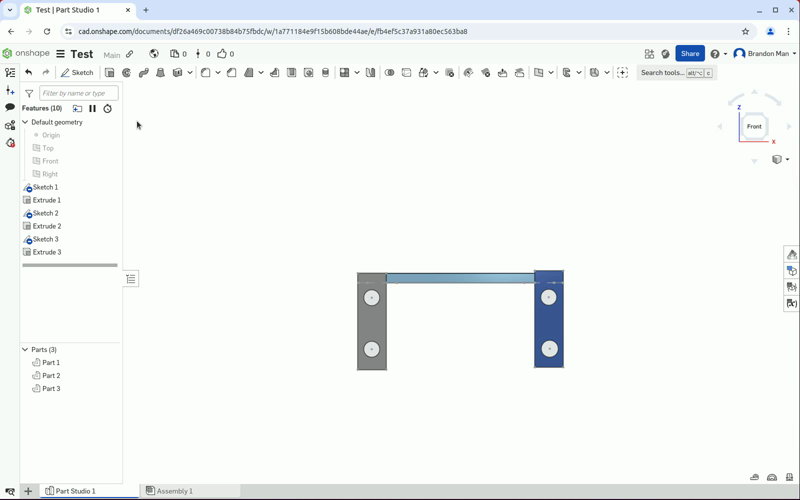
key(shift+7)
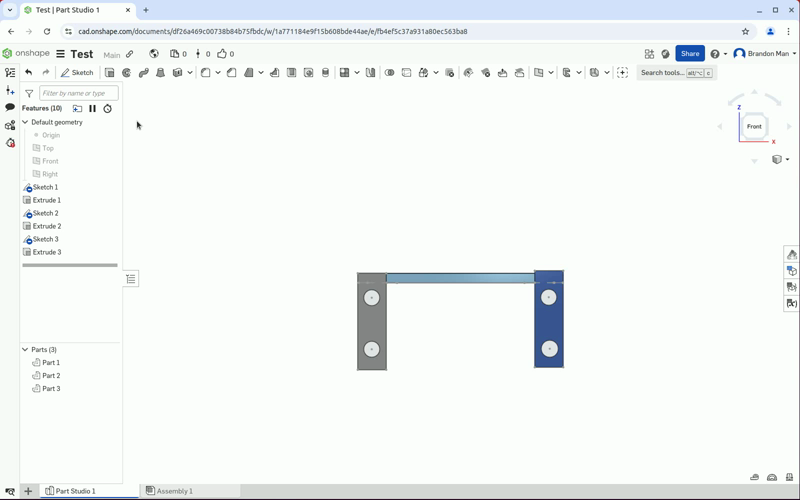
key(left, 2)
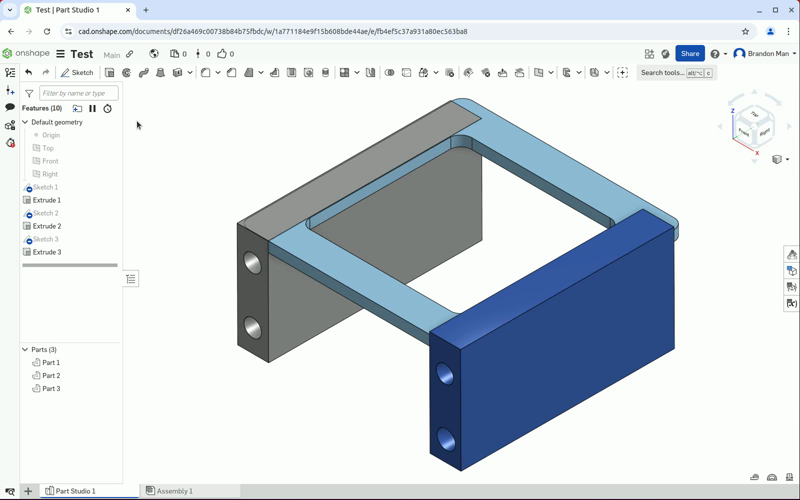
key(down, 2)
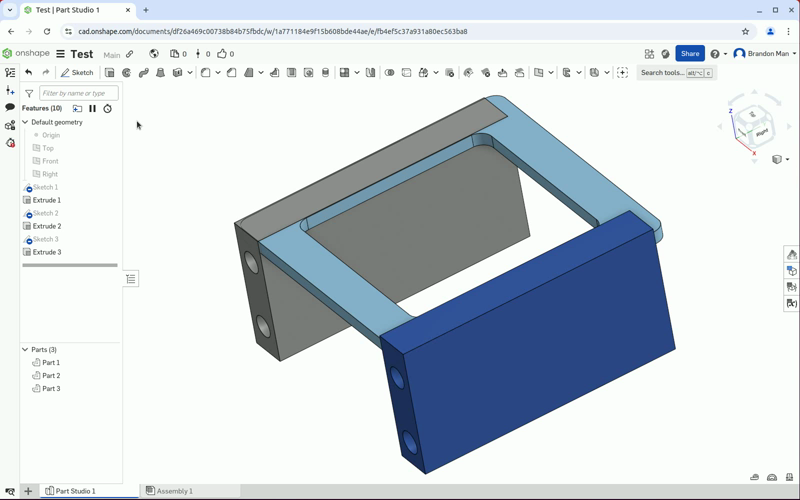
key(up, 2)
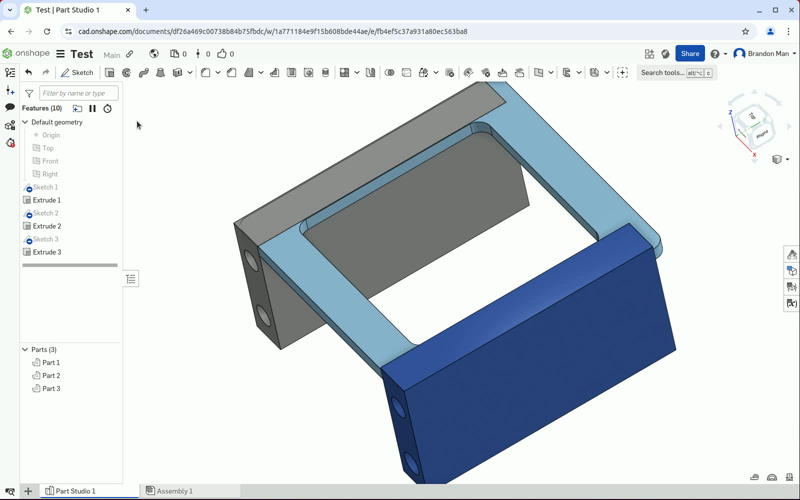
key(right, 2)
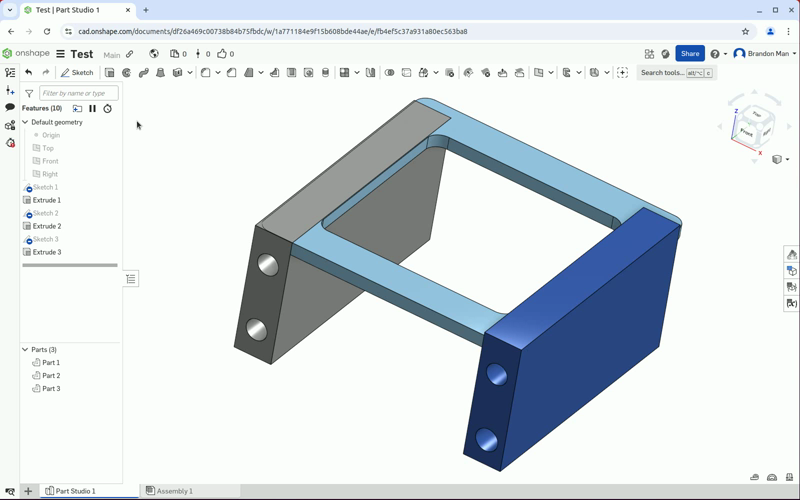
mouse_move(73, 189)
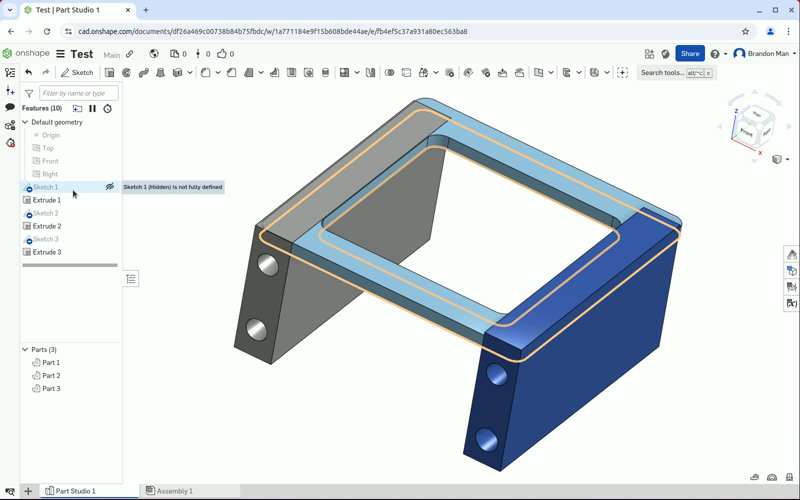
click(73, 189)